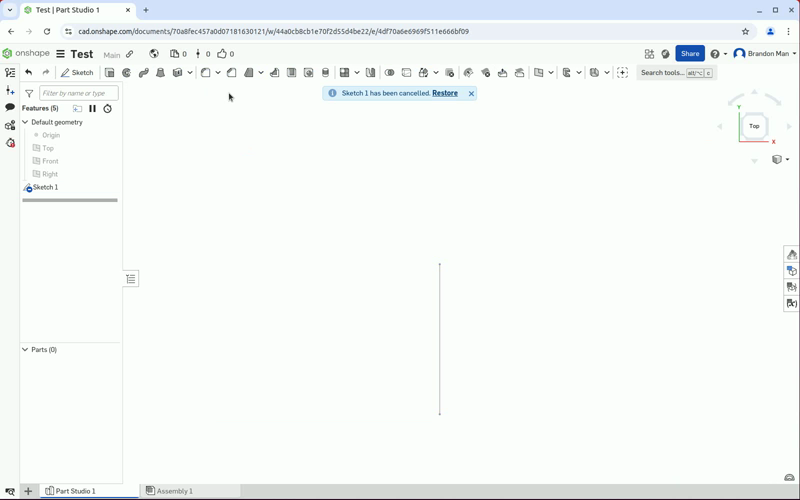
key(shift+h)
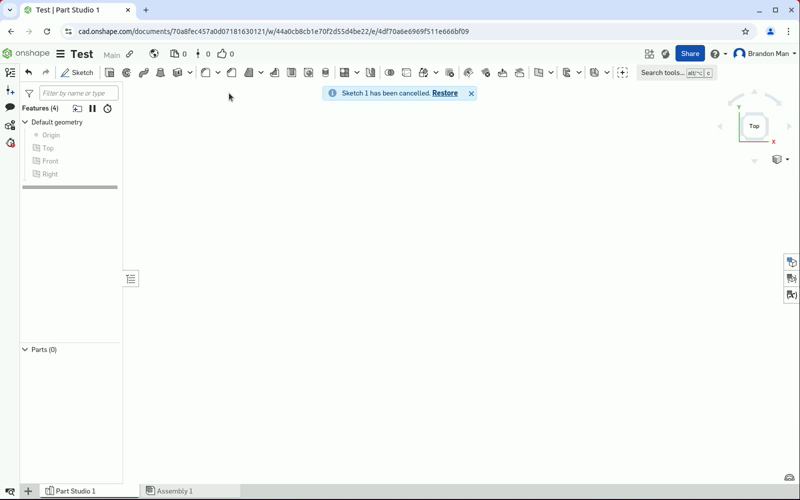
mouse_move(73, 352)
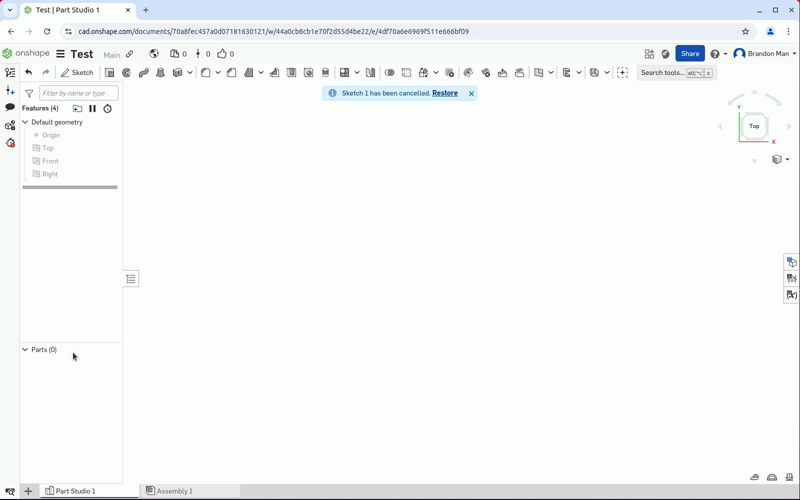
key(y)
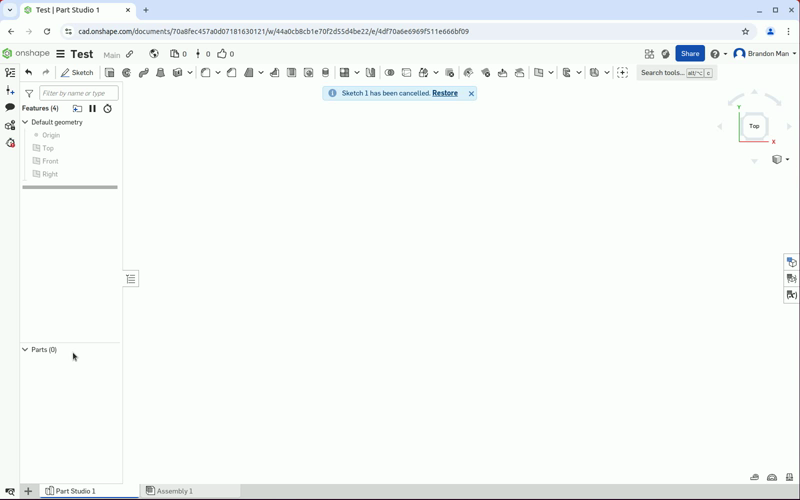
key(shift+p)
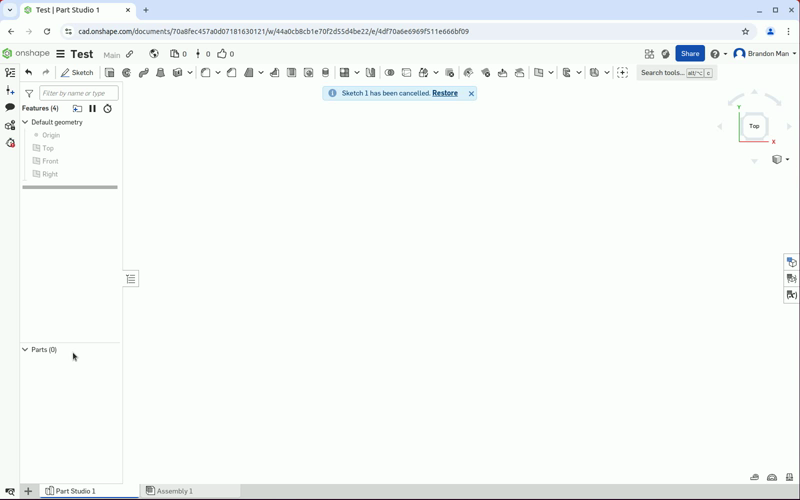
key(space)
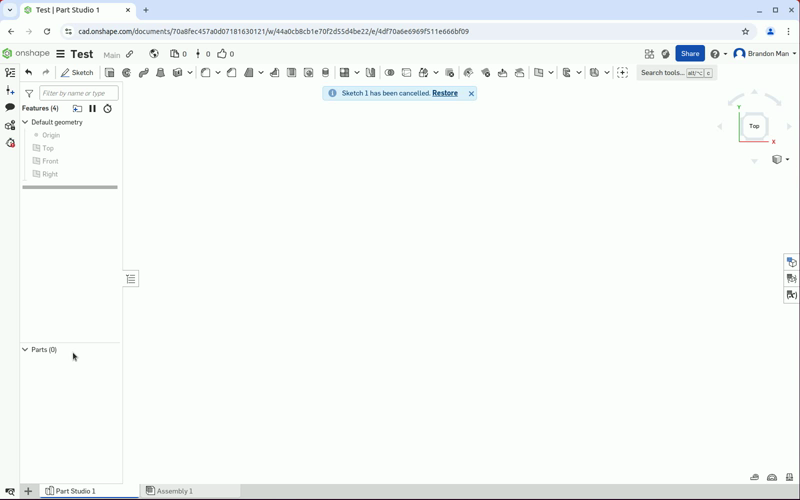
key_down(shift)
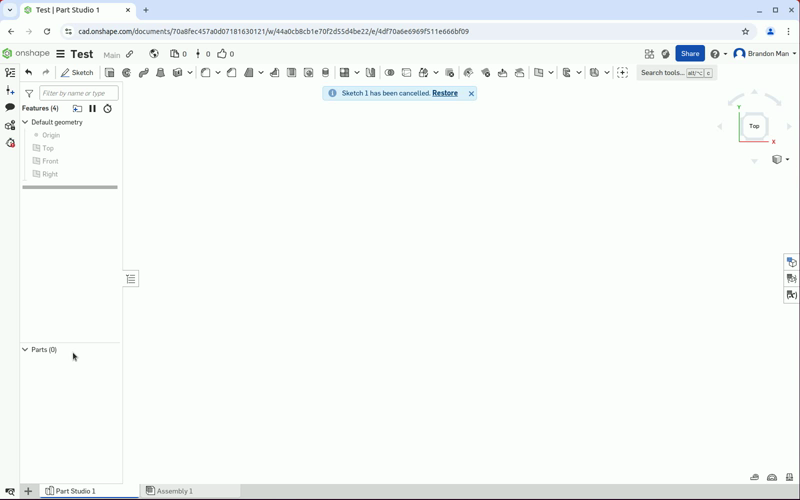
key(up)
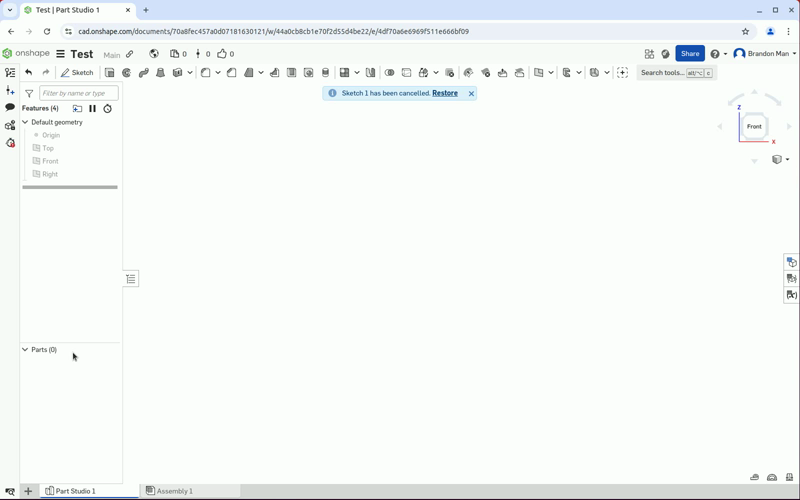
key_up(shift)
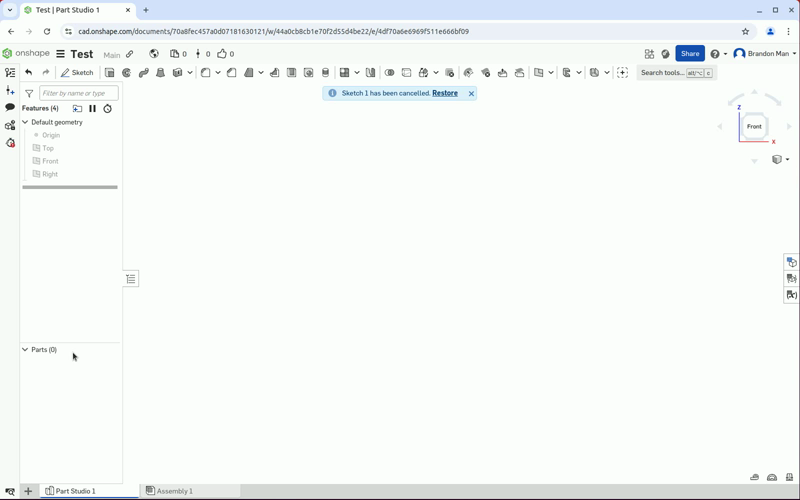
key(space)
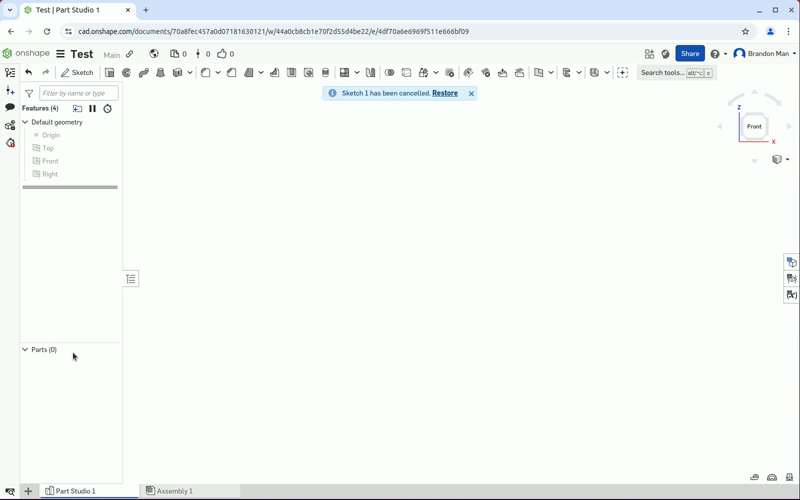
key_down(shift)
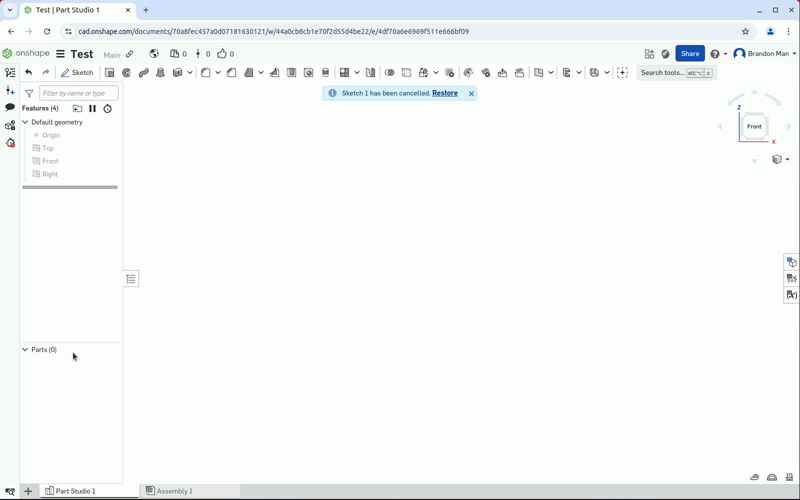
key(left)
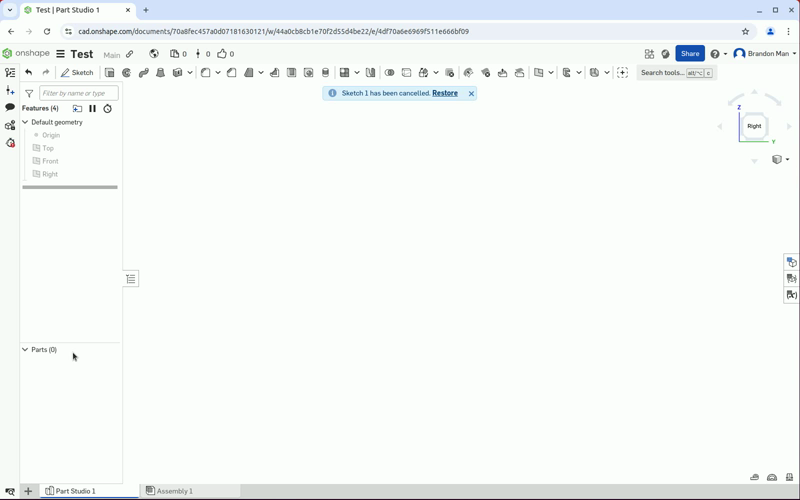
key_up(shift)
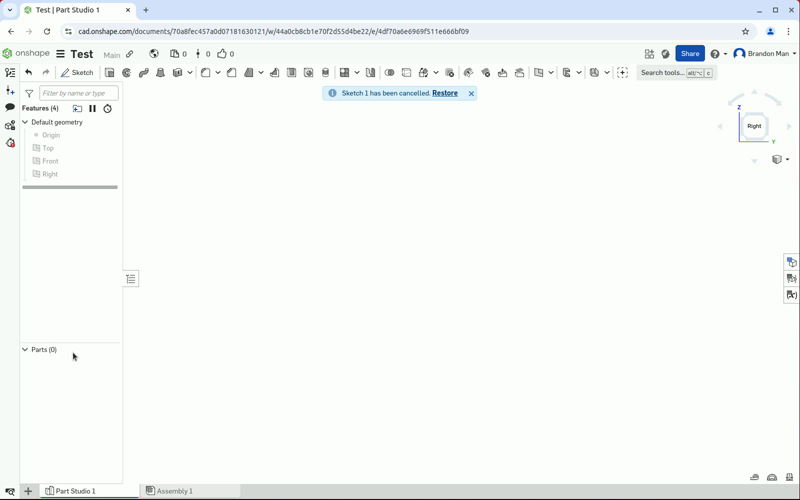
mouse_move(73, 352)
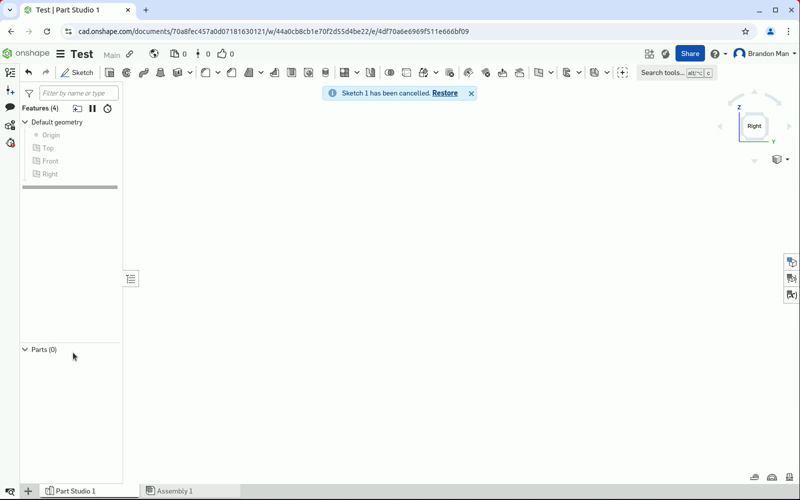
key(shift+y)
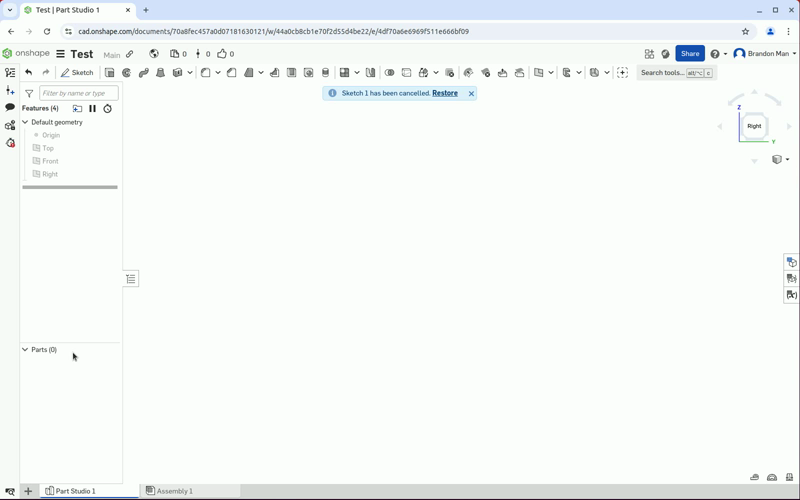
key(shift+s)
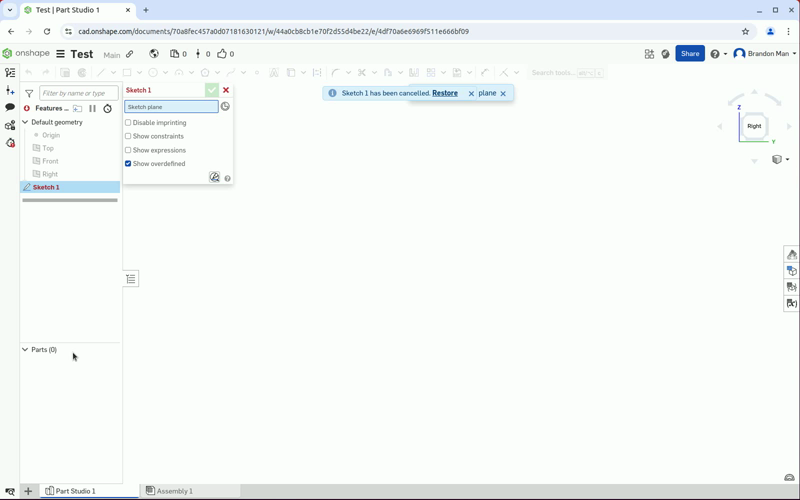
mouse_move(73, 176)
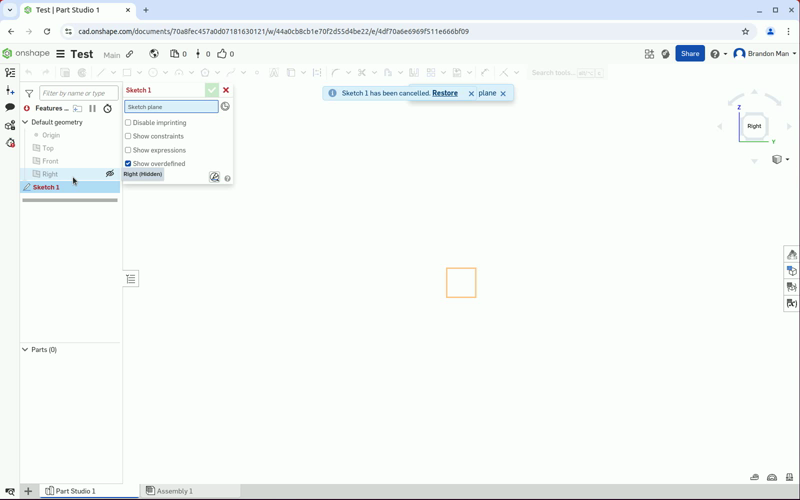
click(73, 176)
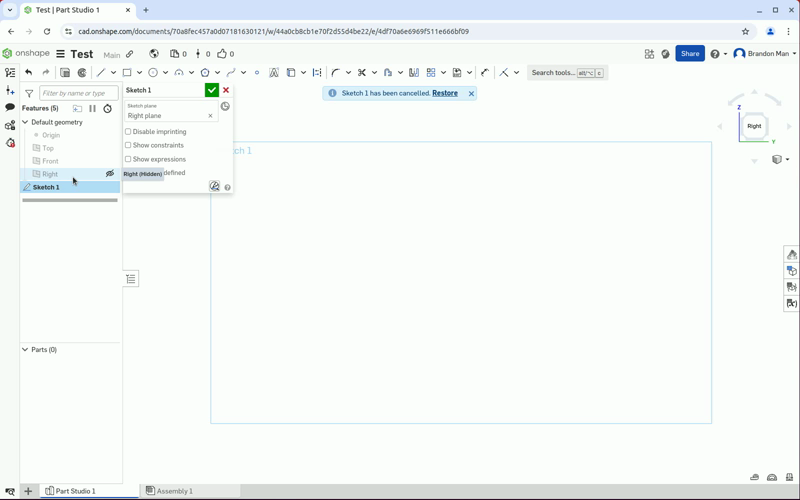
mouse_move(73, 352)
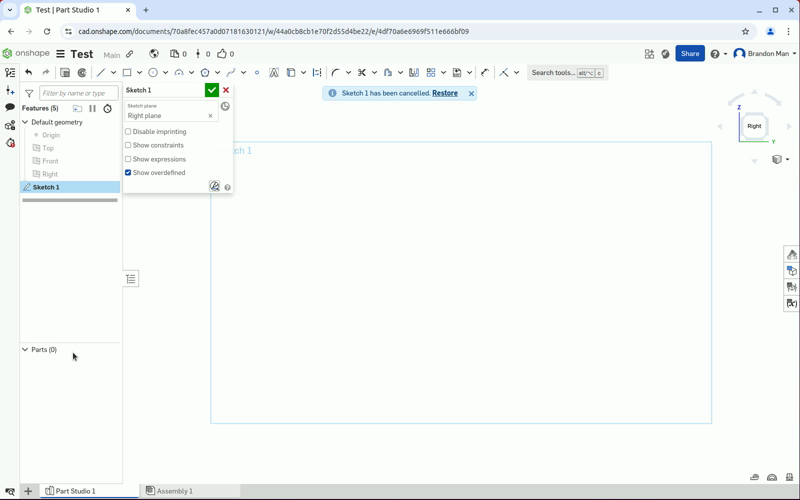
key(y)
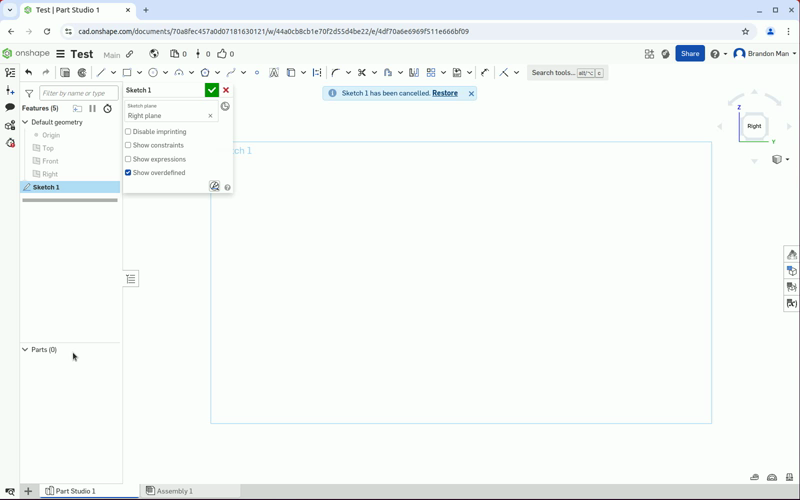
key(a)
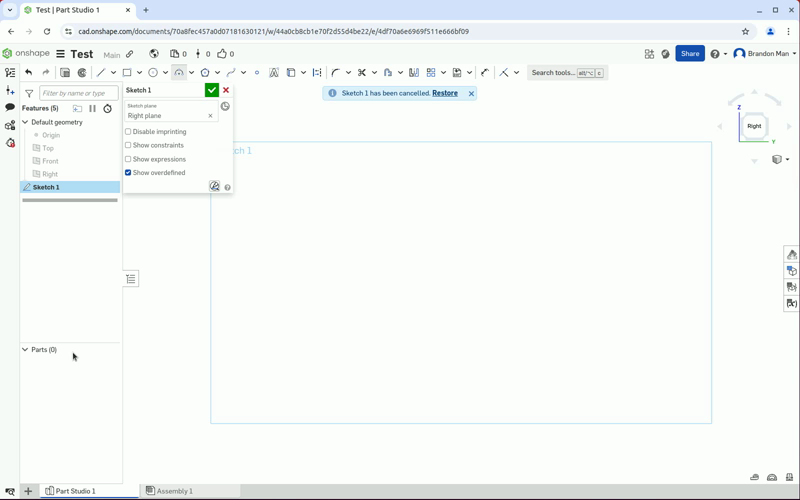
key_down(shift)
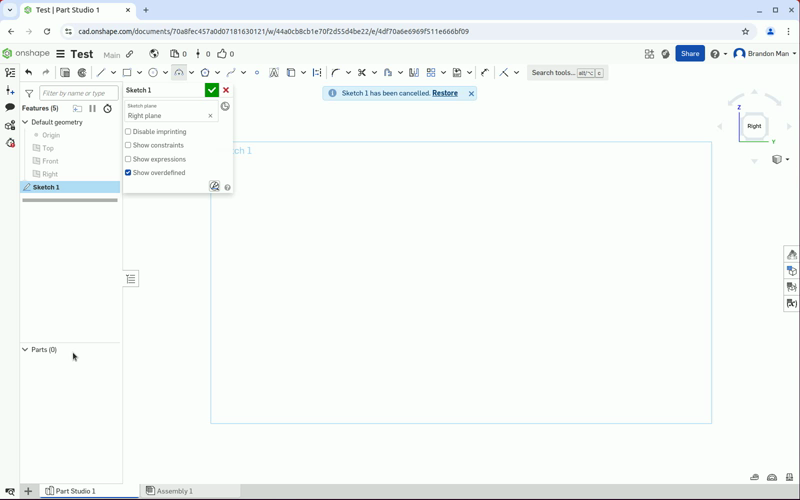
mouse_move(424, 244)
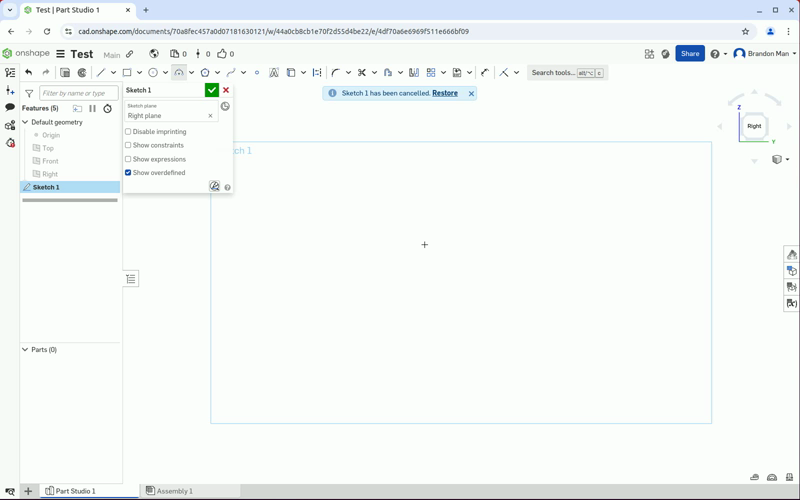
click(424, 244)
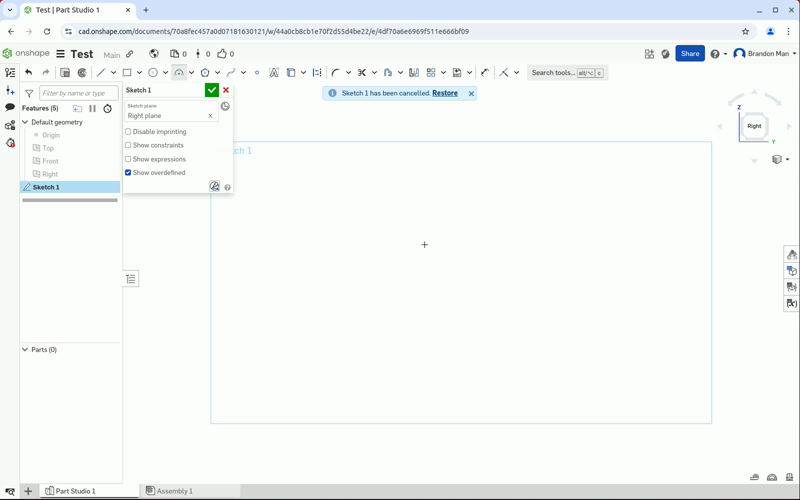
key_up(shift)
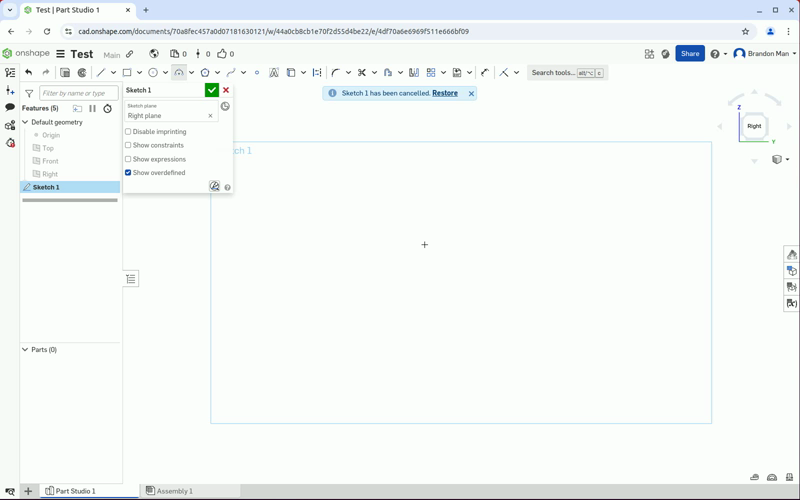
key_down(shift)
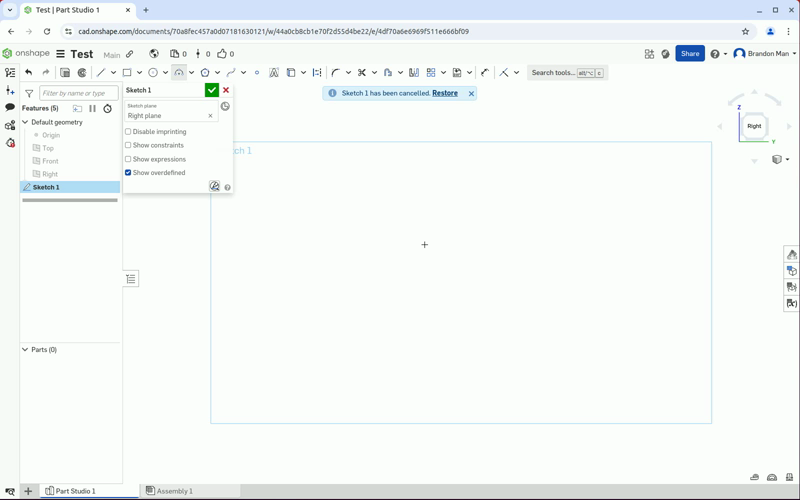
mouse_move(476, 244)
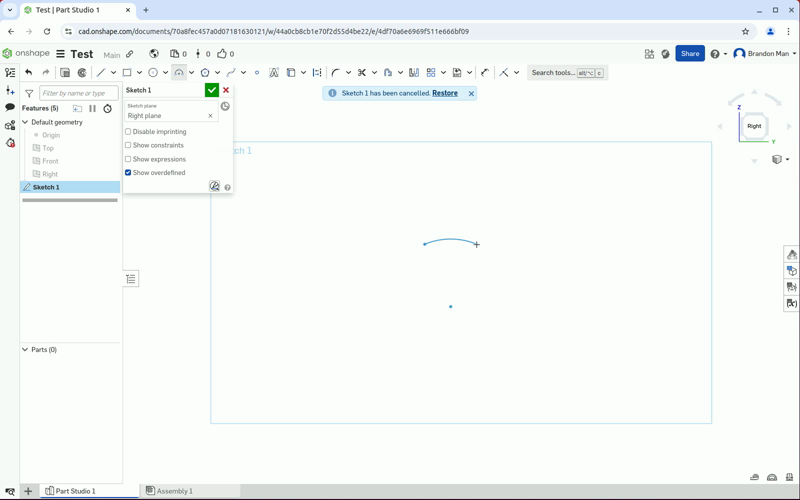
click(476, 244)
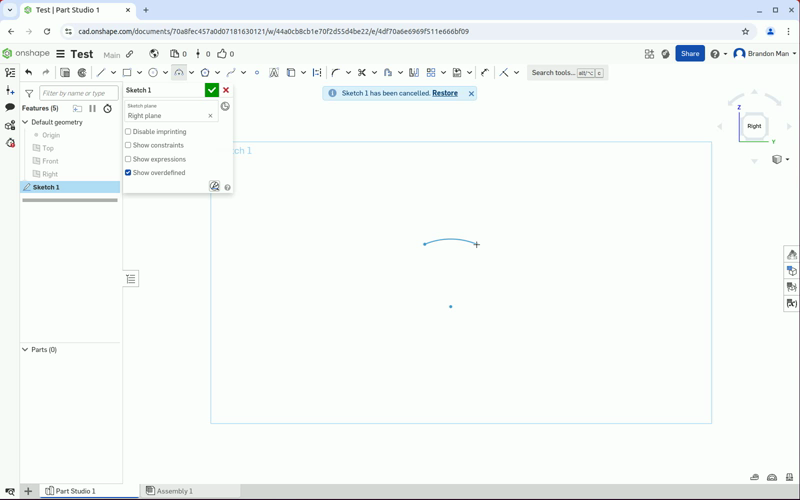
mouse_move(450, 270)
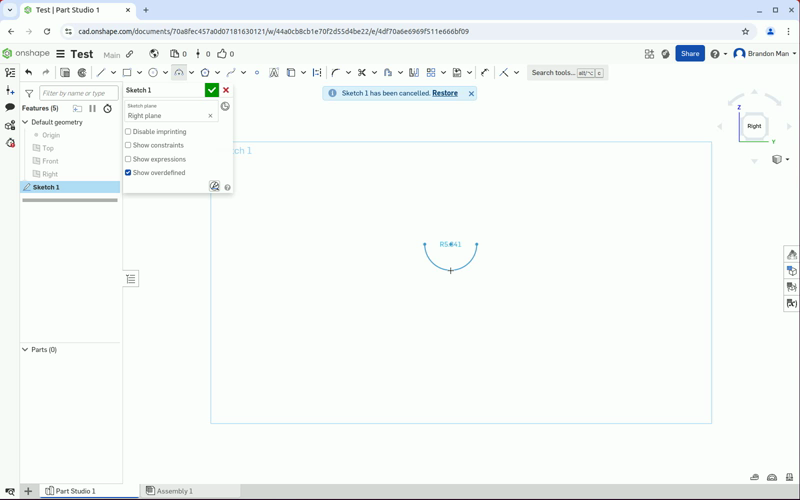
click(450, 270)
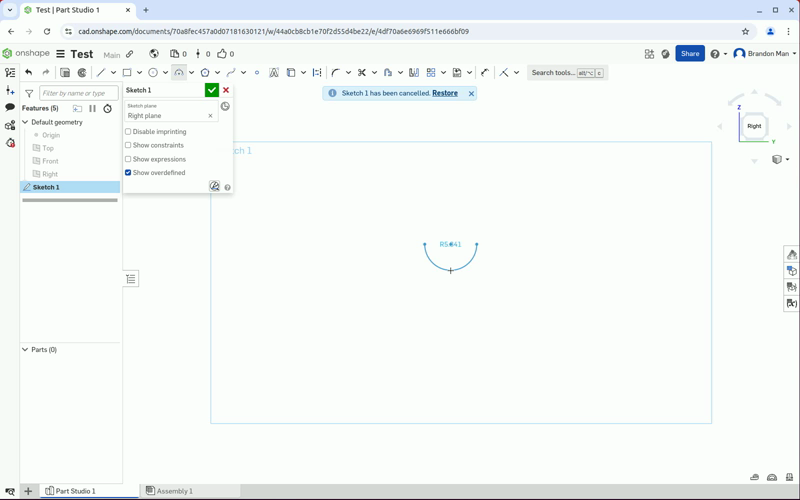
key_up(shift)
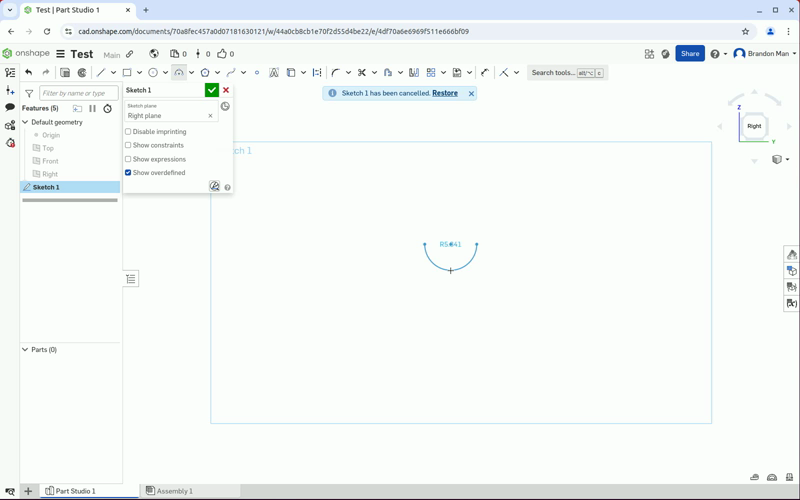
key(esc)
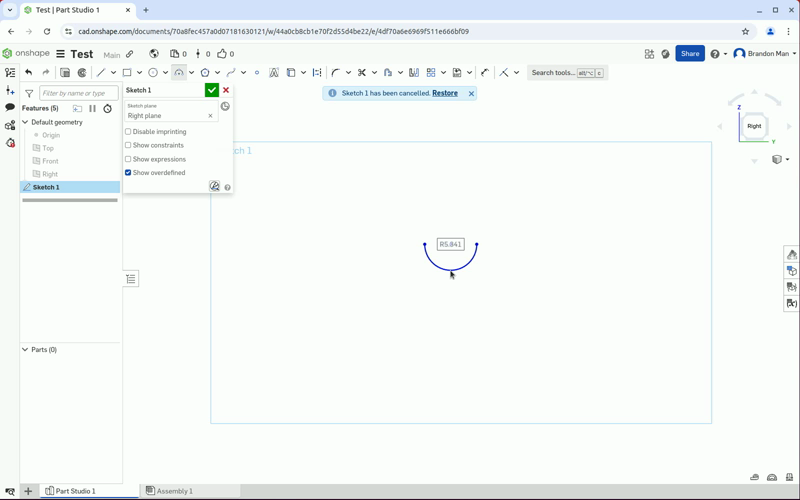
key(l)
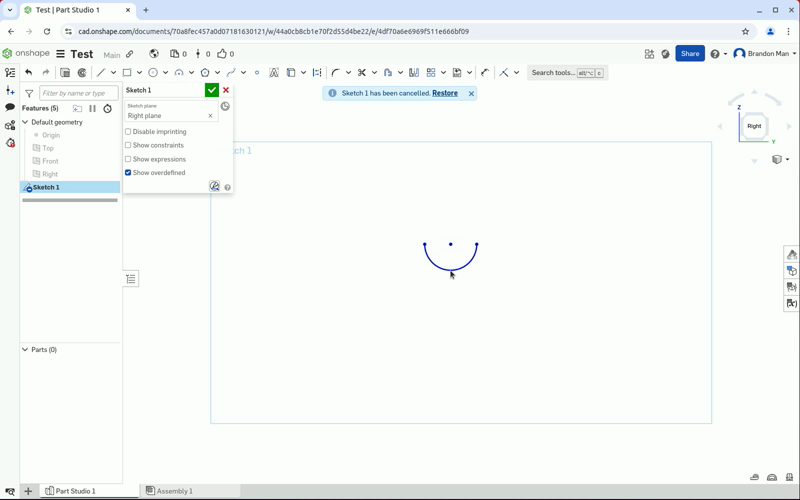
mouse_move(476, 244)
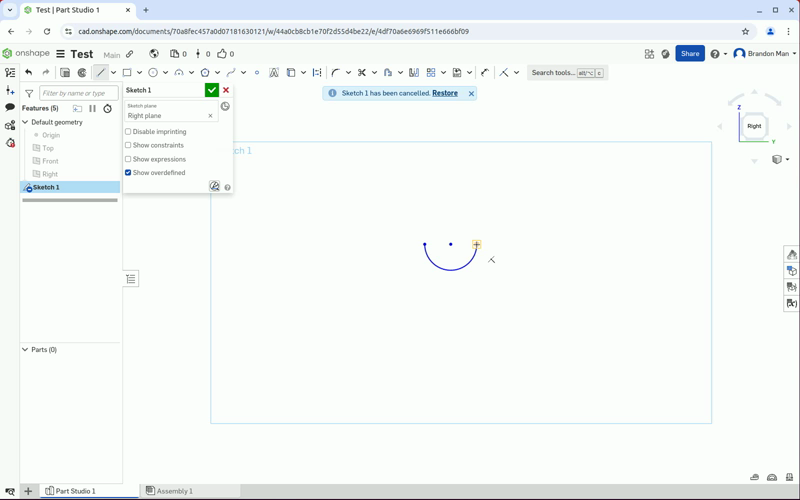
click(476, 244)
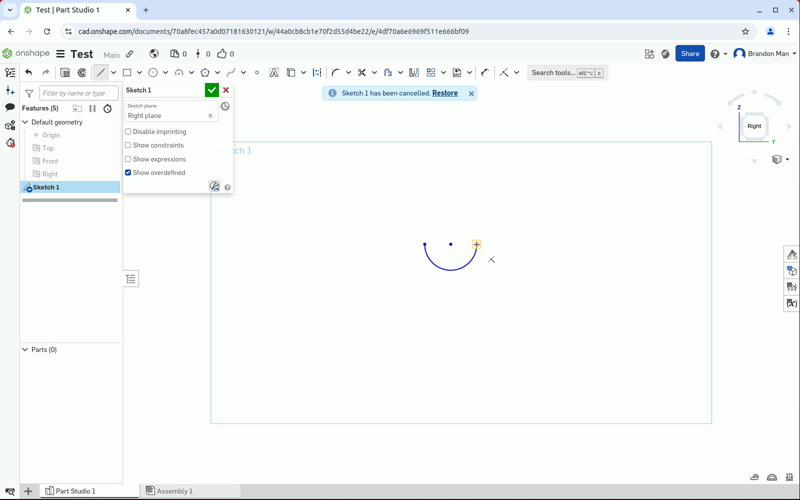
key_down(shift)
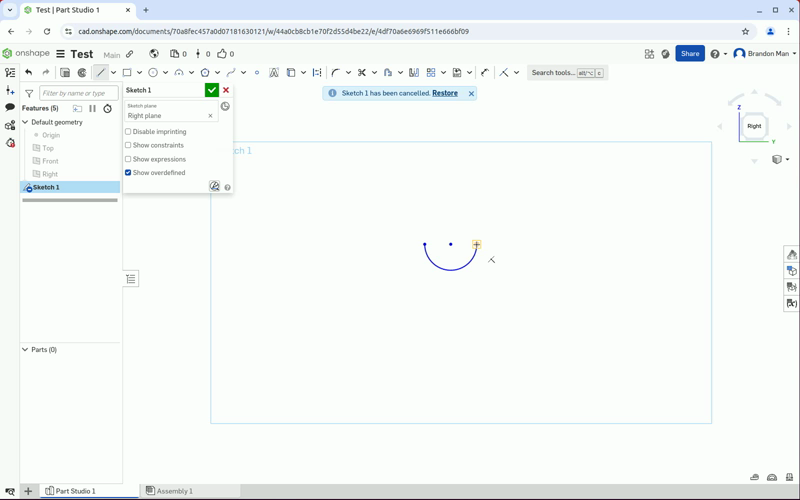
mouse_move(506, 244)
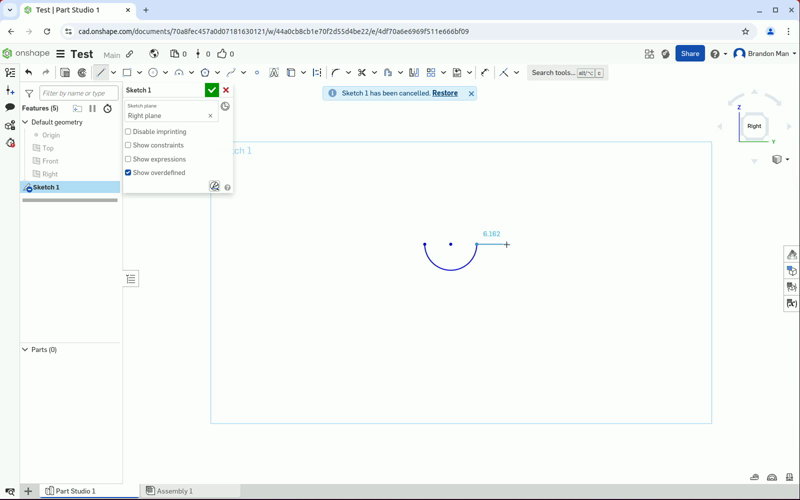
mouse_move(467, 244)
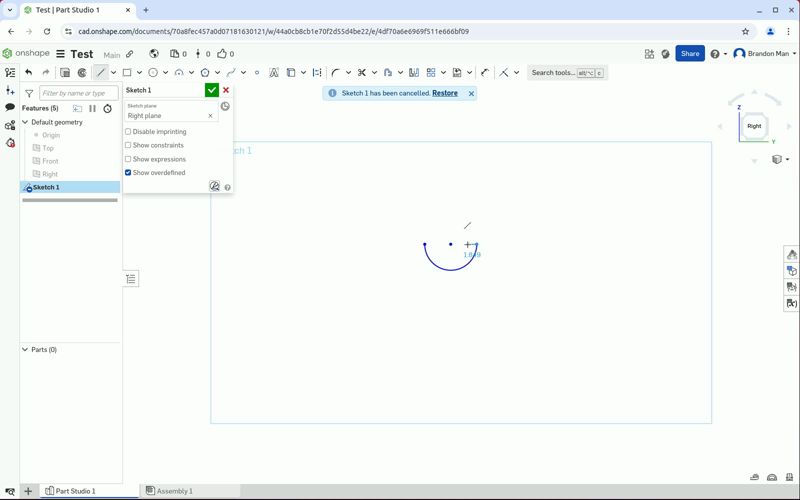
click(467, 244)
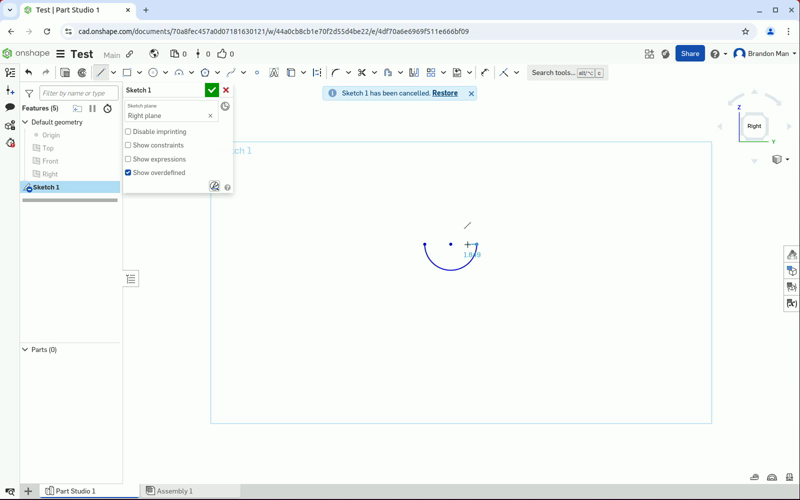
key_up(shift)
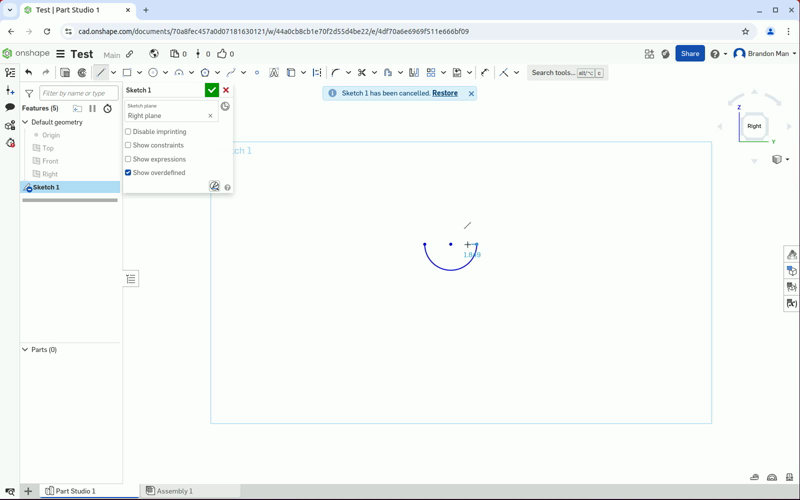
key(esc)
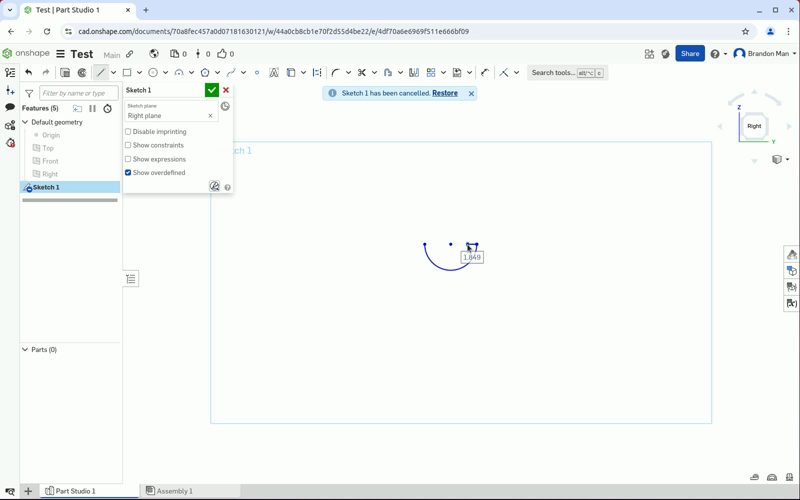
key(a)
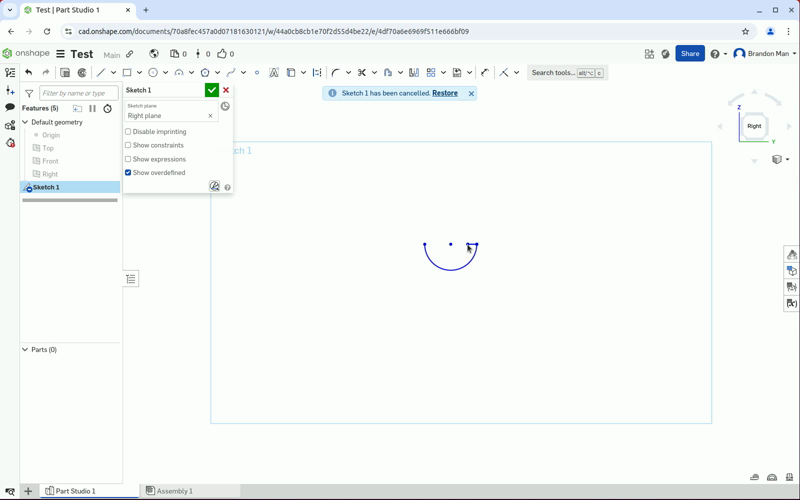
mouse_move(467, 244)
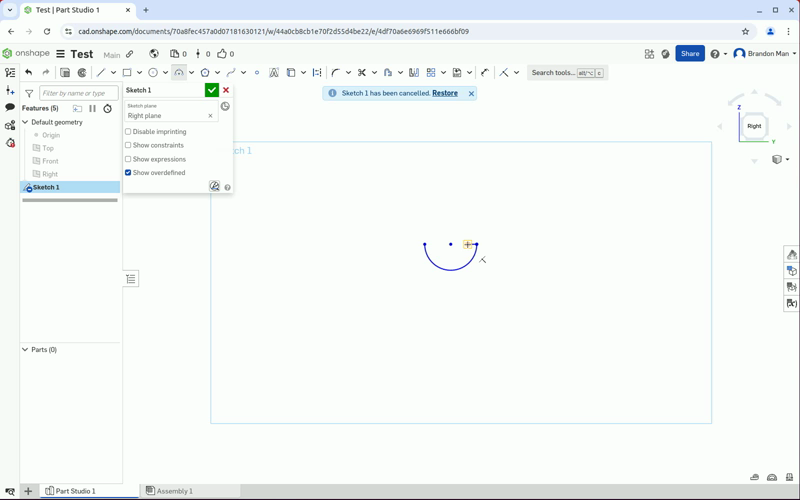
click(467, 244)
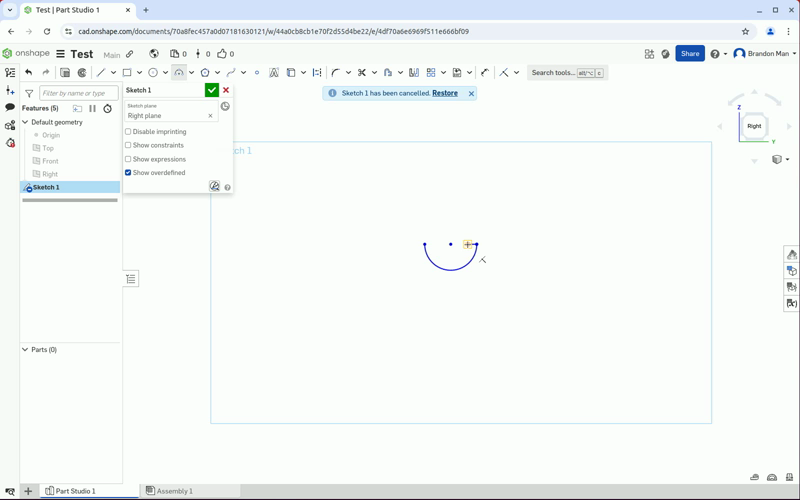
key_down(shift)
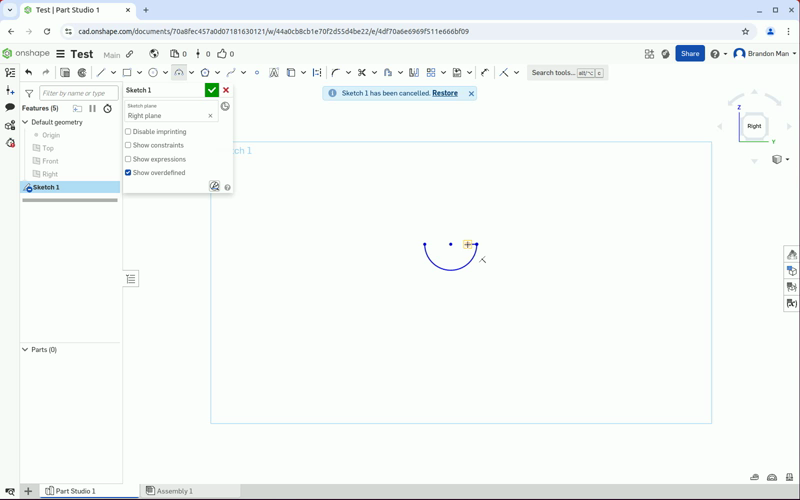
mouse_move(433, 244)
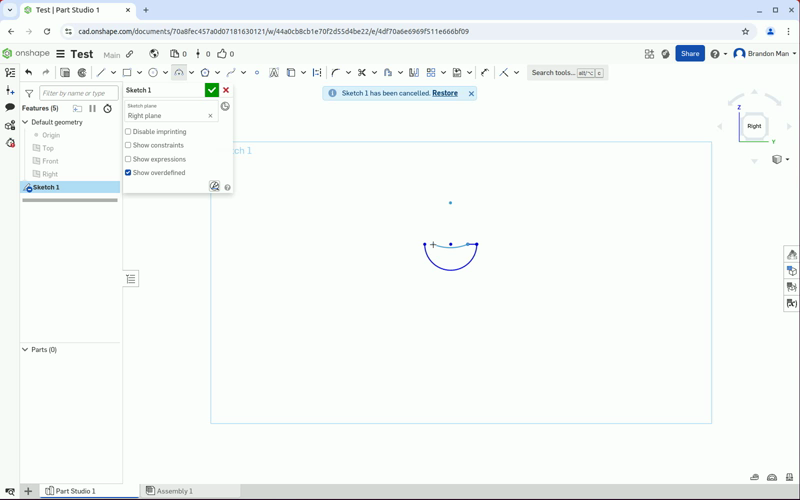
click(433, 244)
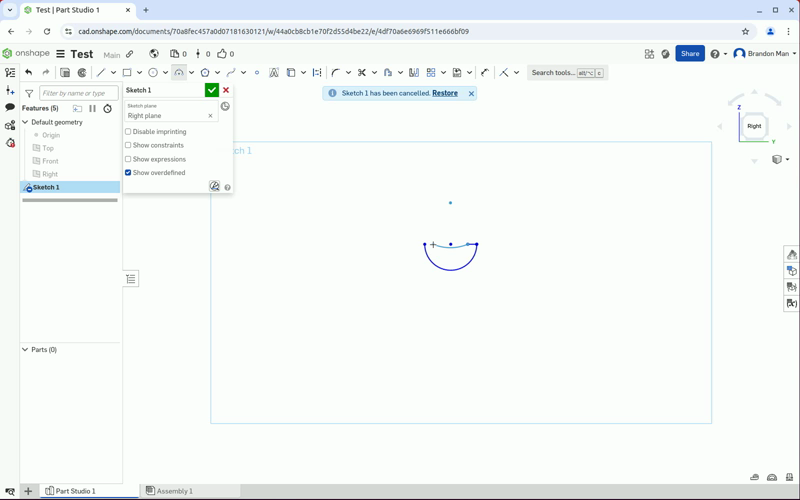
mouse_move(450, 261)
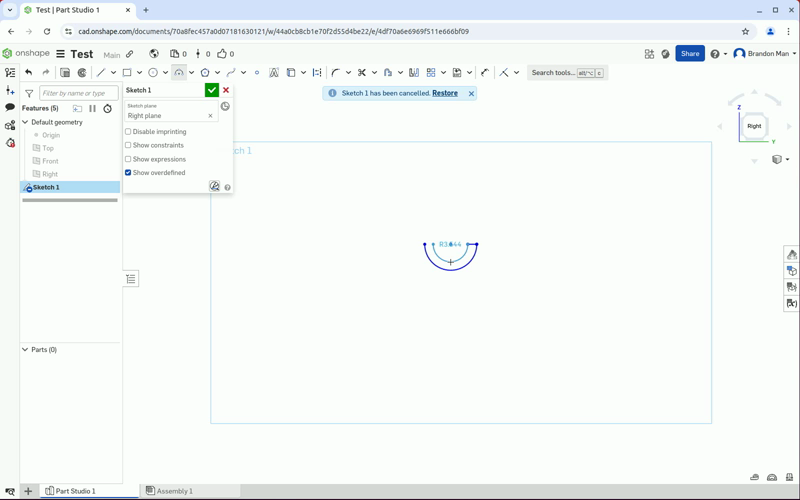
click(450, 261)
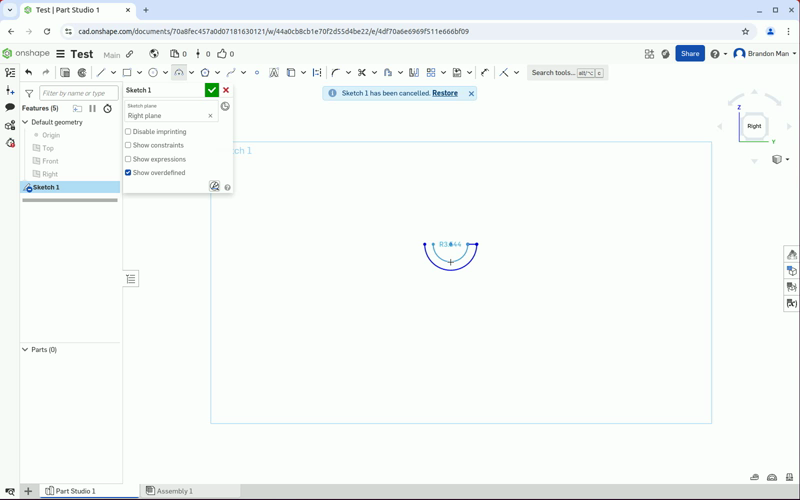
key_up(shift)
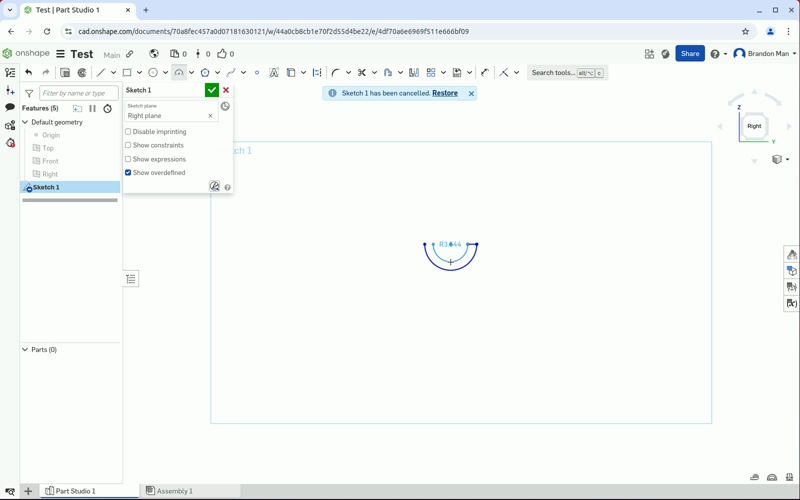
key(esc)
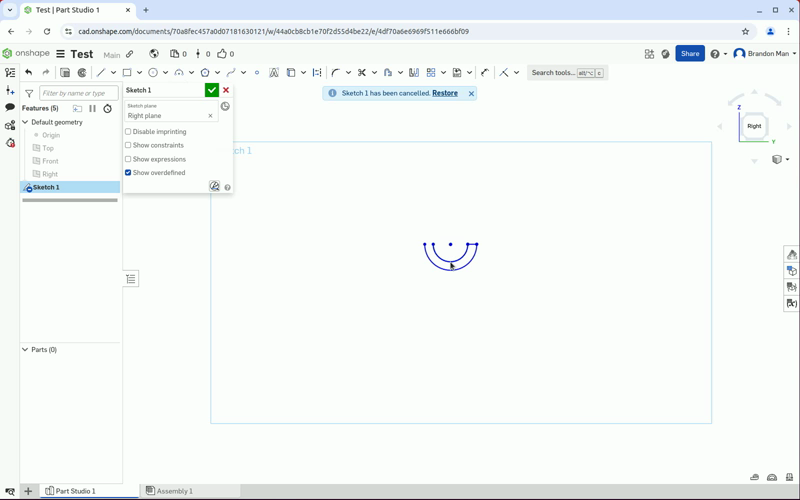
key(l)
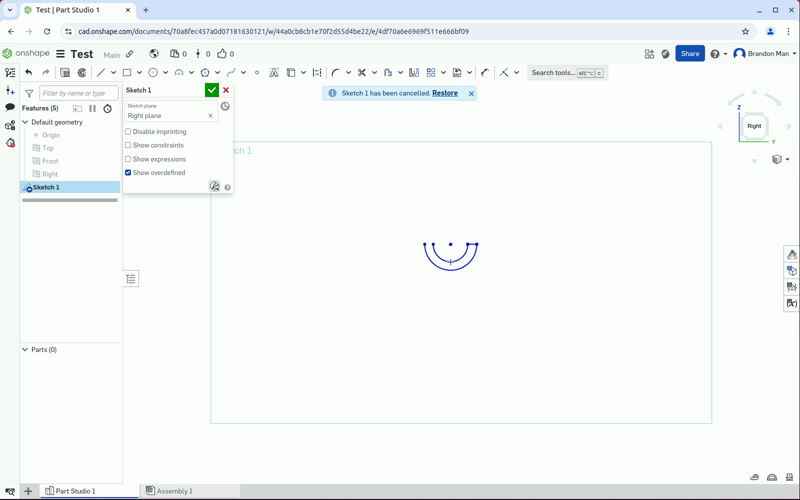
mouse_move(433, 244)
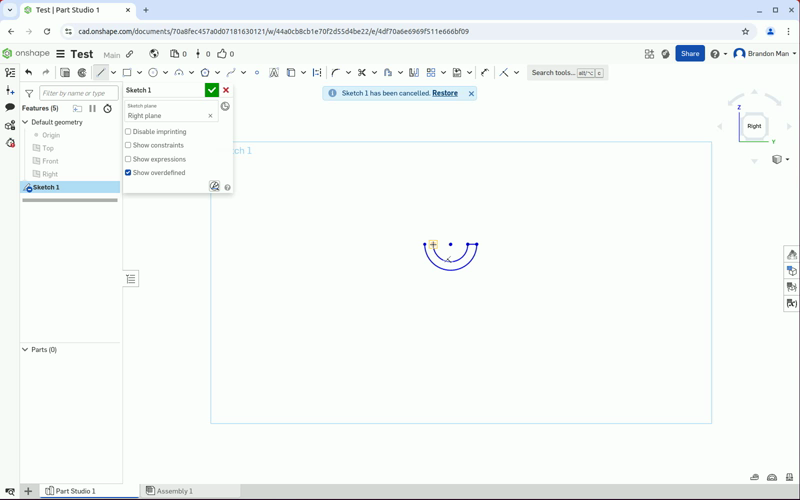
click(433, 244)
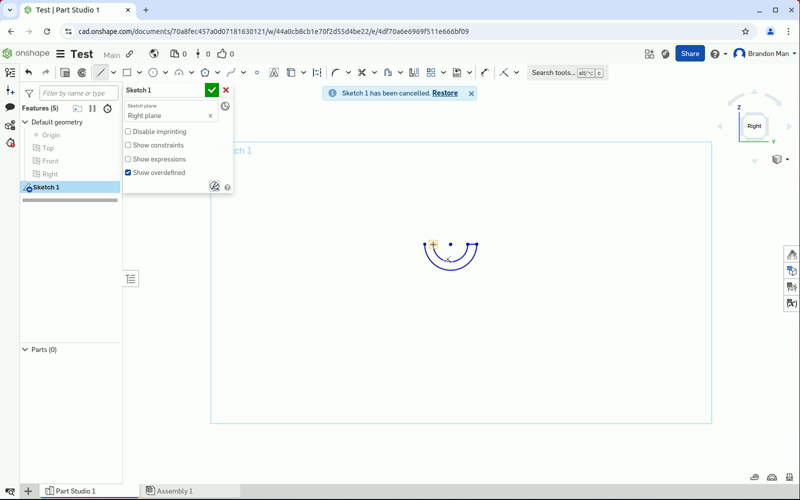
mouse_move(463, 244)
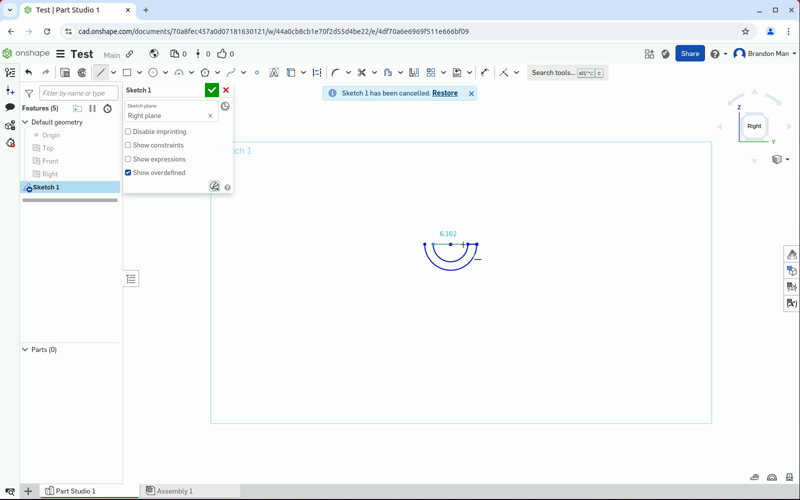
key_down(shift)
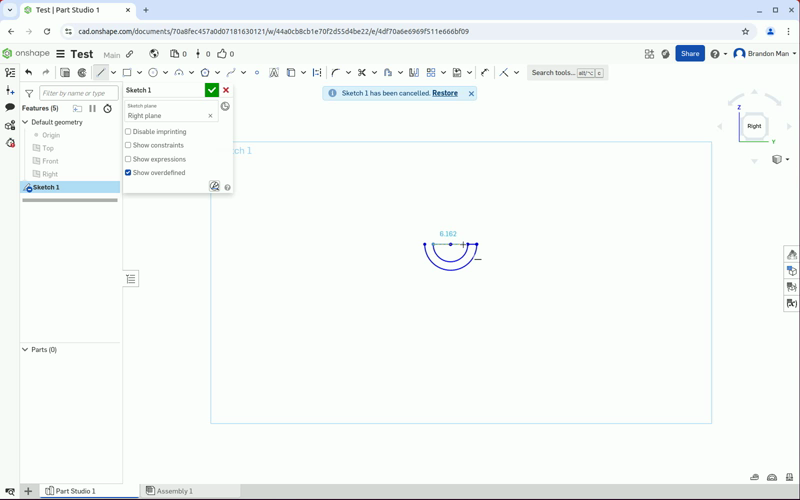
mouse_move(424, 244)
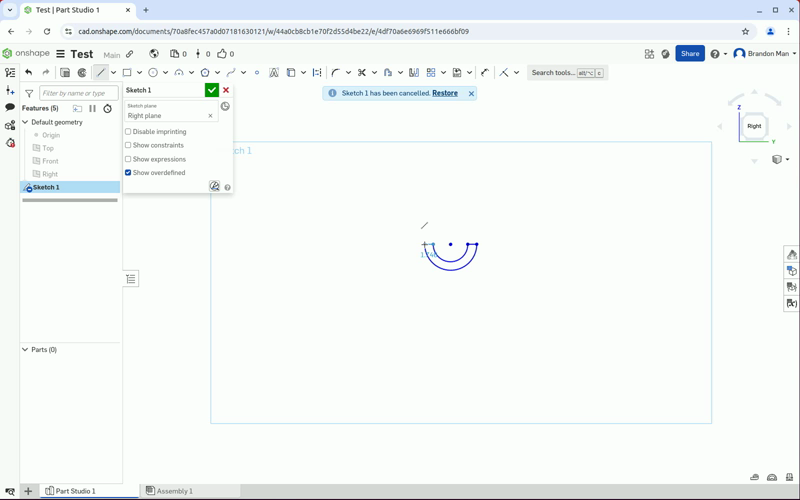
key_up(shift)
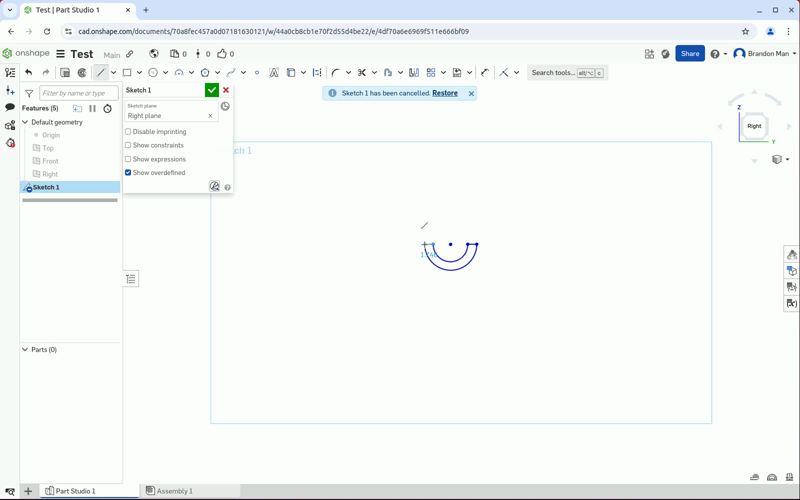
click(424, 244)
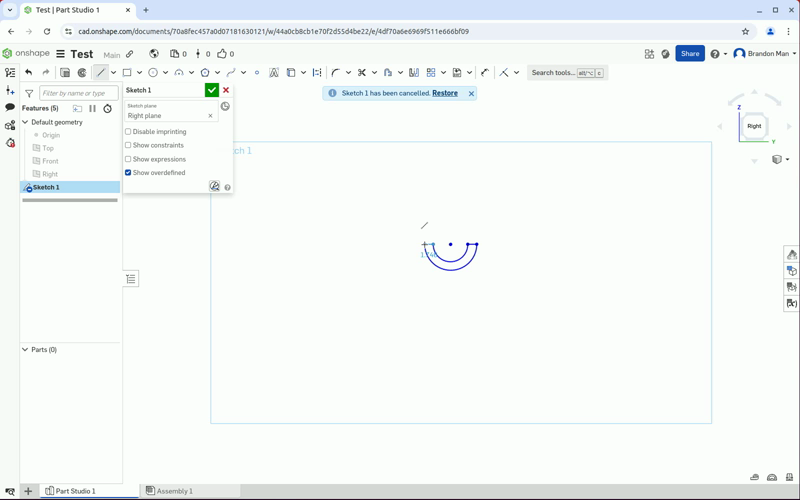
key(esc)
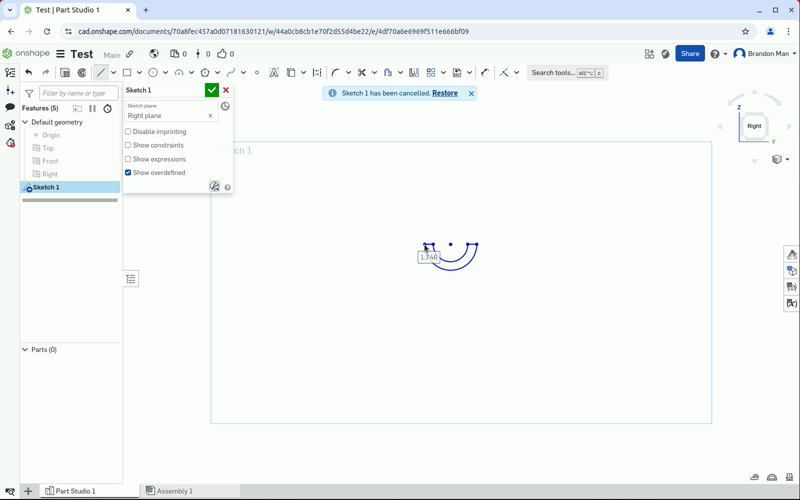
mouse_move(449, 263)
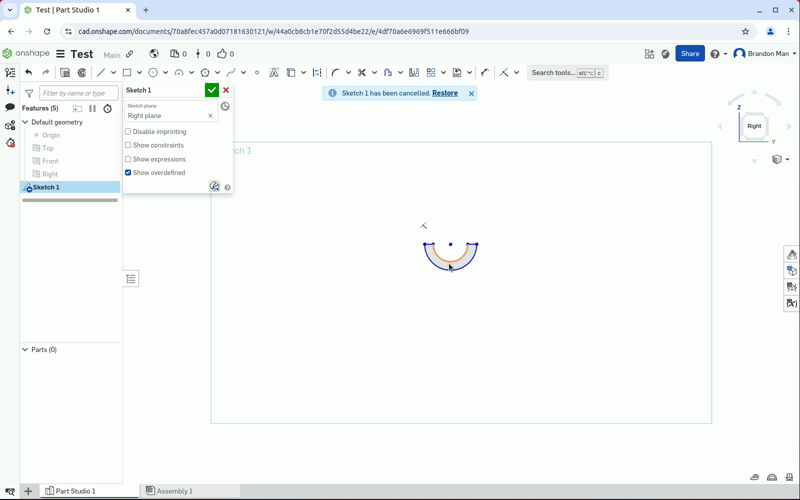
scroll(6)
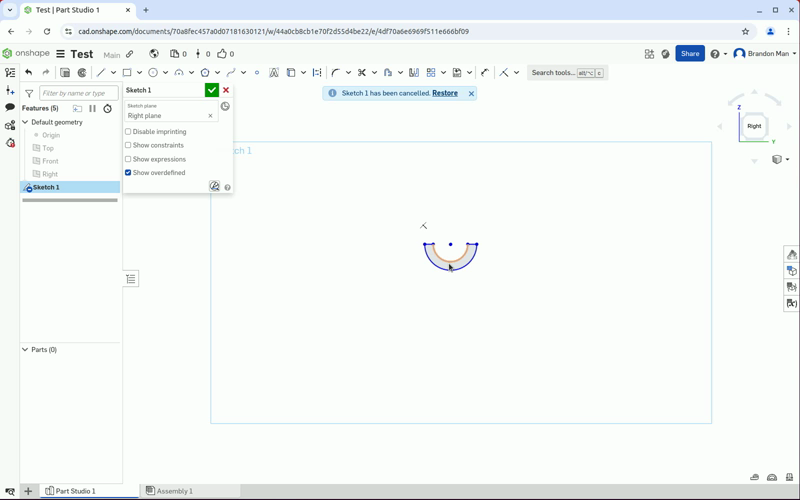
scroll(6)
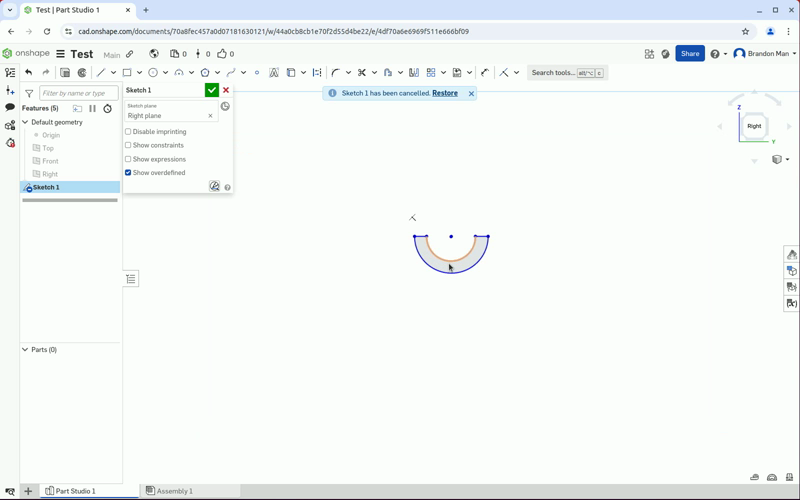
scroll(6)
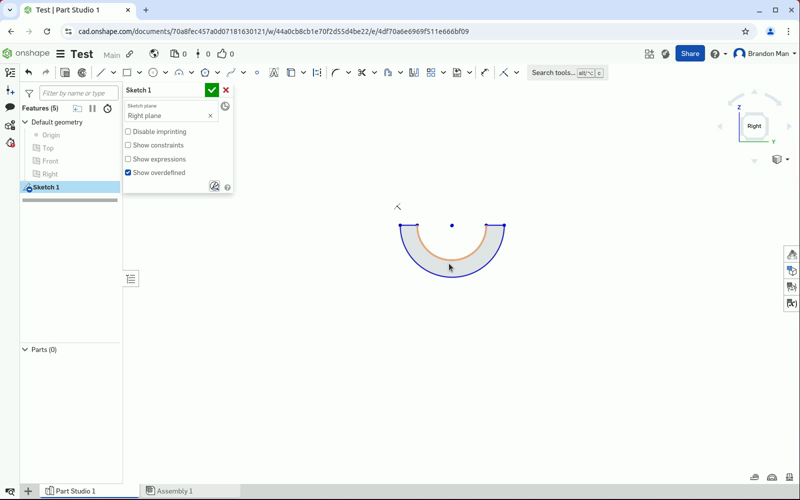
scroll(6)
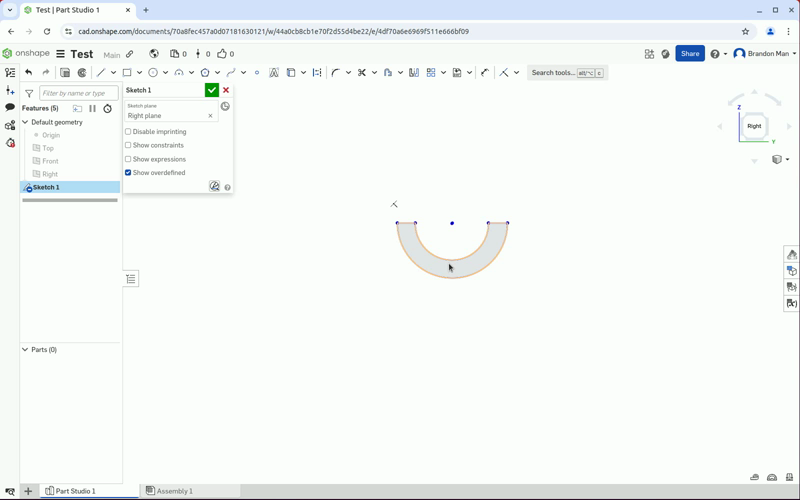
scroll(6)
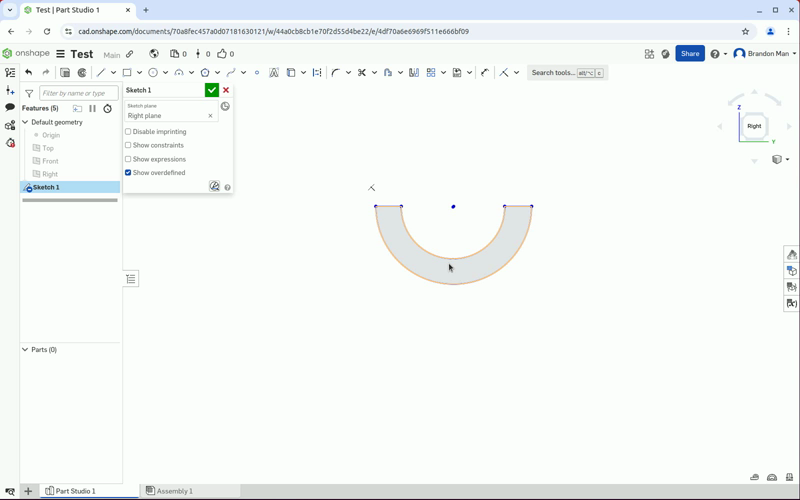
scroll(6)
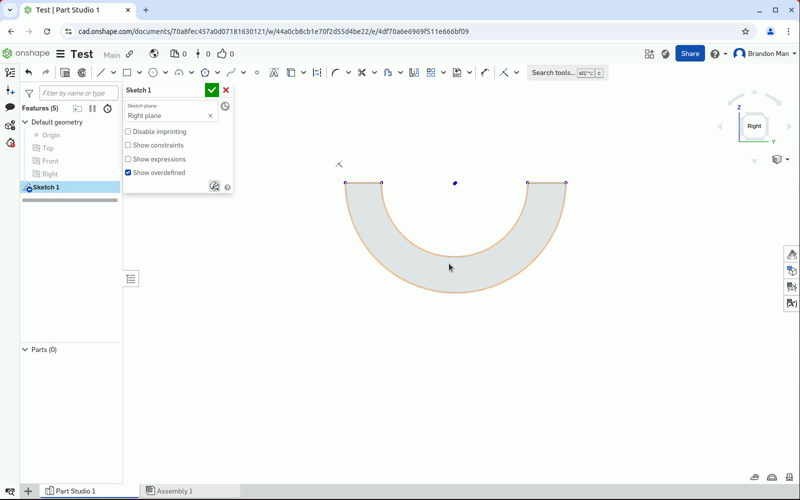
scroll(6)
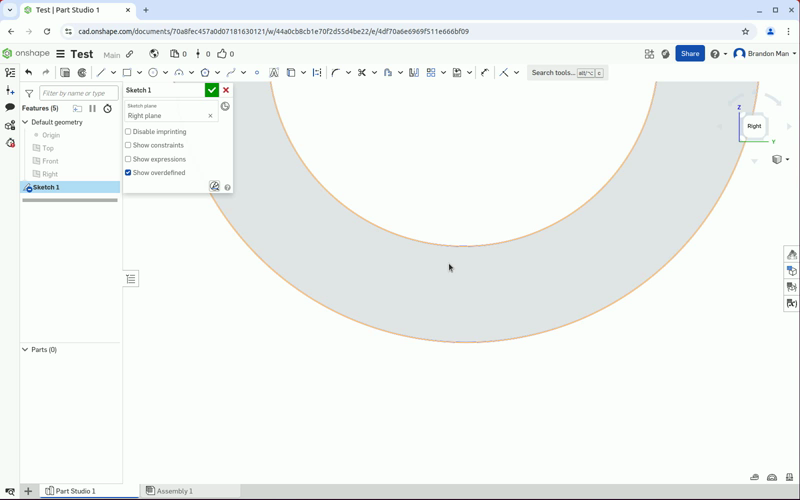
click(449, 263)
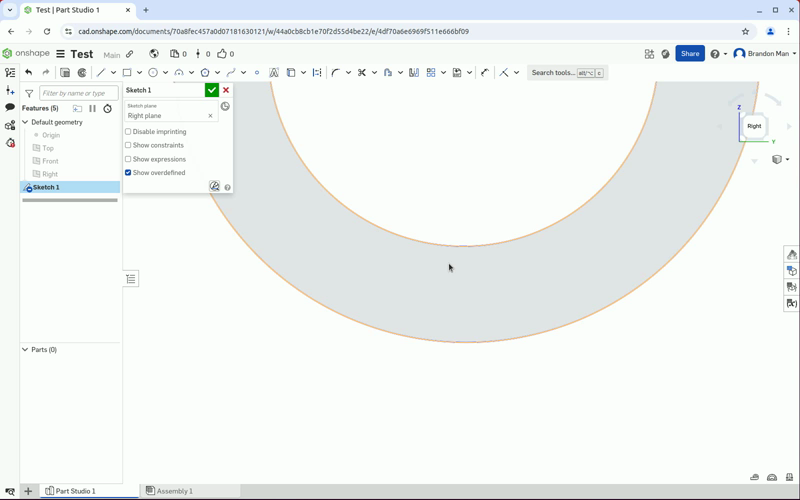
scroll(-6)
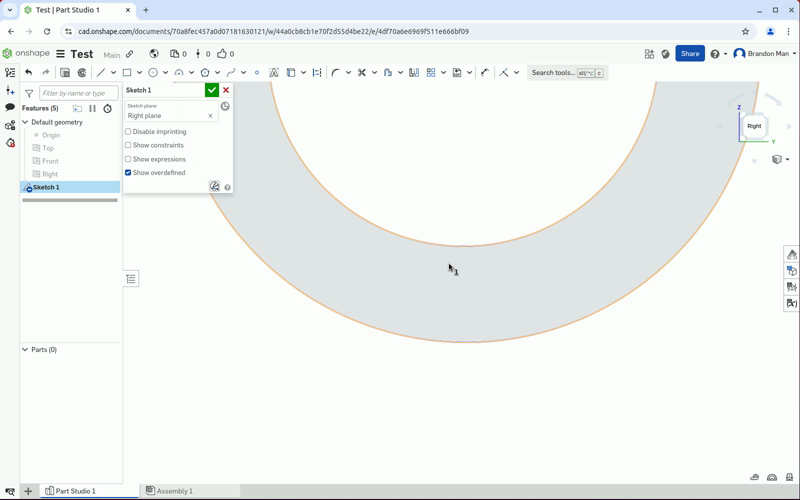
scroll(-6)
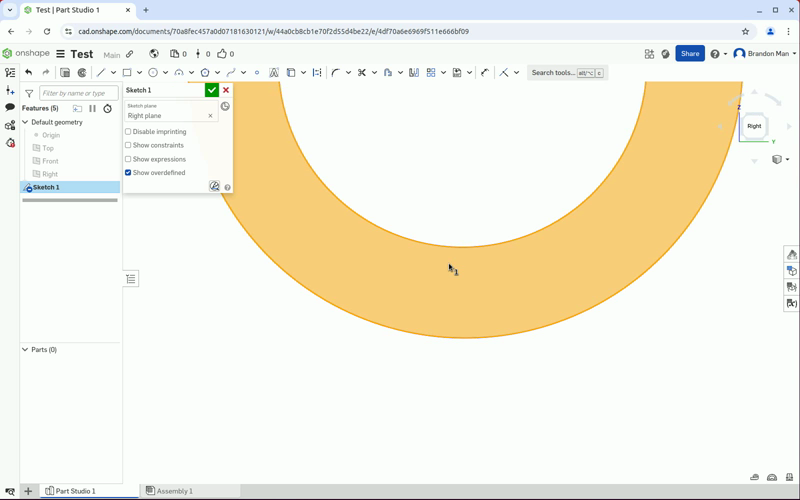
scroll(-6)
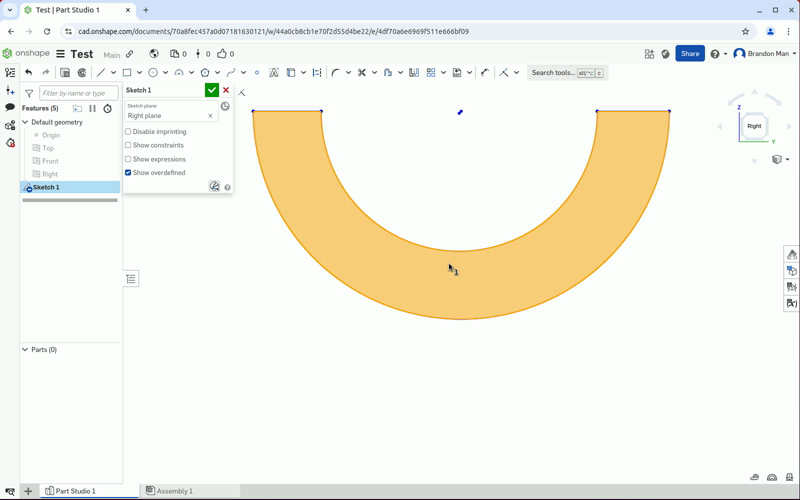
scroll(-6)
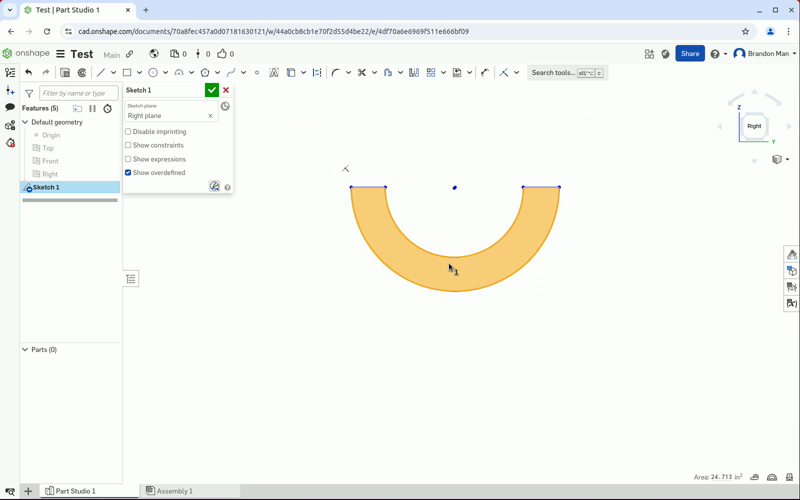
scroll(-6)
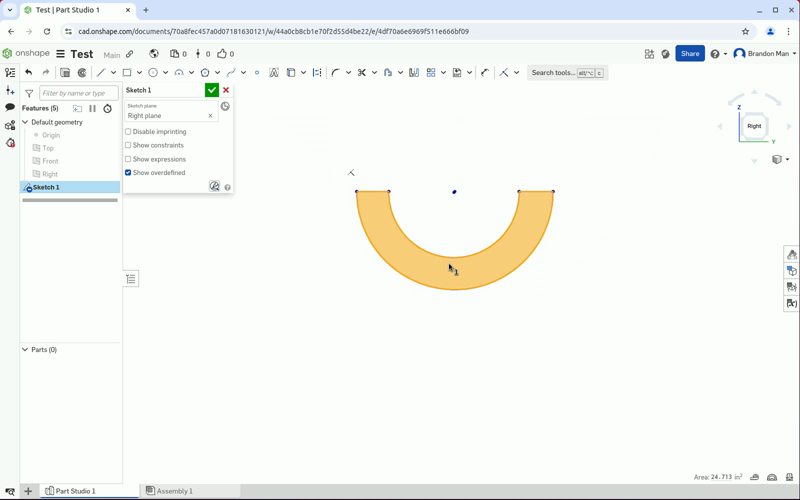
scroll(-6)
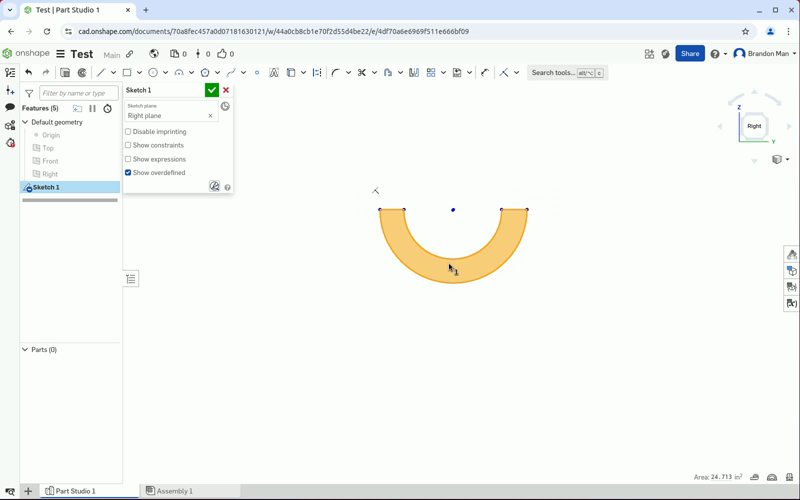
scroll(-6)
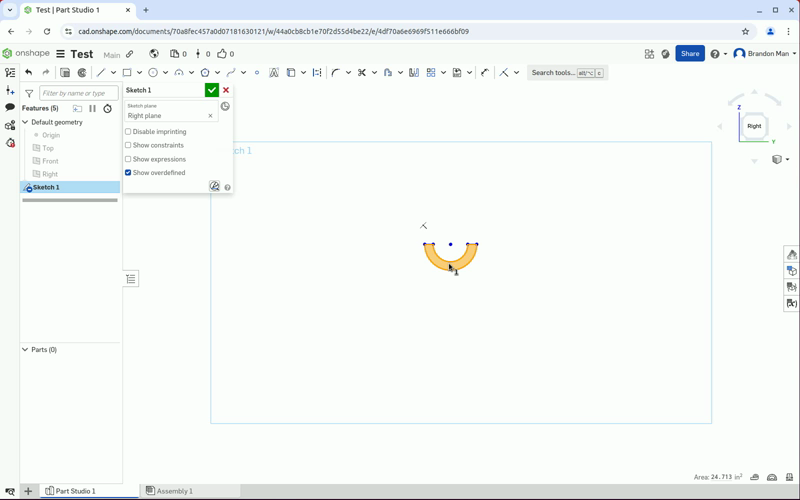
mouse_move(73, 352)
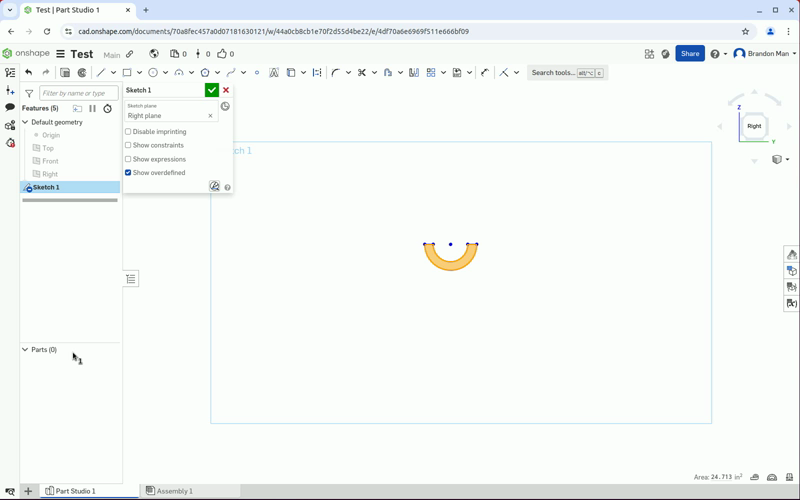
key(shift+y)
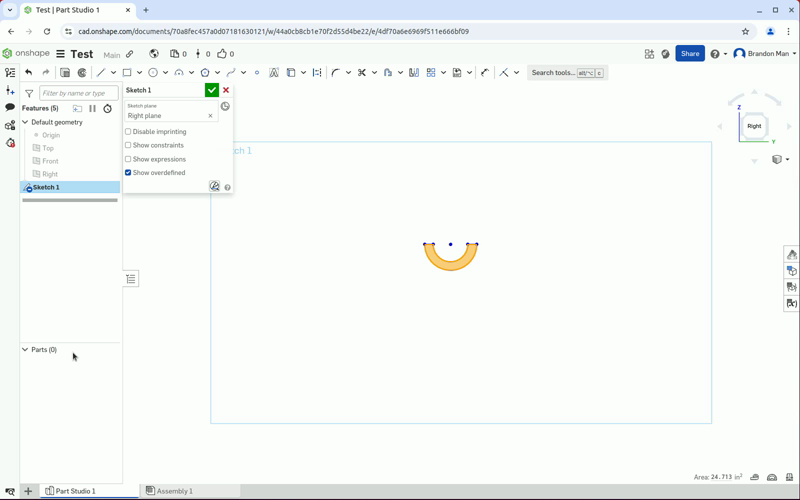
key(shift+e)
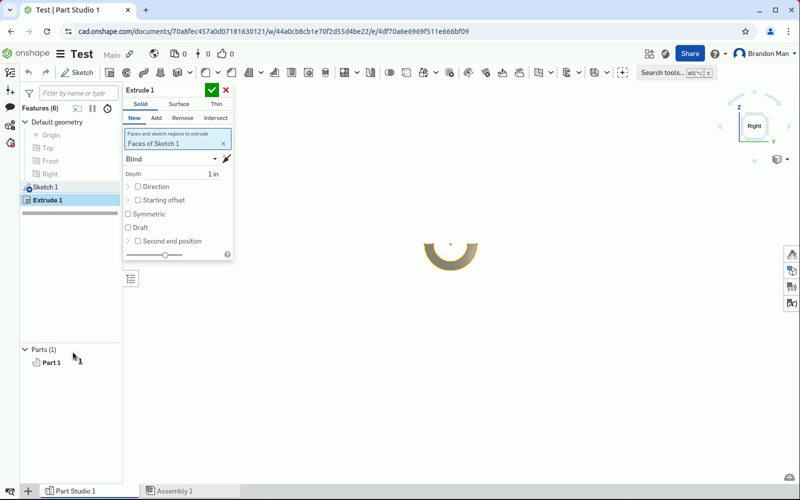
mouse_move(143, 106)
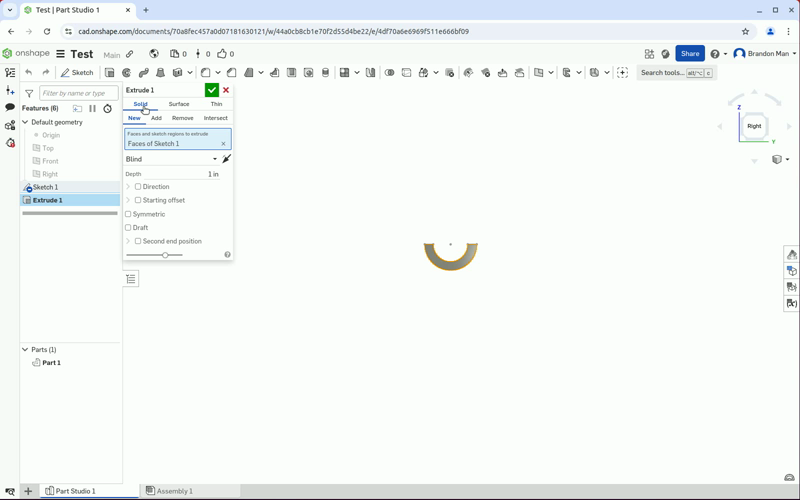
click(143, 106)
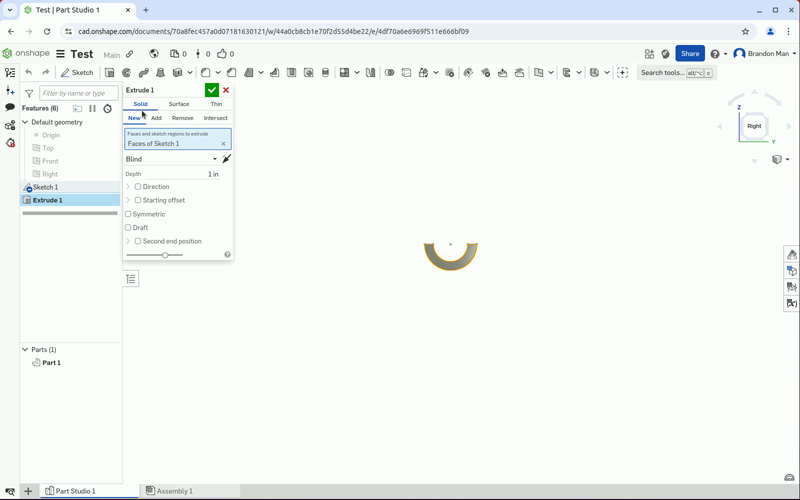
mouse_move(137, 120)
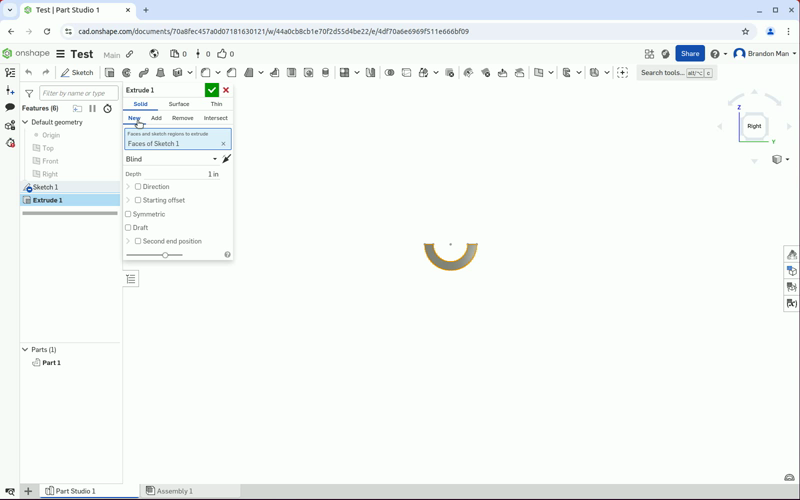
click(137, 120)
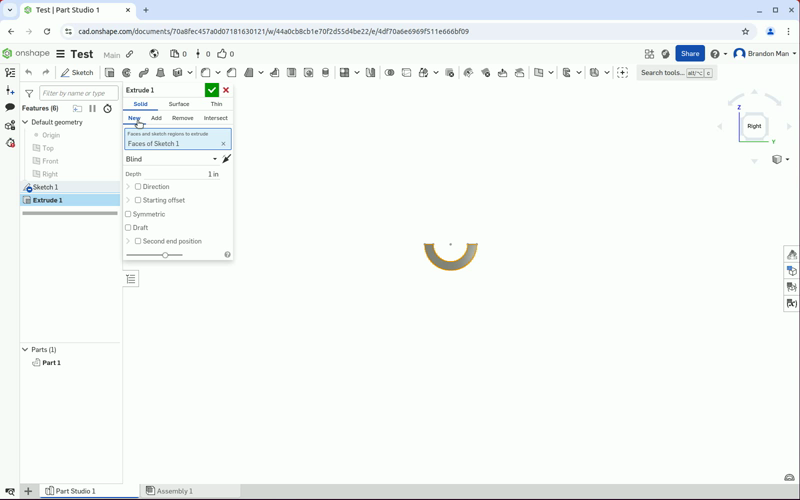
key(tab, 4)
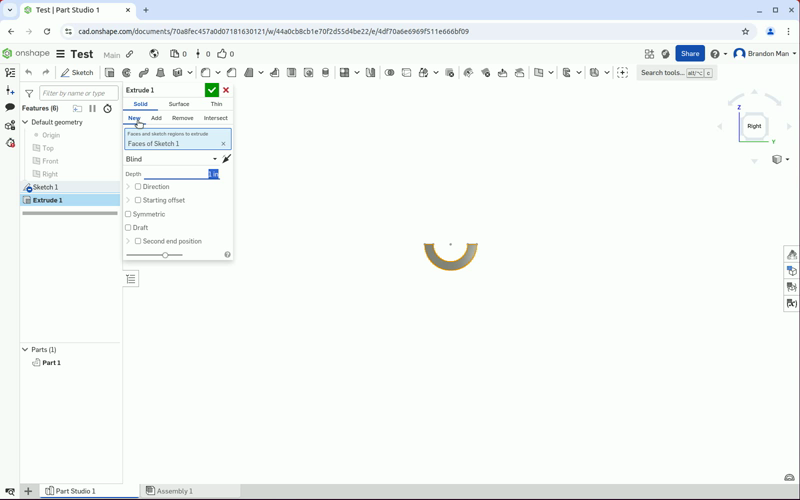
text(23.108)
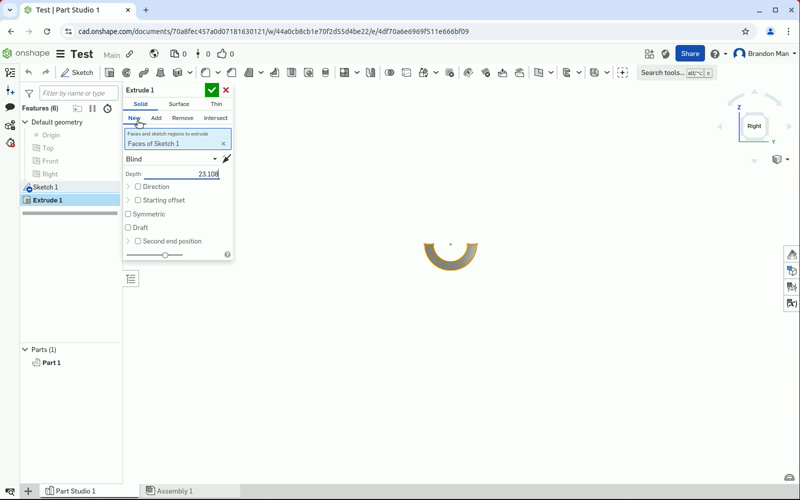
key(enter)
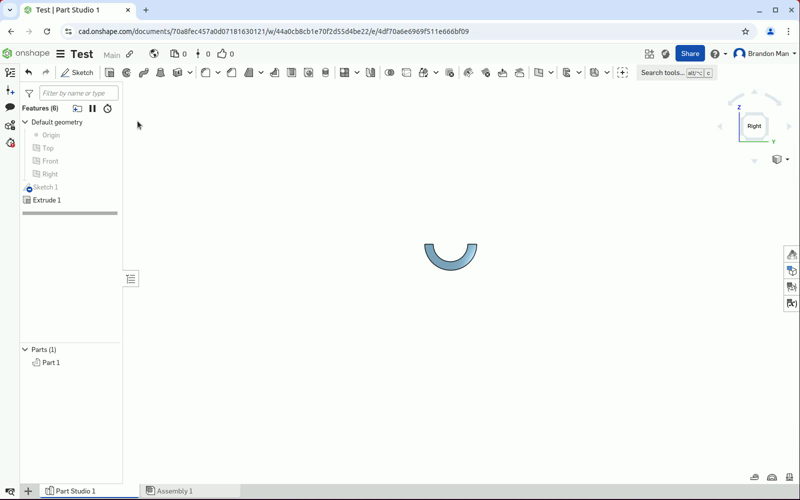
key(shift+h)
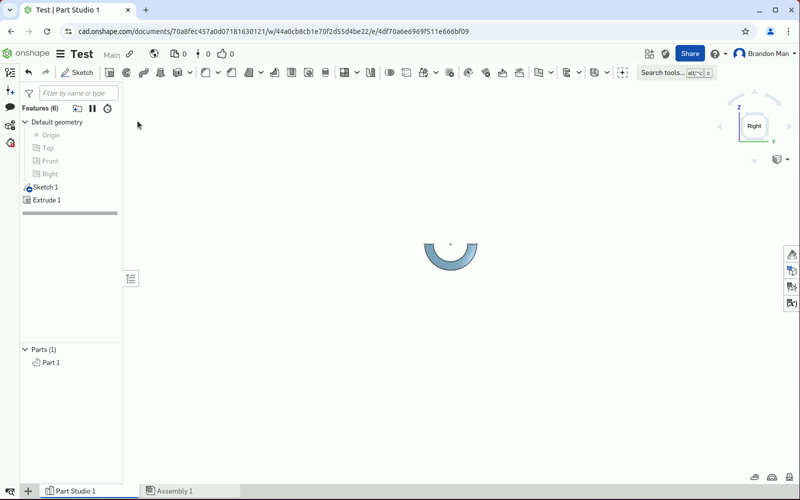
key(shift+h)
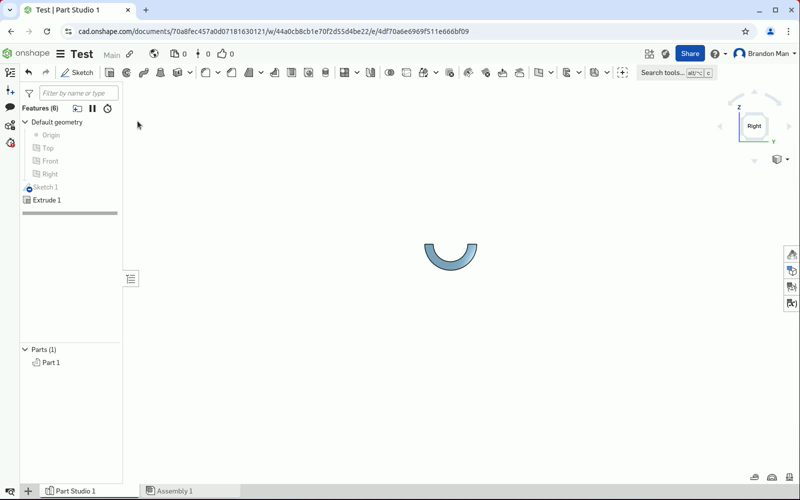
mouse_move(73, 189)
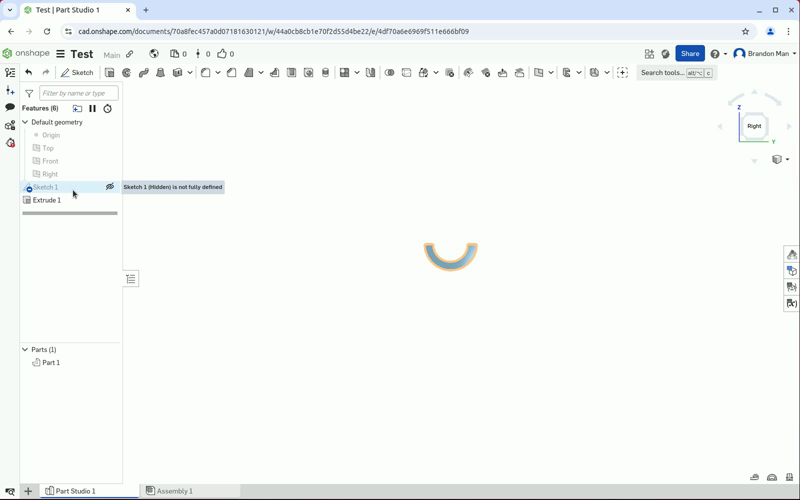
click(73, 189)
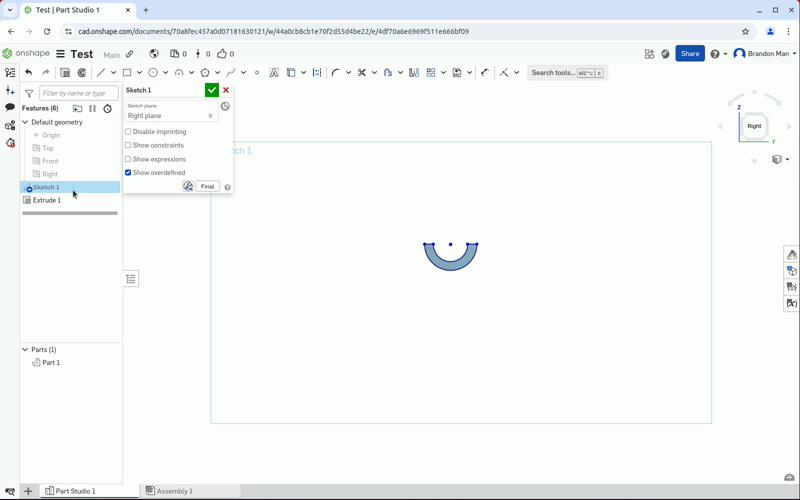
mouse_move(229, 92)
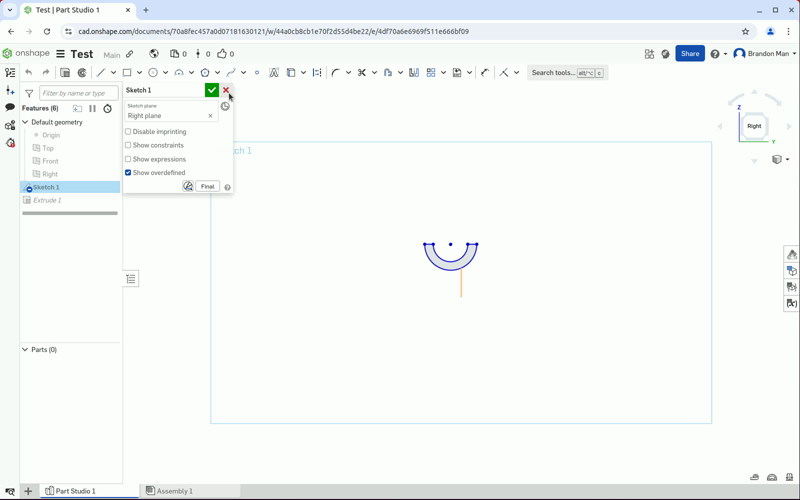
click(229, 92)
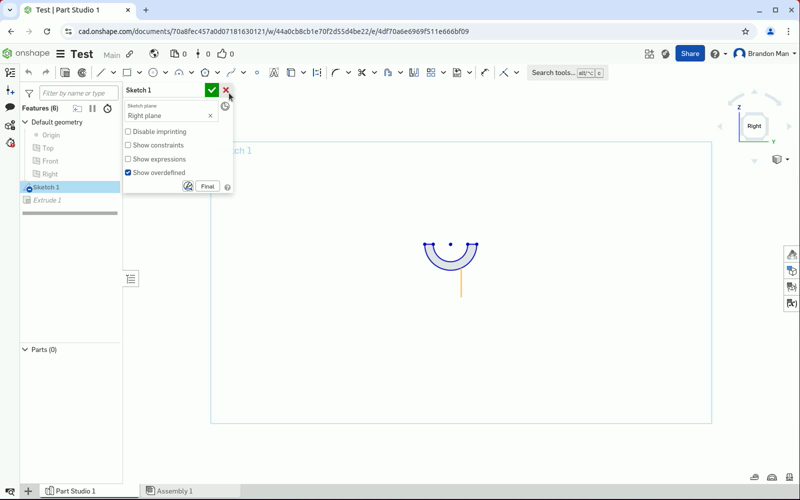
key(shift+s)
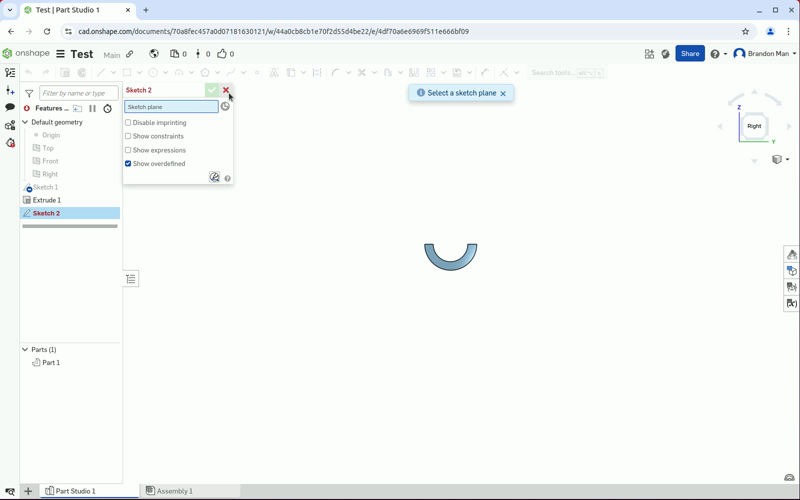
mouse_move(73, 176)
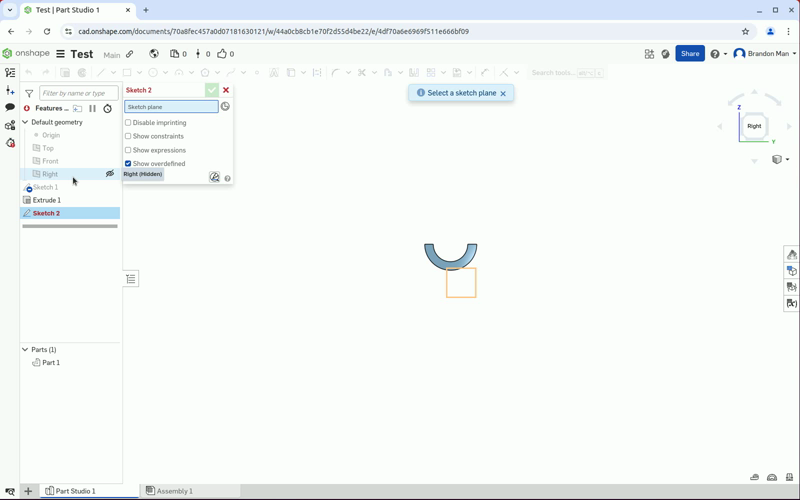
click(73, 176)
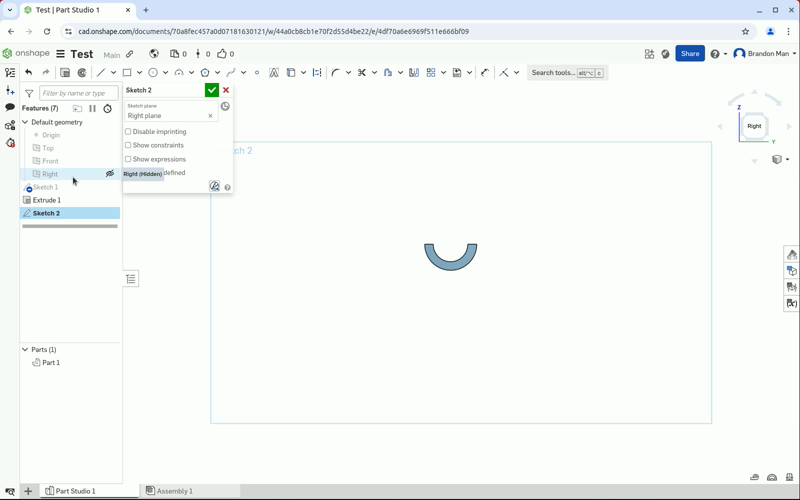
mouse_move(73, 352)
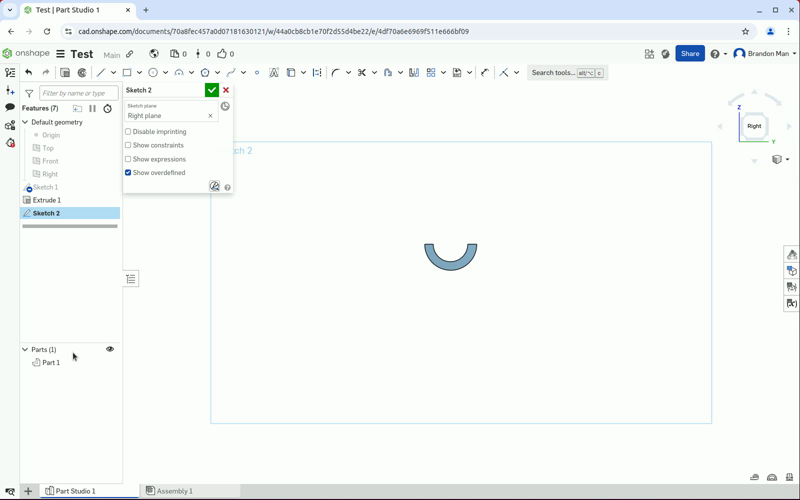
key(y)
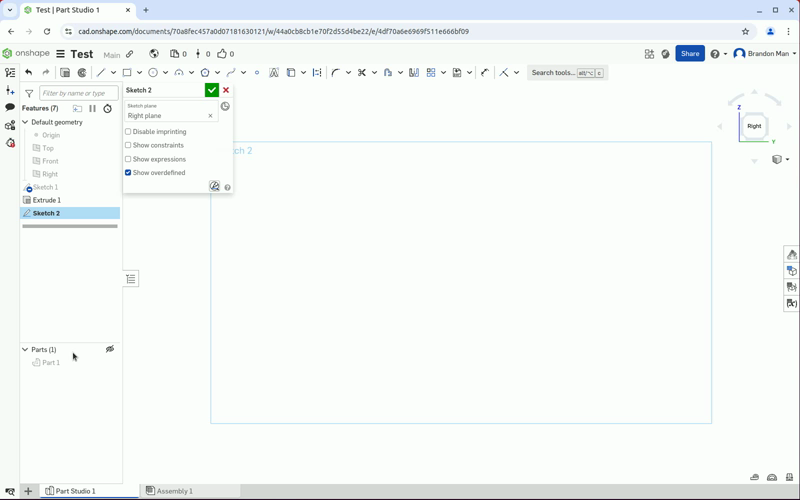
key(a)
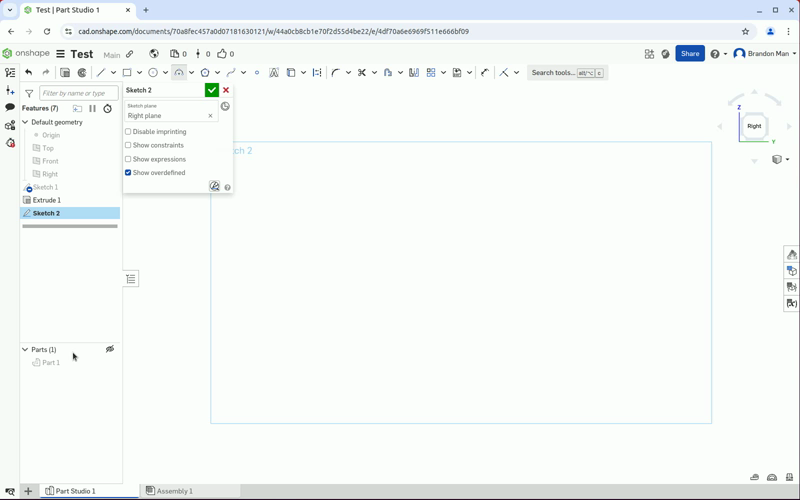
key_down(shift)
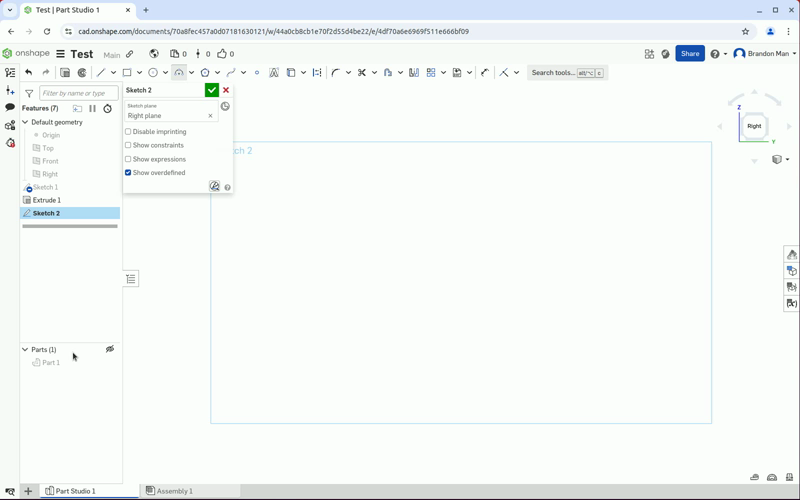
mouse_move(424, 244)
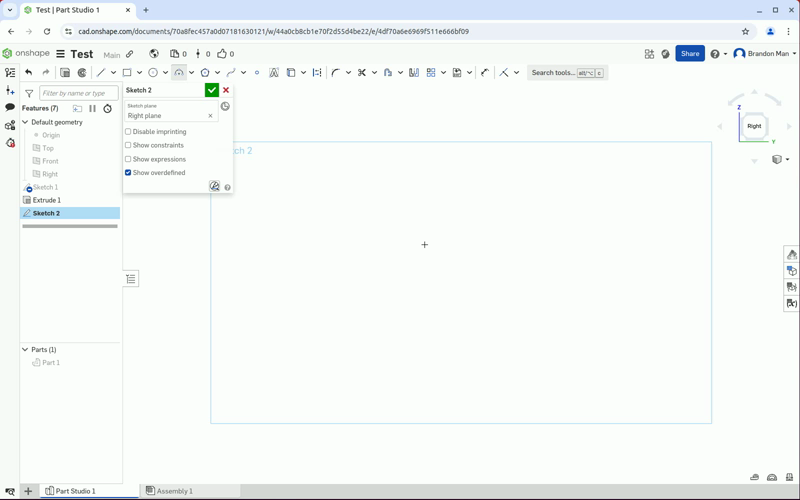
click(424, 244)
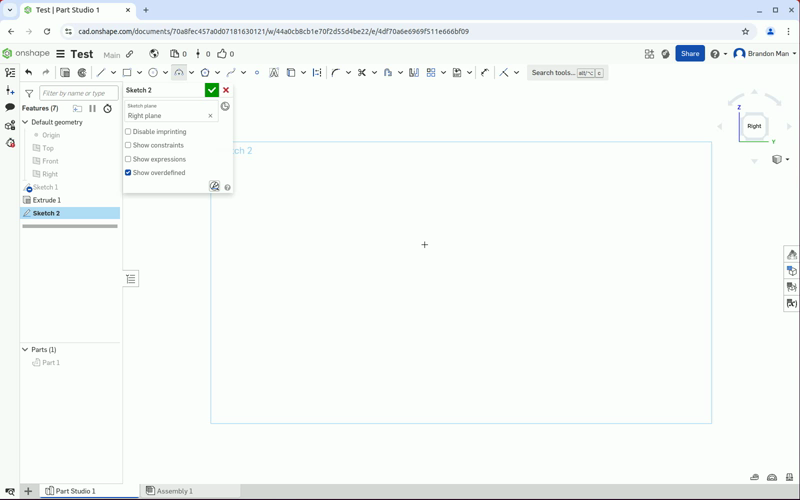
key_up(shift)
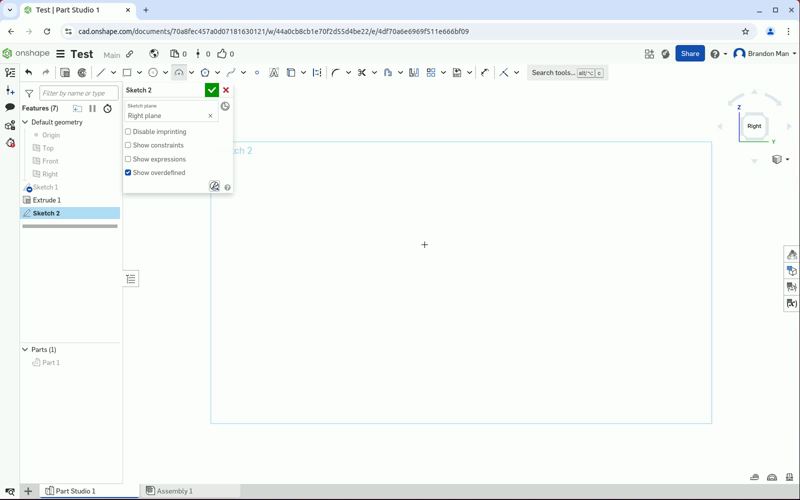
key_down(shift)
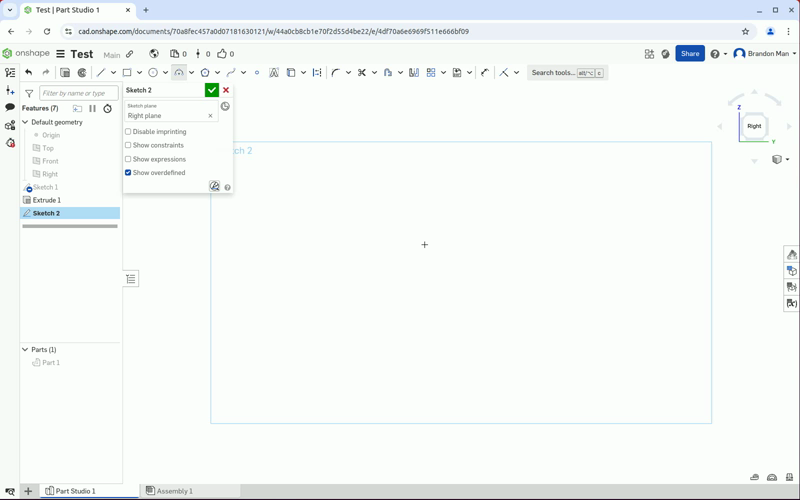
mouse_move(476, 244)
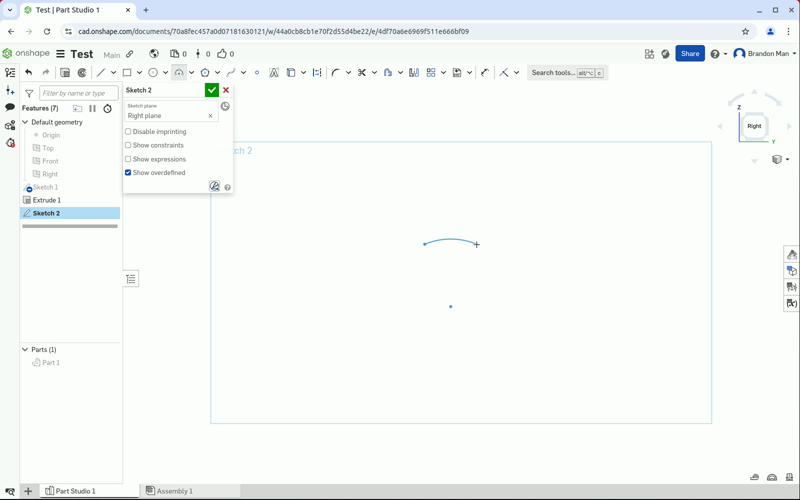
click(476, 244)
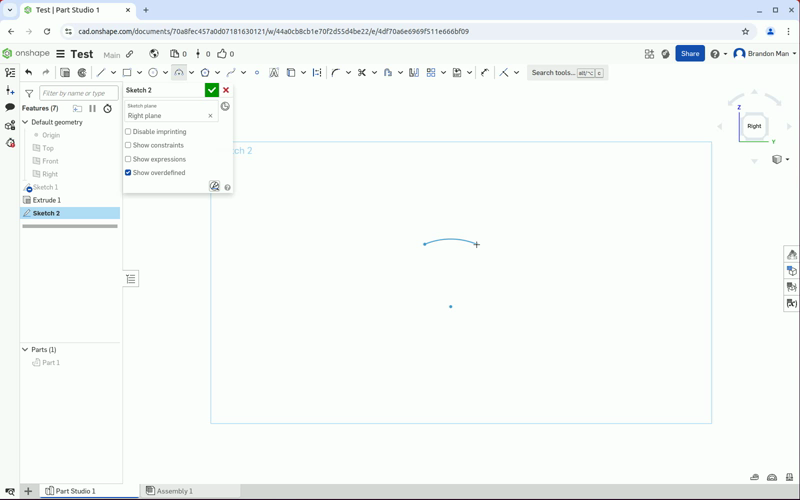
mouse_move(450, 270)
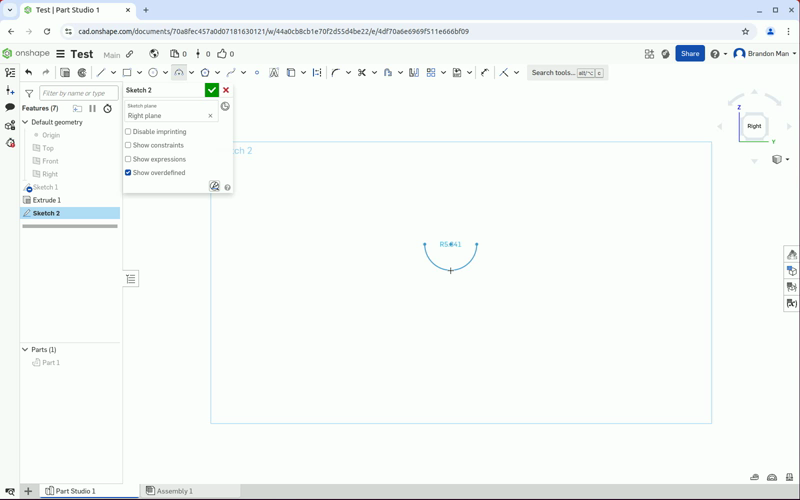
click(450, 270)
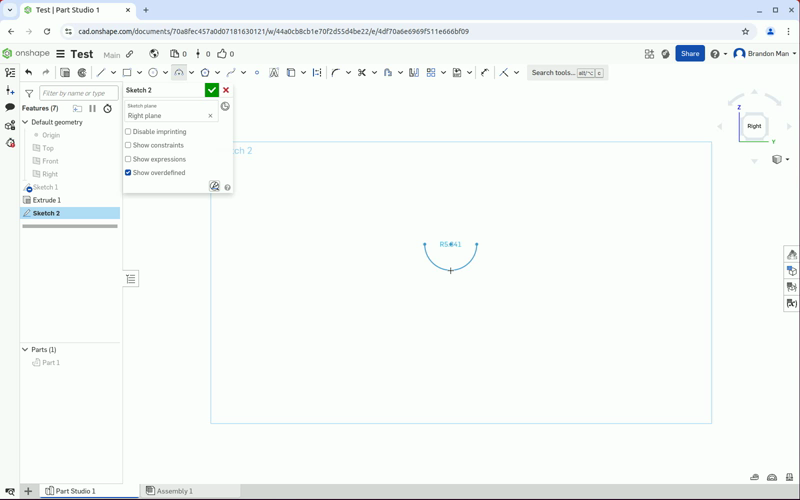
key_up(shift)
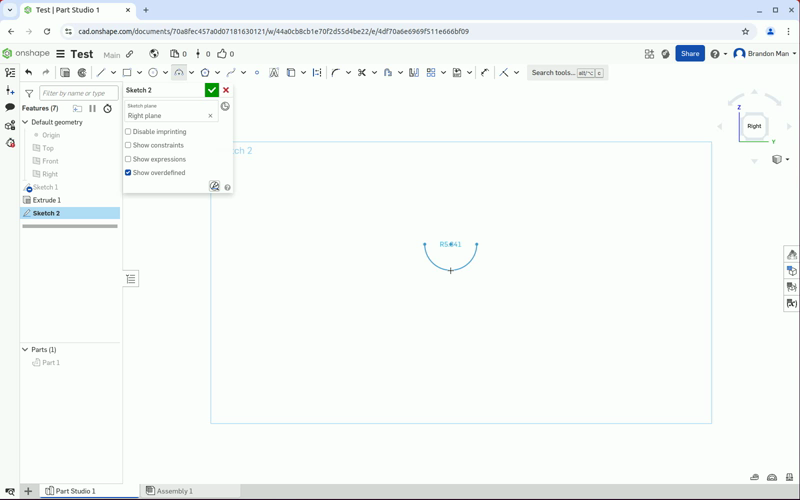
key(esc)
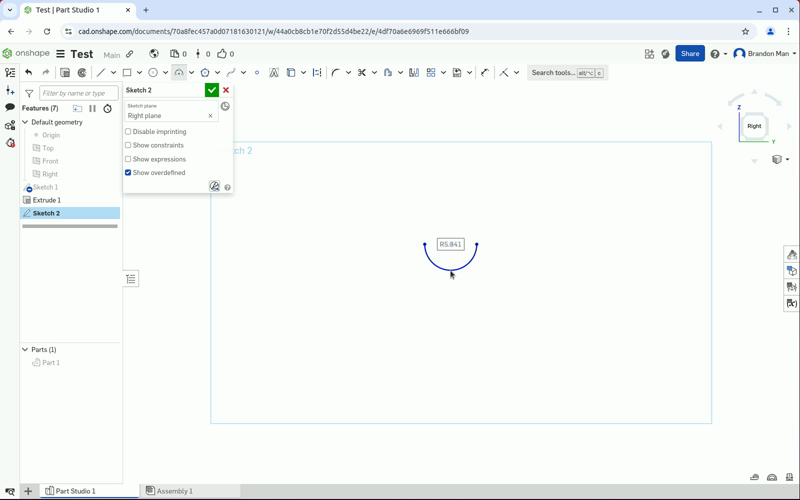
key(l)
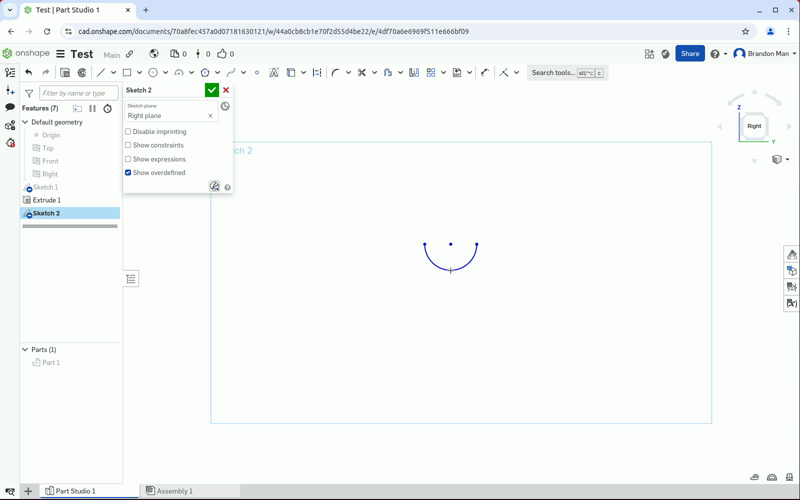
mouse_move(476, 244)
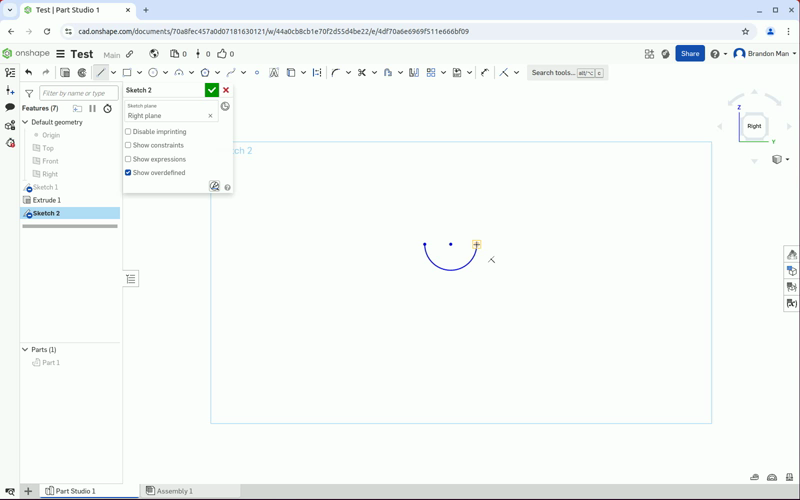
click(476, 244)
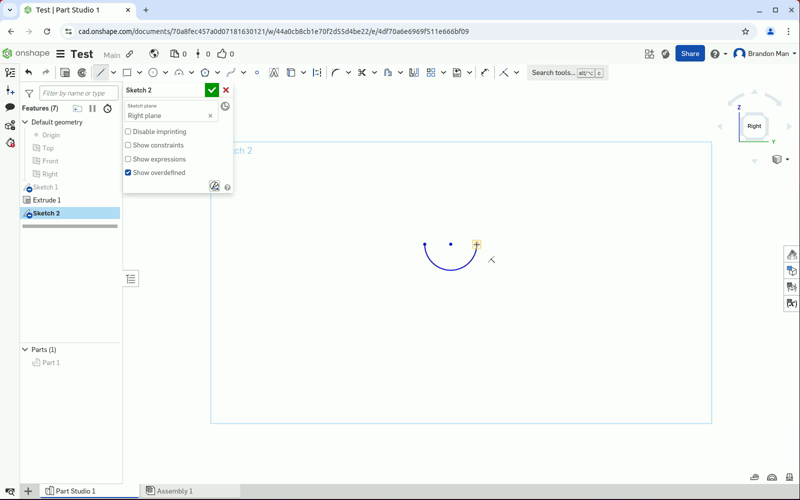
key_down(shift)
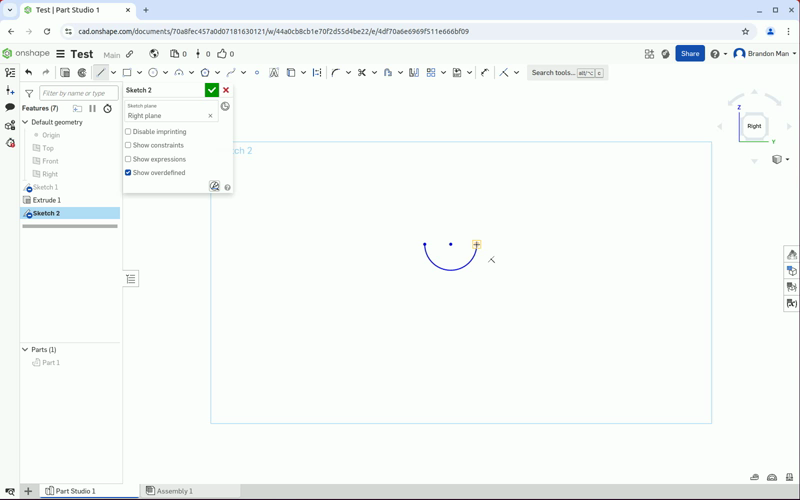
mouse_move(506, 244)
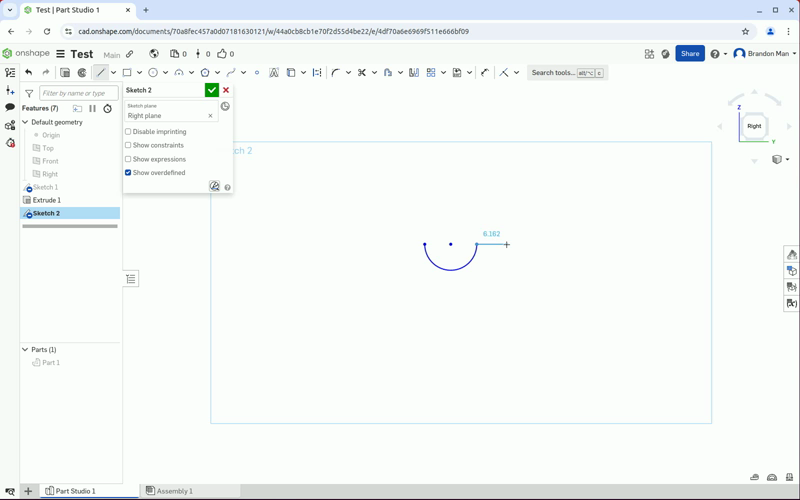
mouse_move(467, 244)
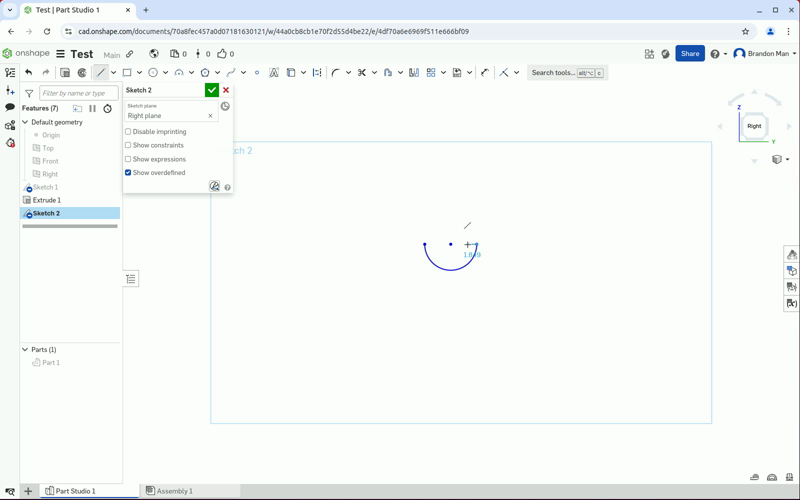
click(467, 244)
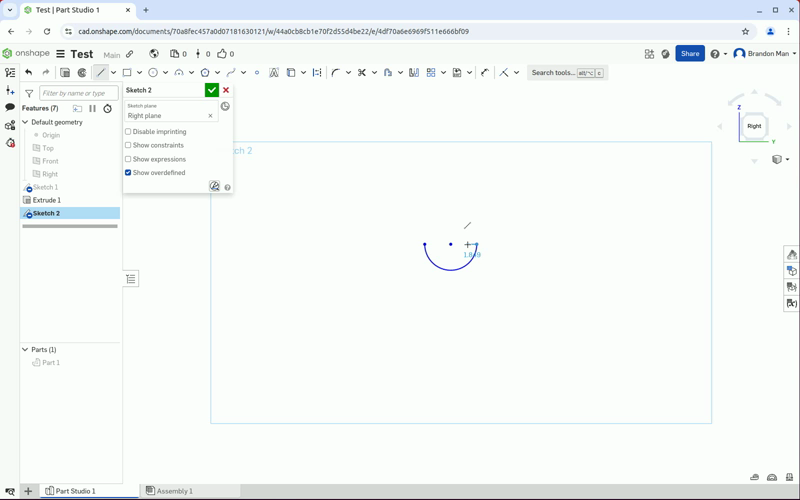
key_up(shift)
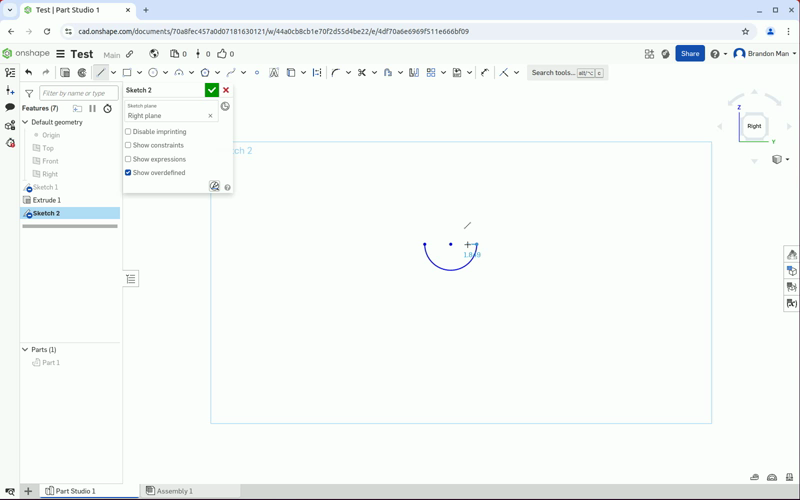
key(esc)
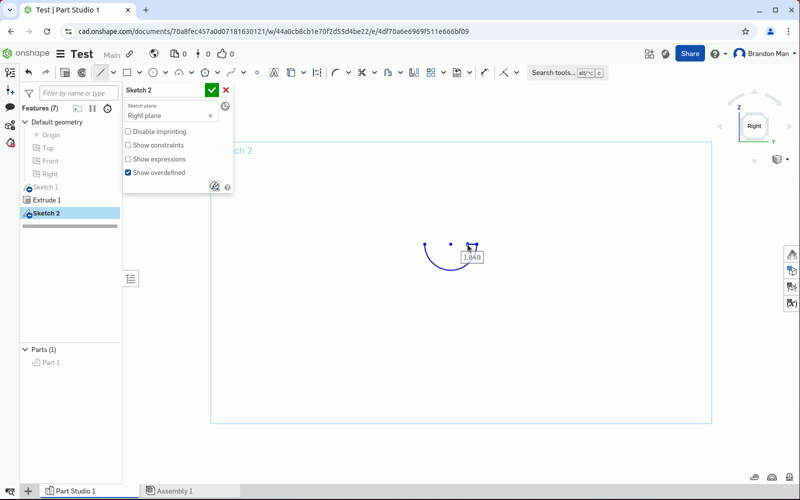
key(a)
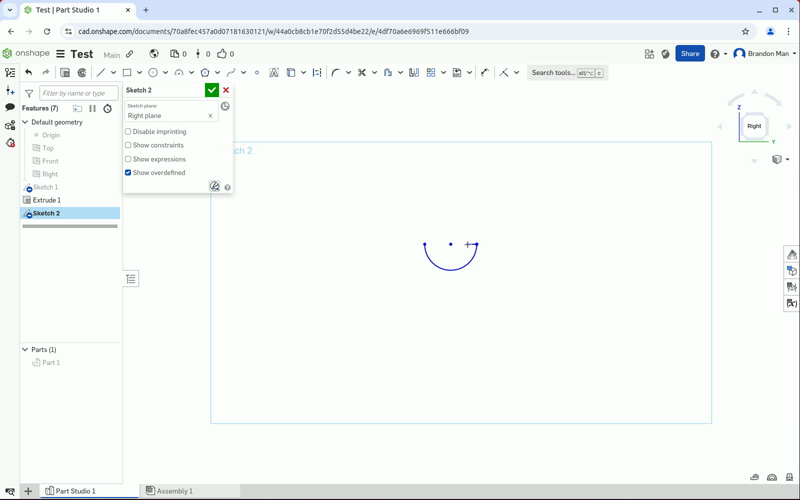
mouse_move(467, 244)
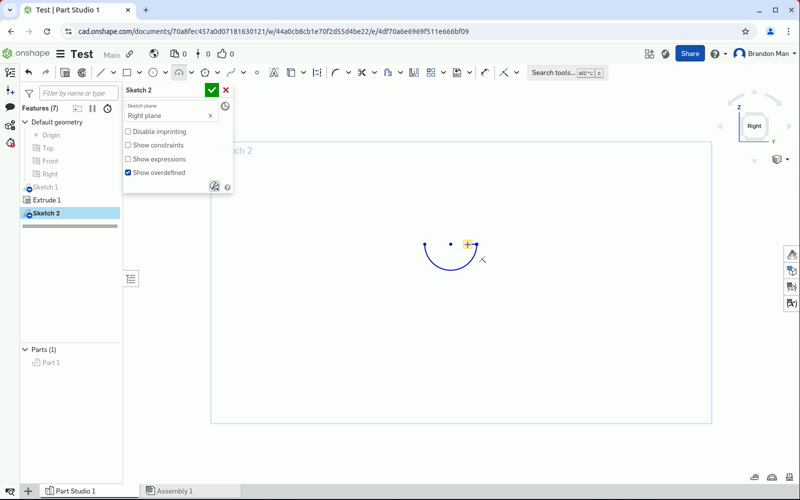
click(467, 244)
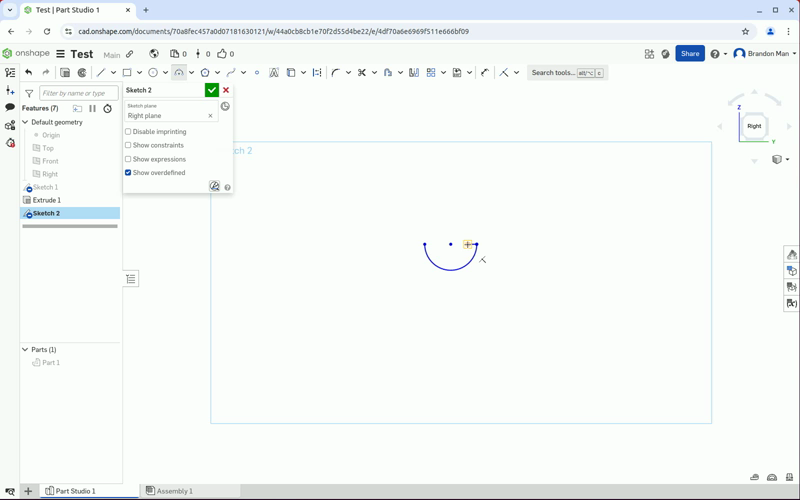
key_down(shift)
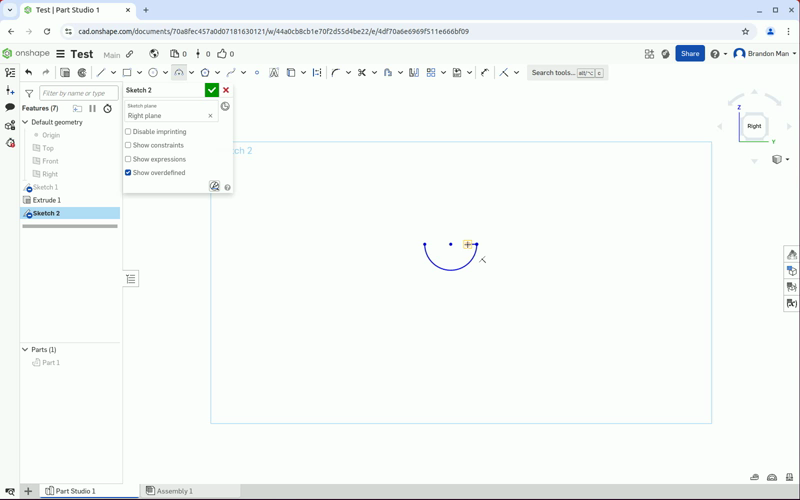
mouse_move(433, 244)
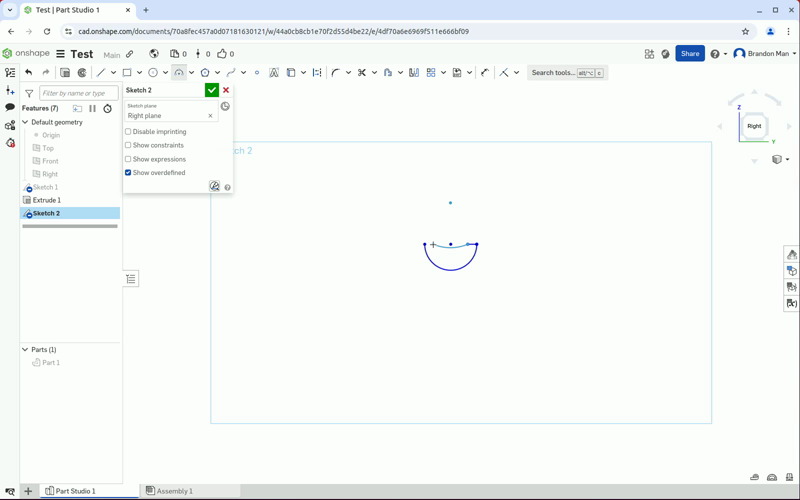
click(433, 244)
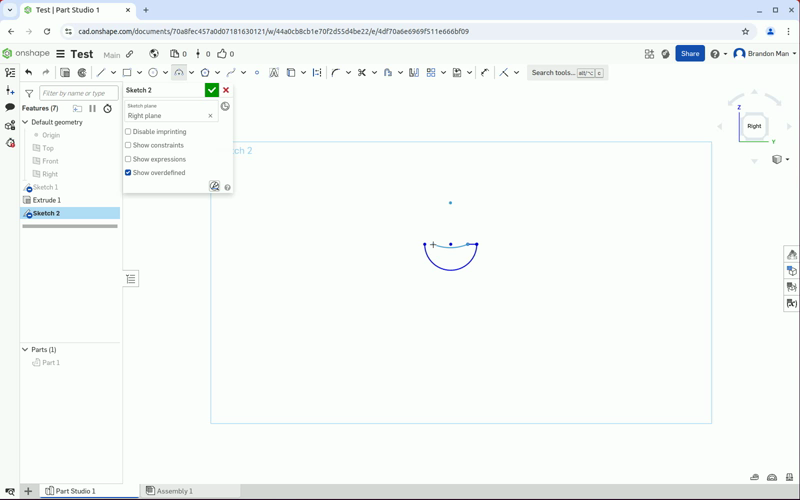
mouse_move(450, 261)
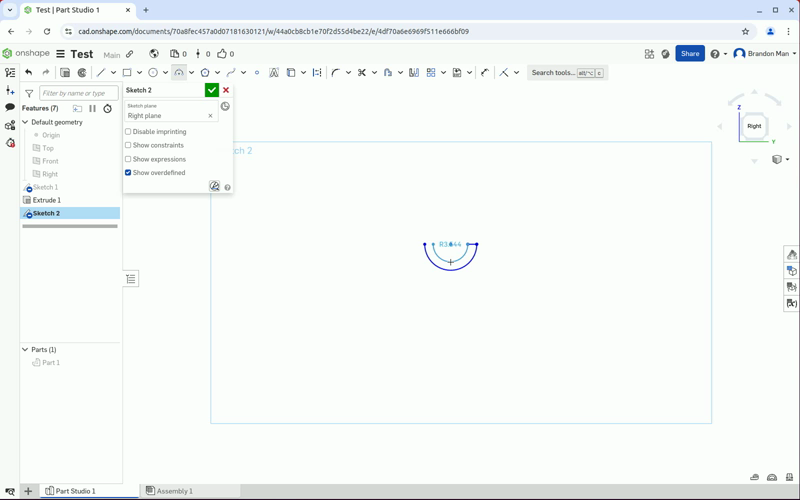
click(450, 261)
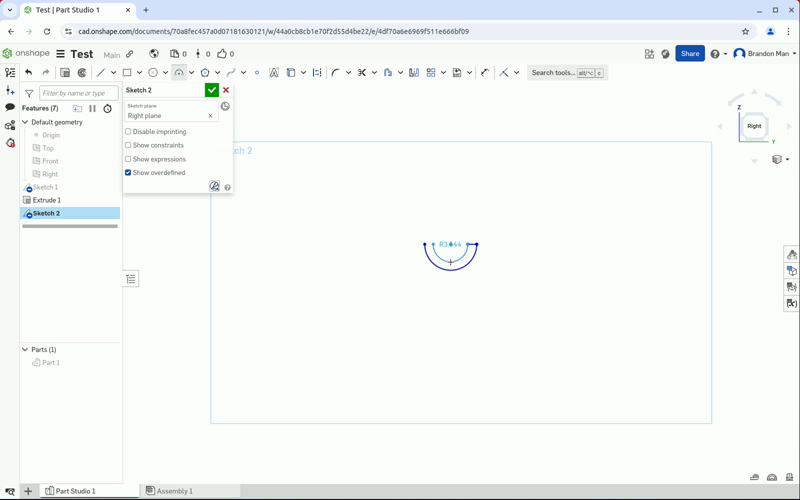
key_up(shift)
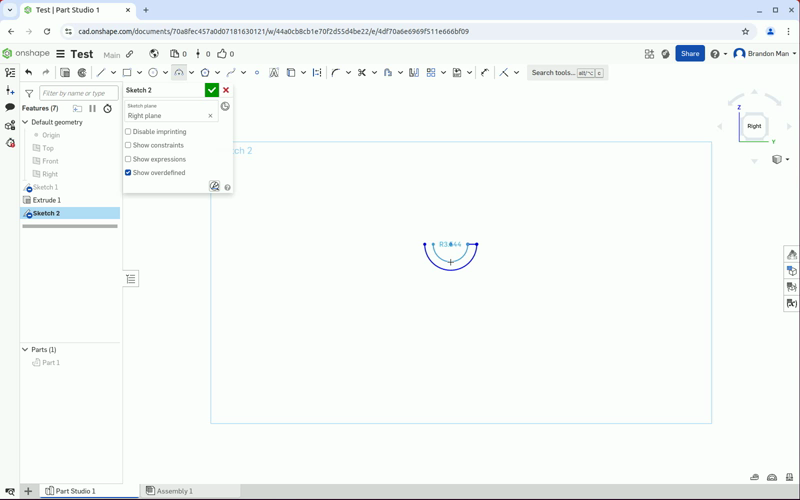
key(esc)
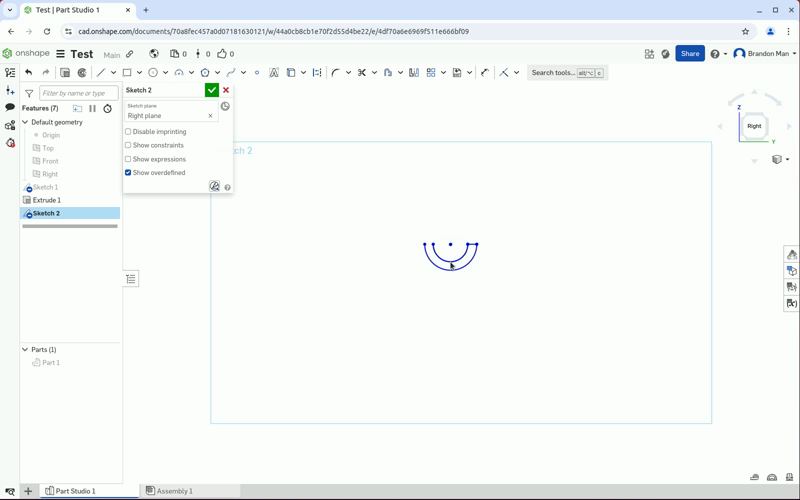
key(l)
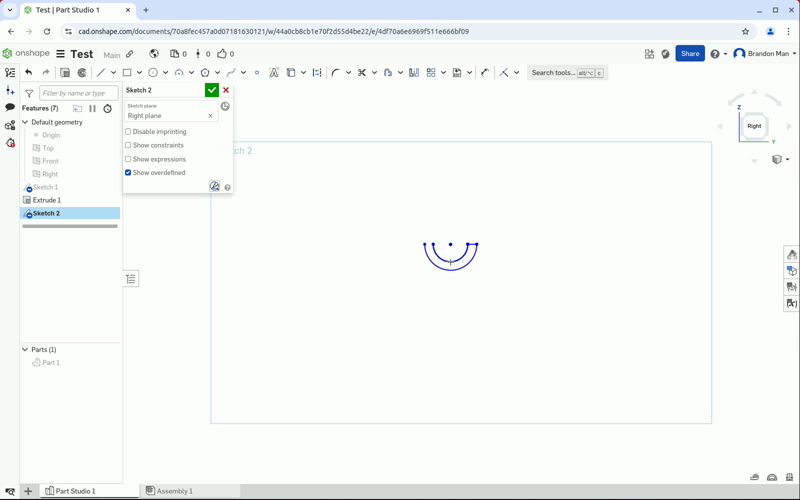
mouse_move(433, 244)
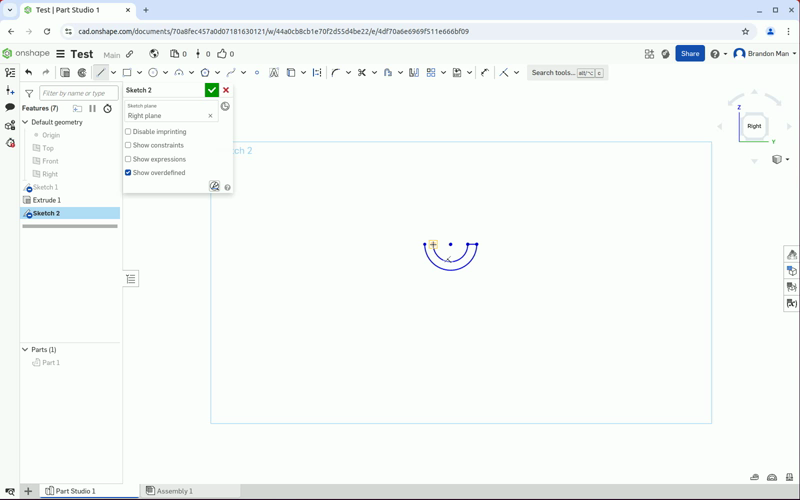
click(433, 244)
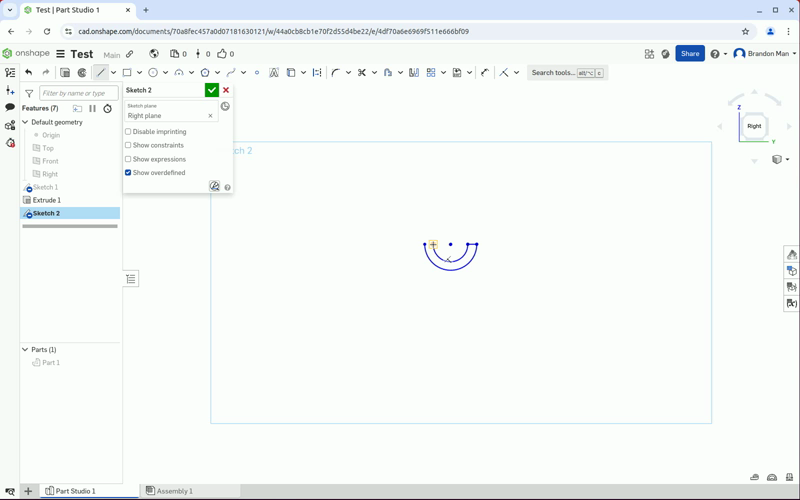
mouse_move(463, 244)
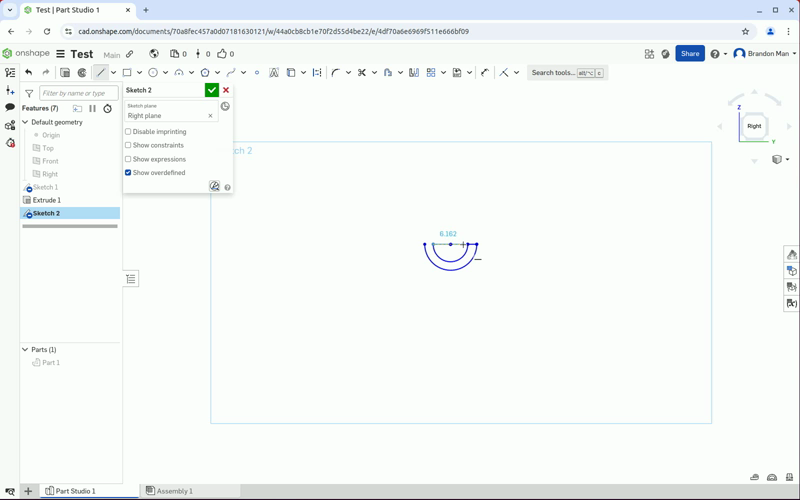
key_down(shift)
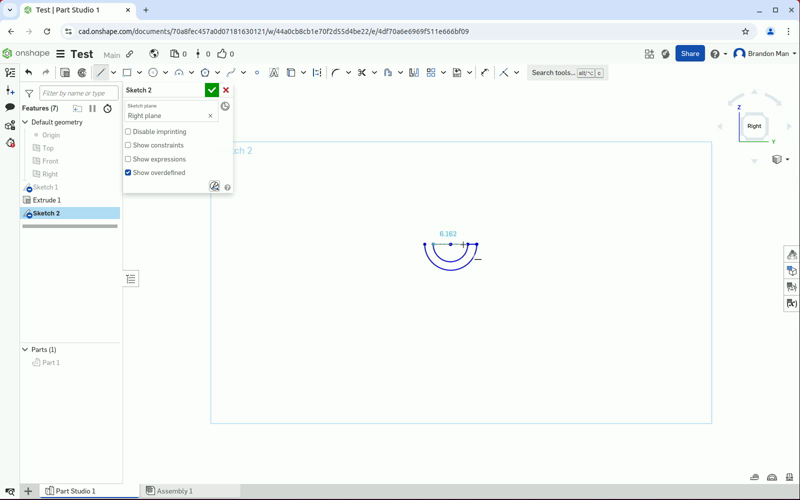
mouse_move(424, 244)
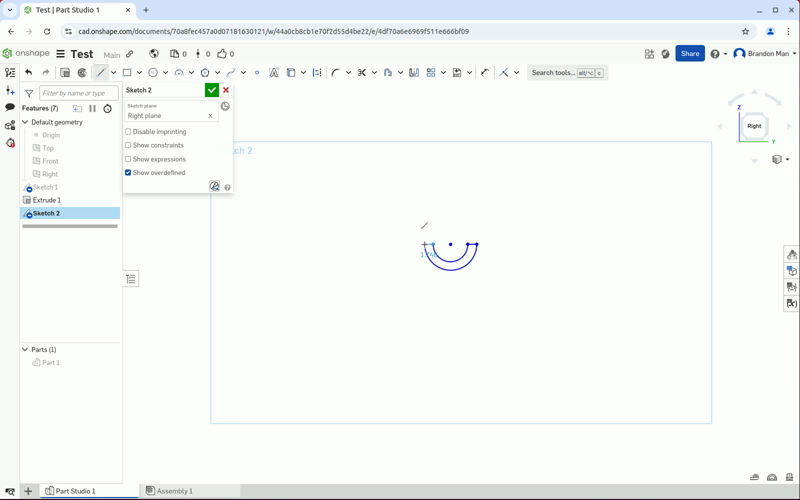
key_up(shift)
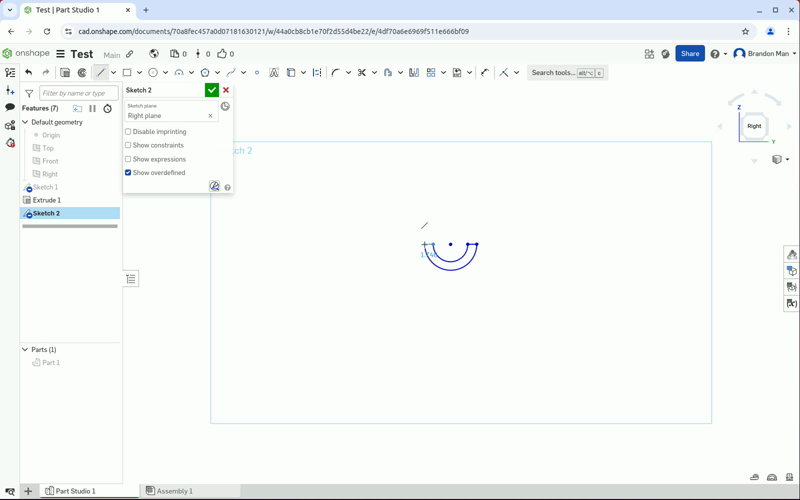
click(424, 244)
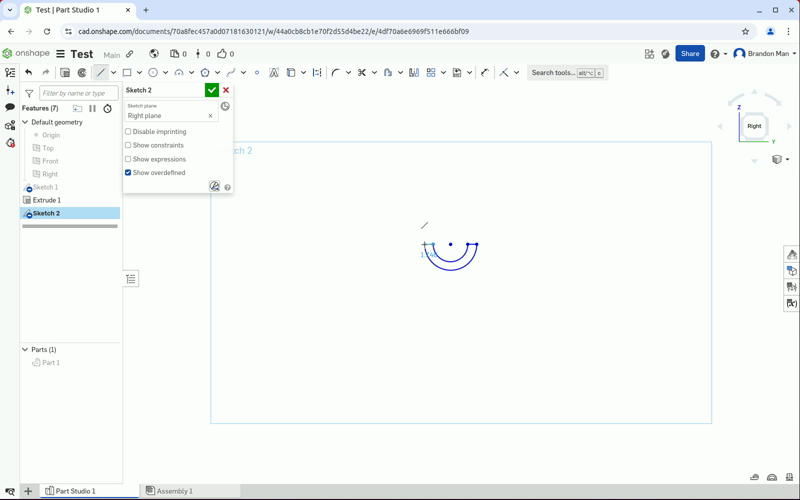
key(esc)
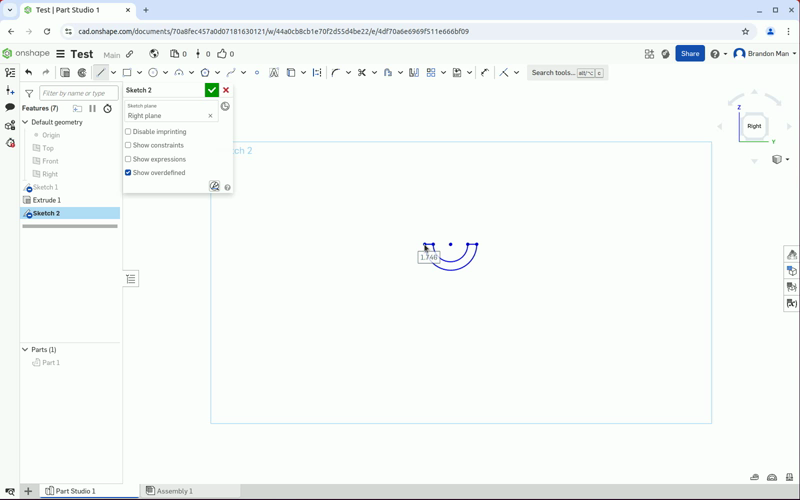
mouse_move(449, 265)
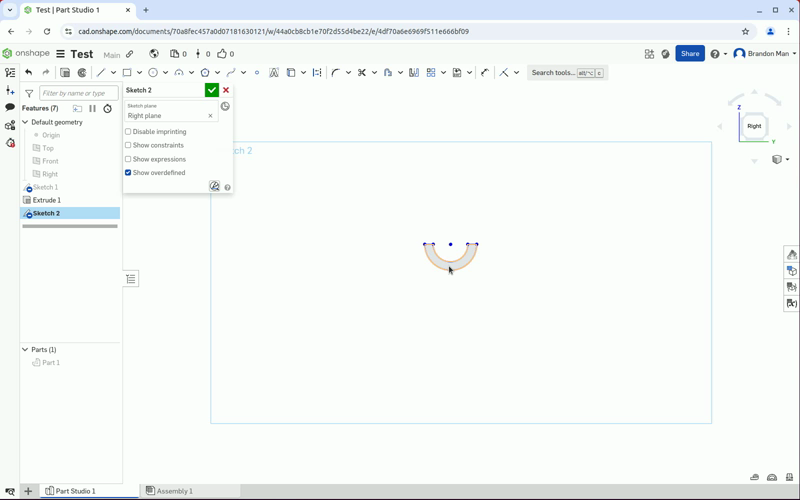
scroll(6)
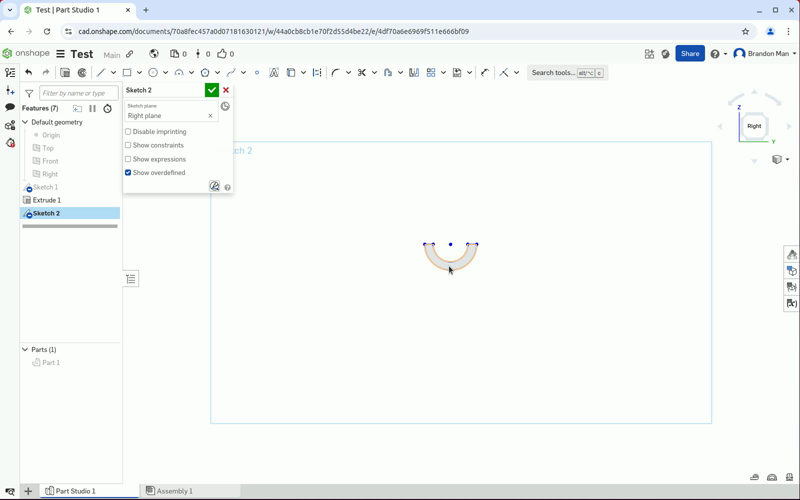
scroll(6)
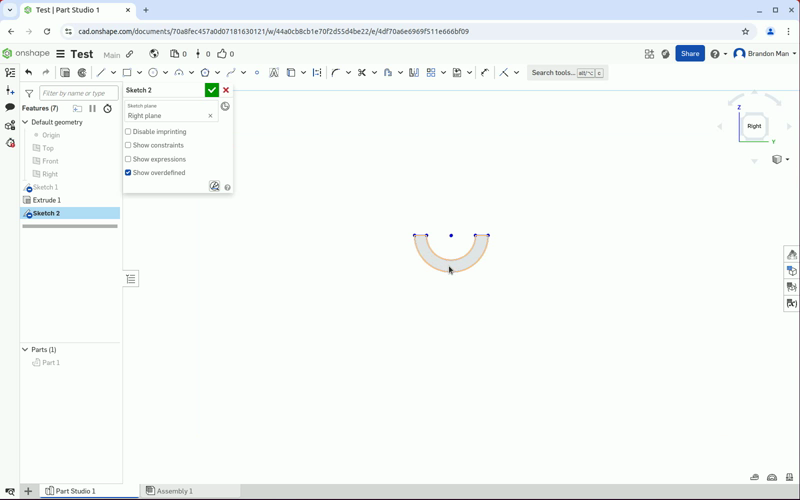
scroll(6)
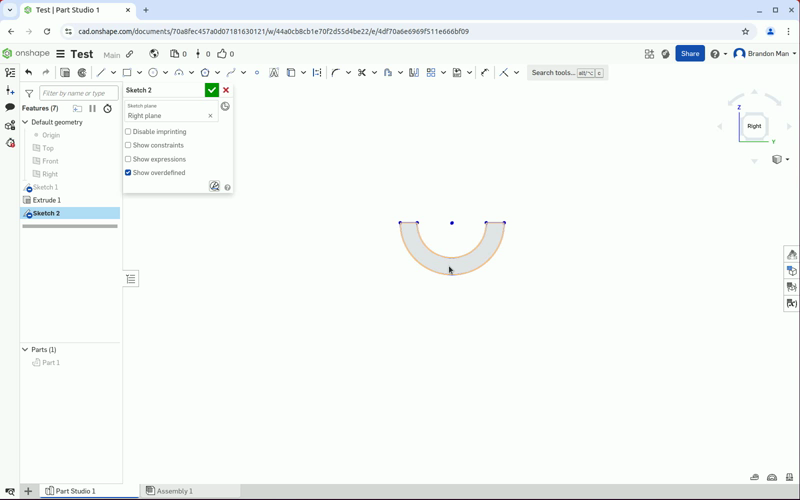
scroll(6)
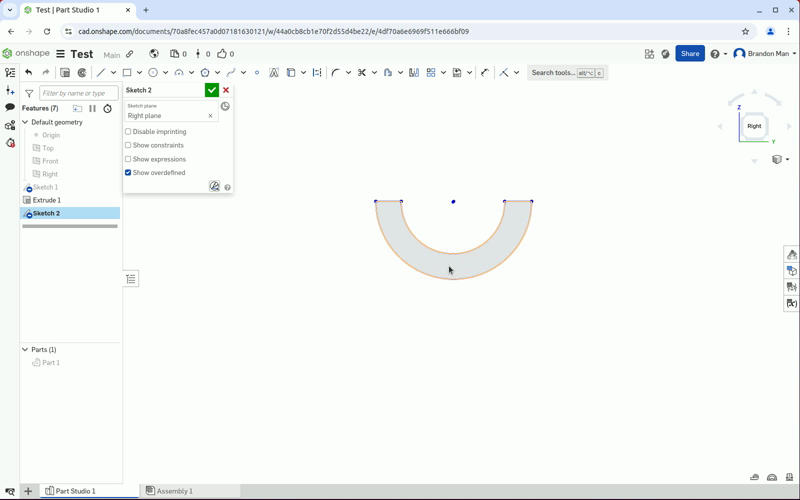
scroll(6)
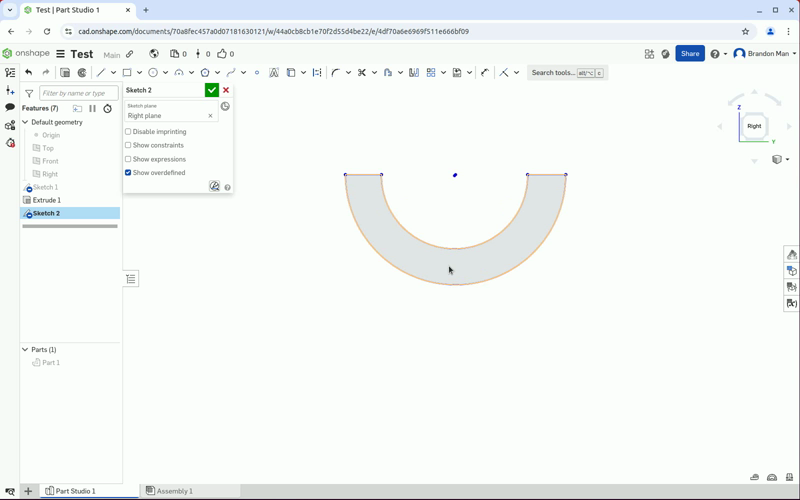
scroll(6)
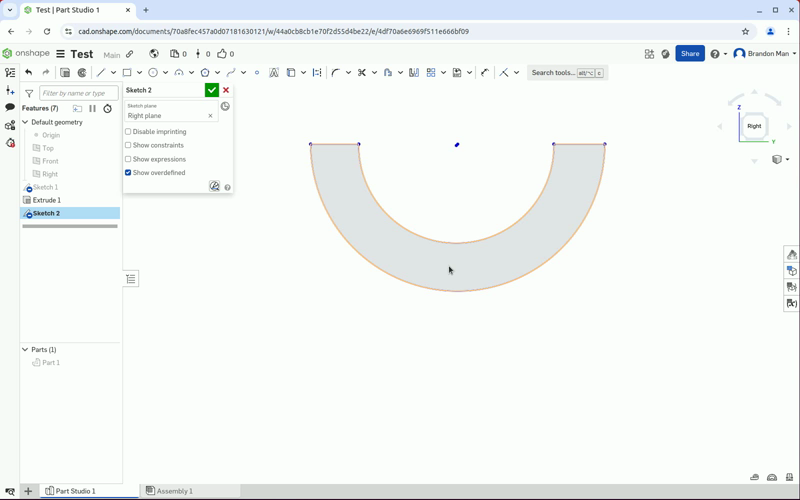
scroll(6)
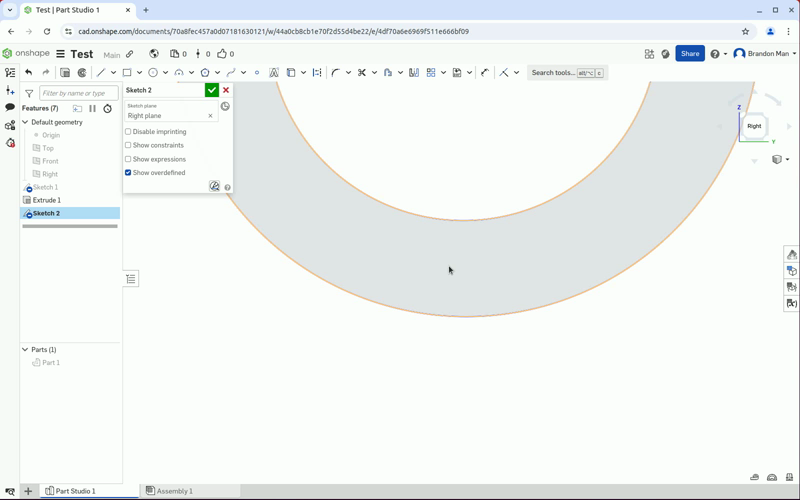
click(449, 265)
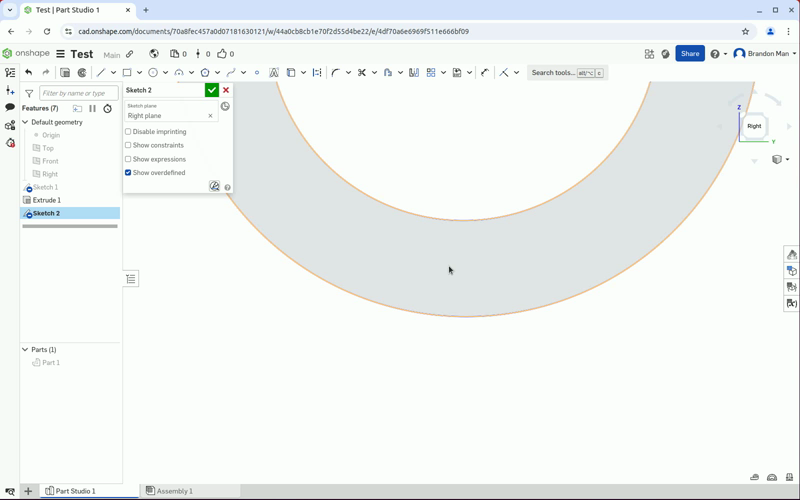
scroll(-6)
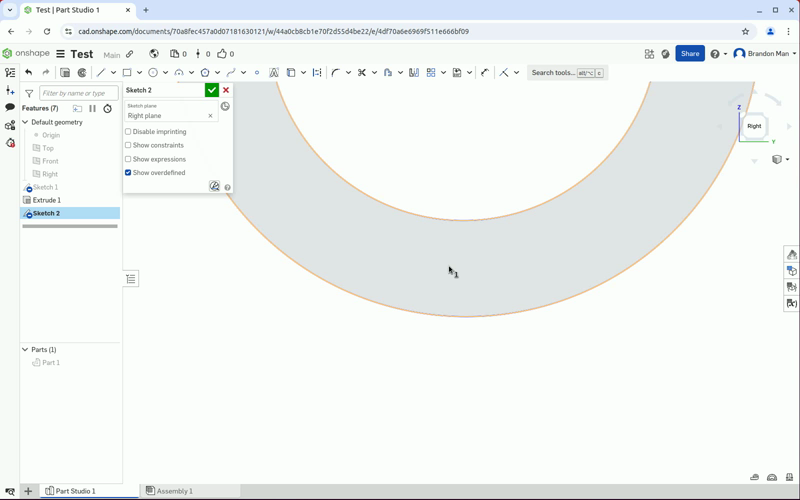
scroll(-6)
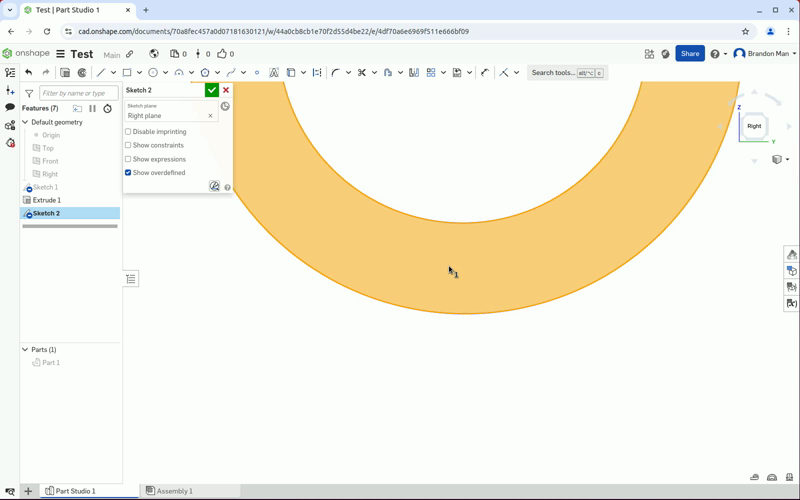
scroll(-6)
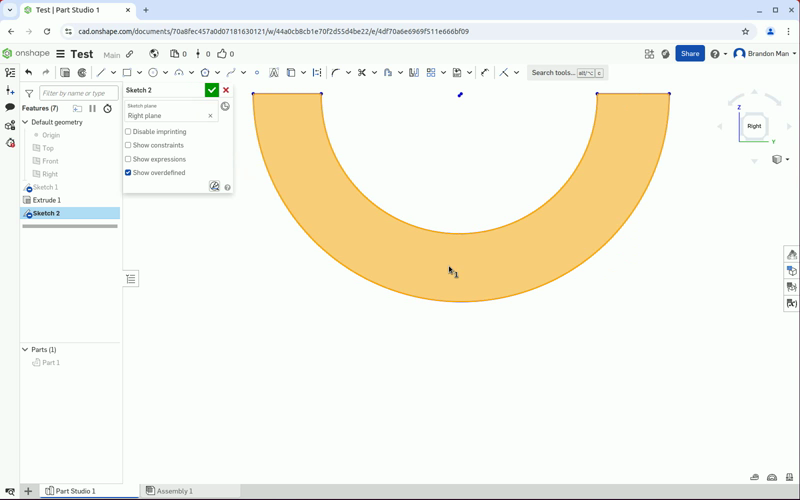
scroll(-6)
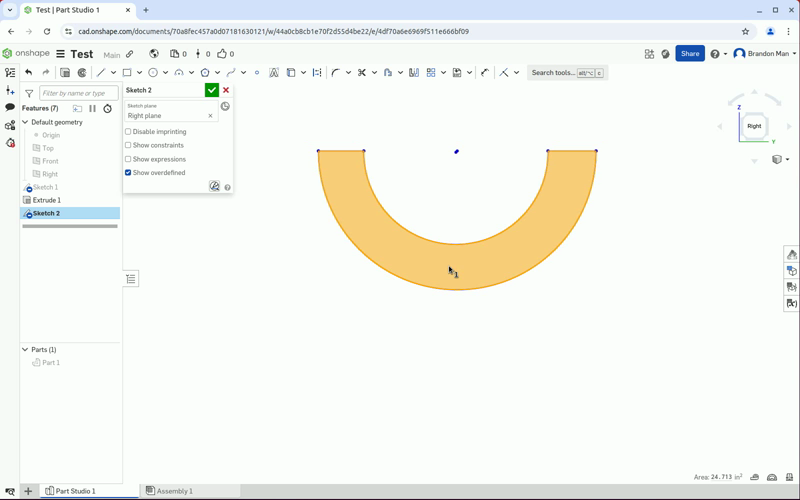
scroll(-6)
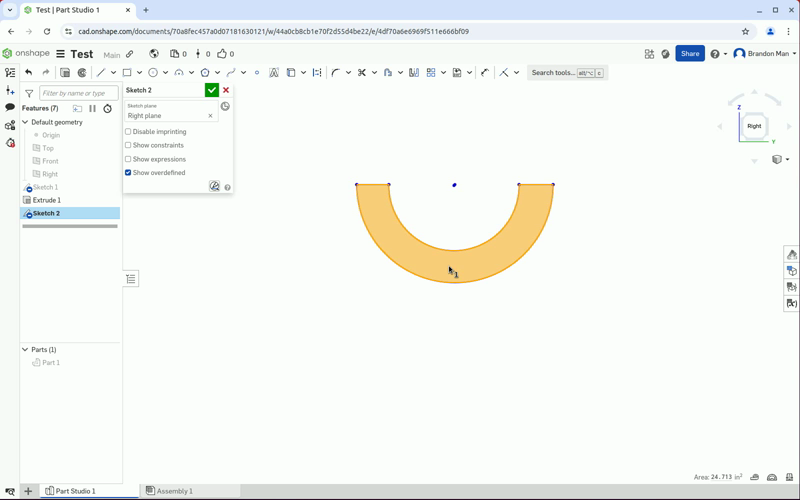
scroll(-6)
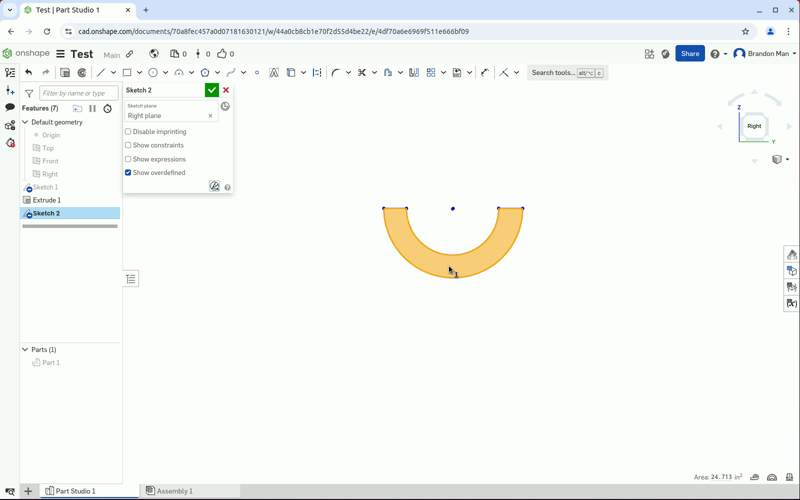
scroll(-6)
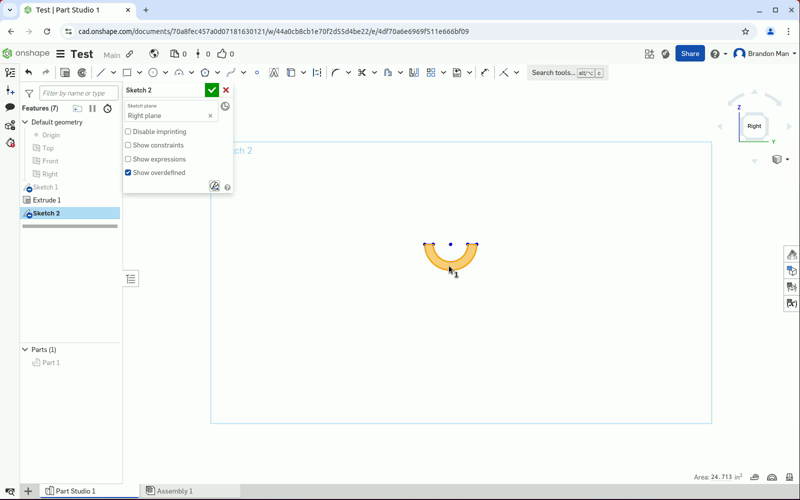
mouse_move(73, 352)
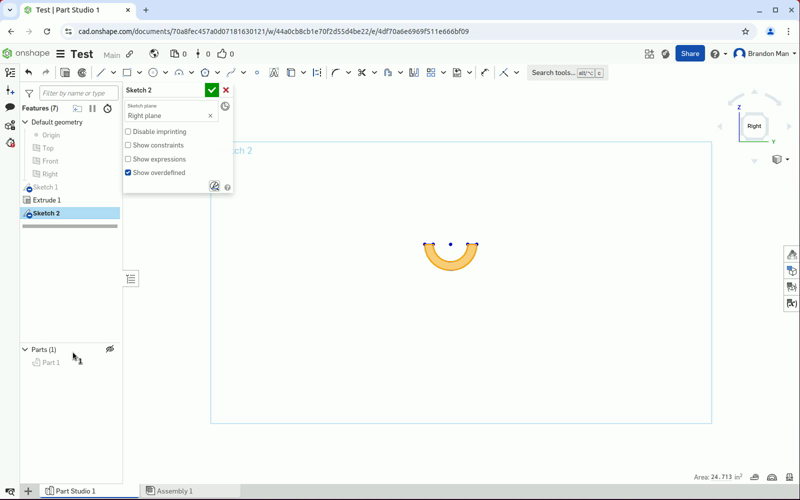
key(shift+y)
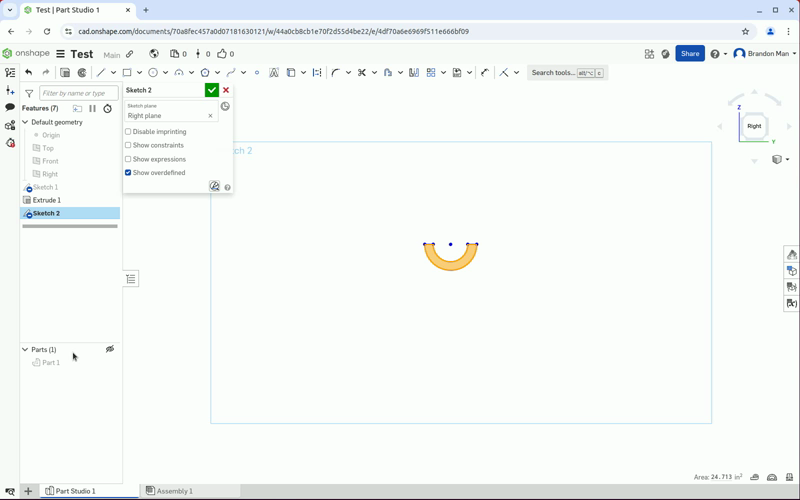
key(shift+e)
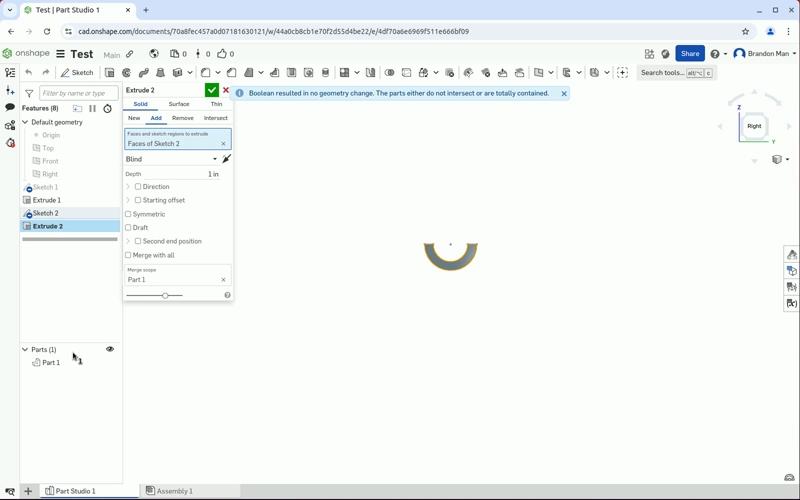
mouse_move(143, 106)
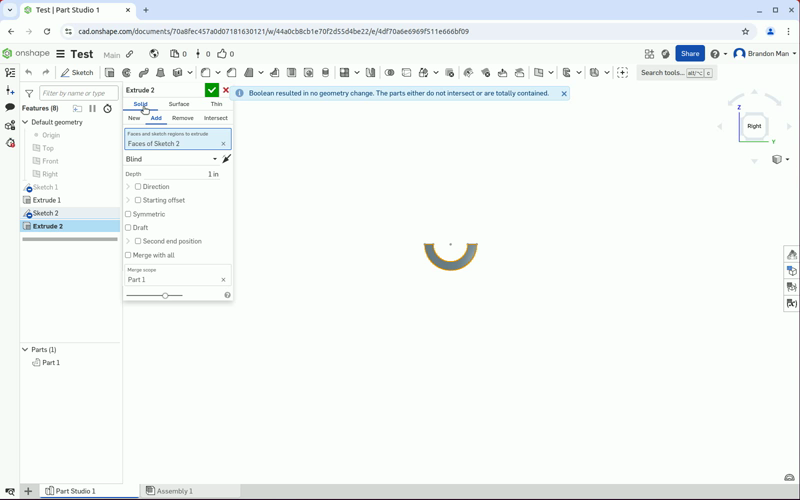
click(143, 106)
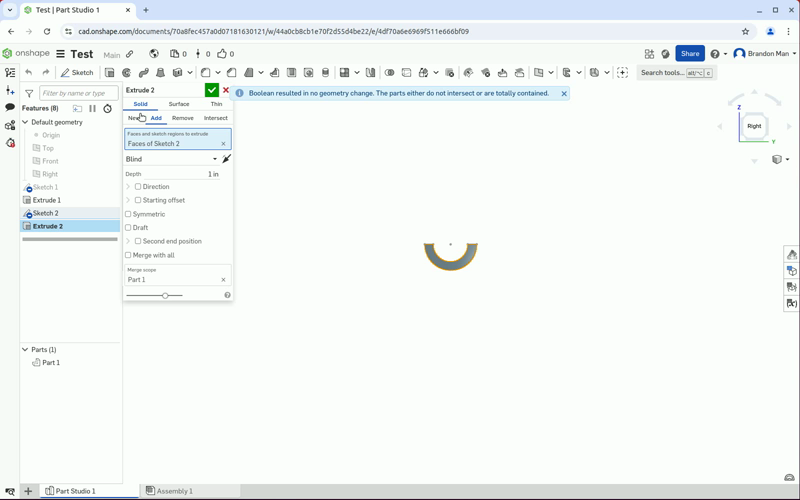
mouse_move(137, 120)
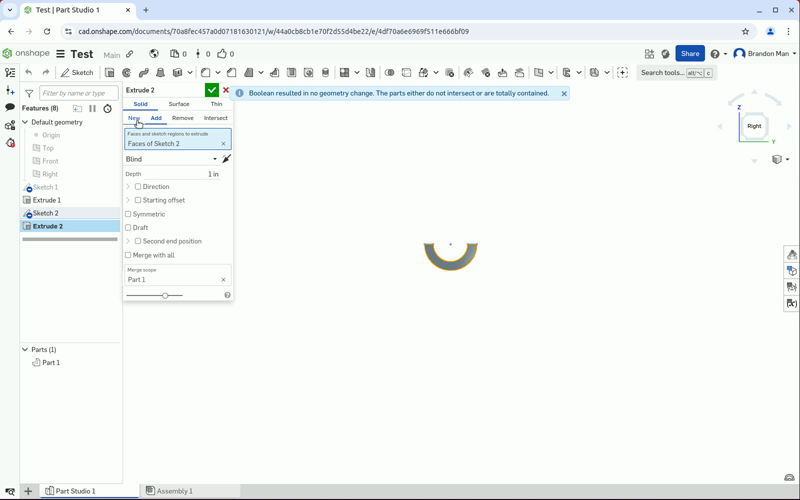
click(137, 120)
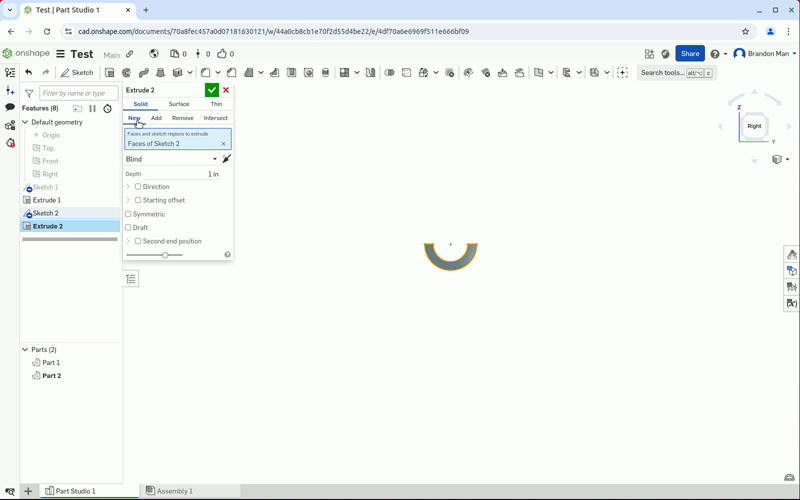
key(tab, 4)
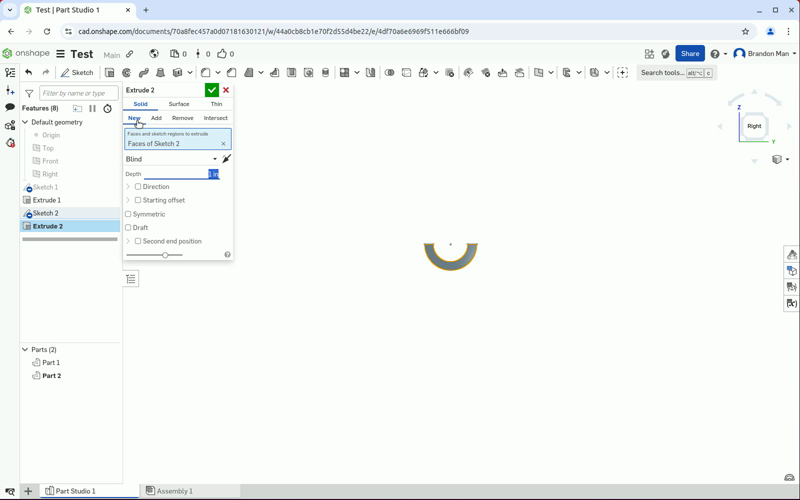
text(23.108)
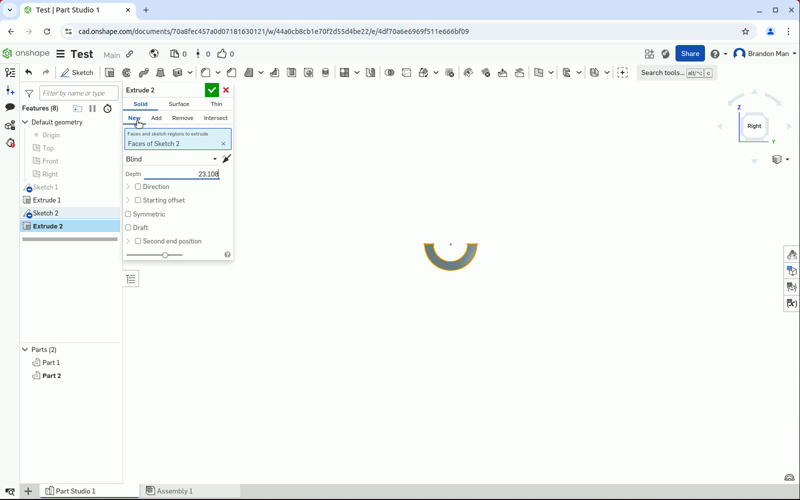
key(enter)
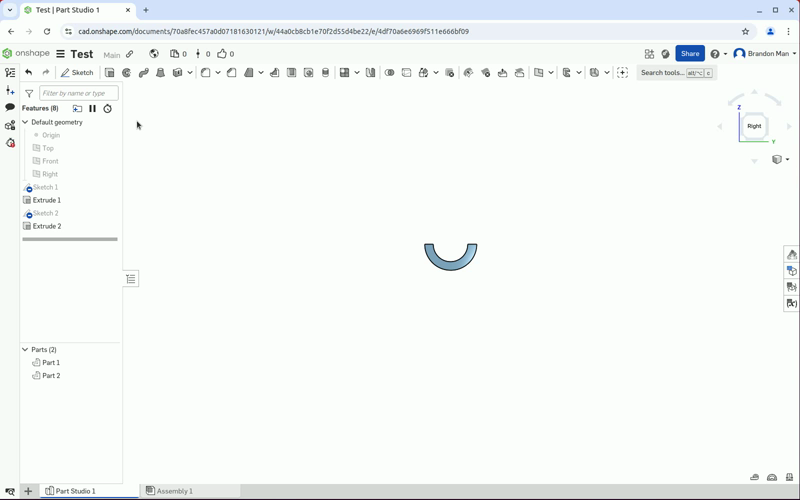
key(shift+h)
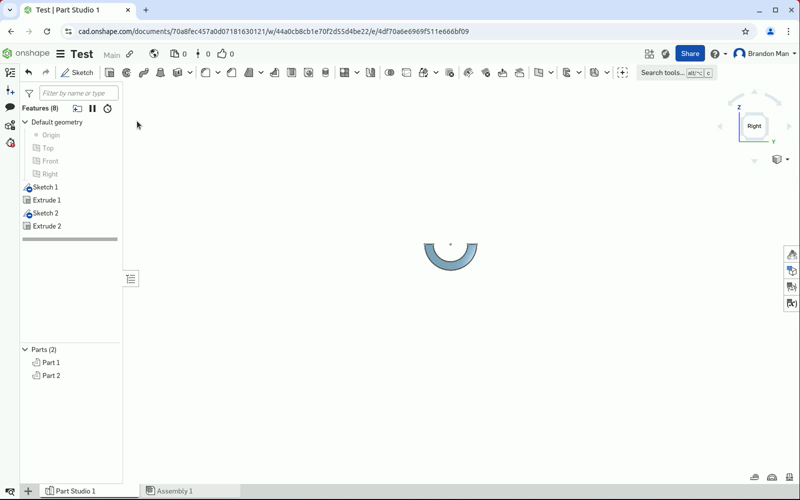
key(shift+h)
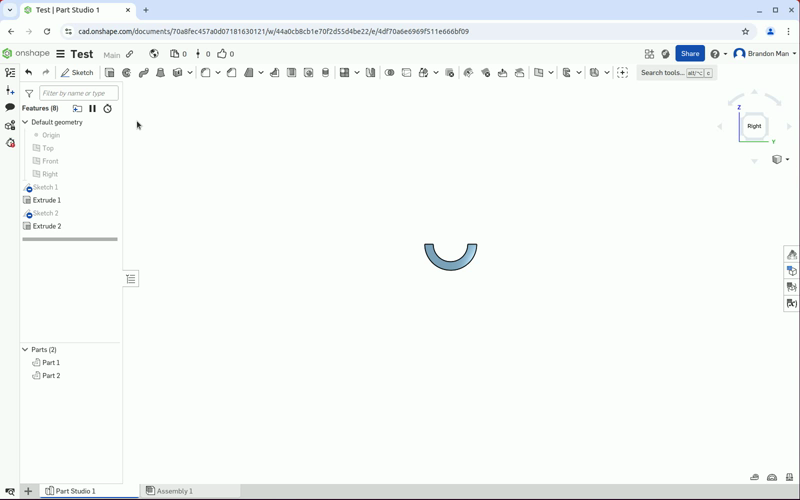
mouse_move(73, 189)
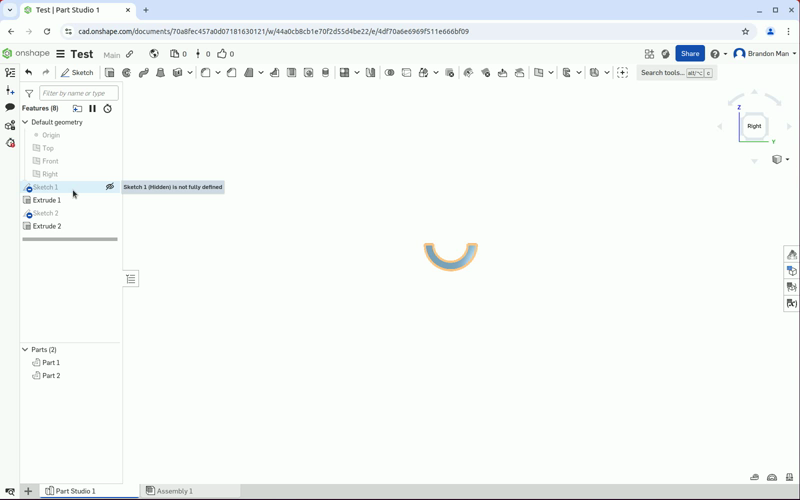
click(73, 189)
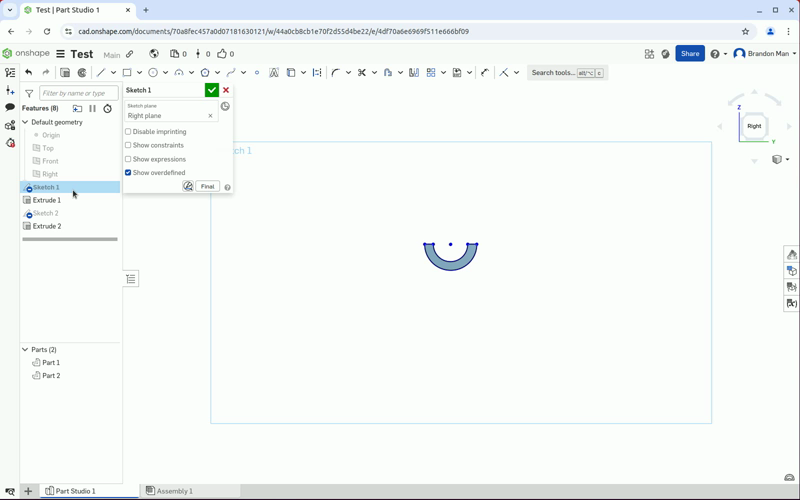
mouse_move(229, 92)
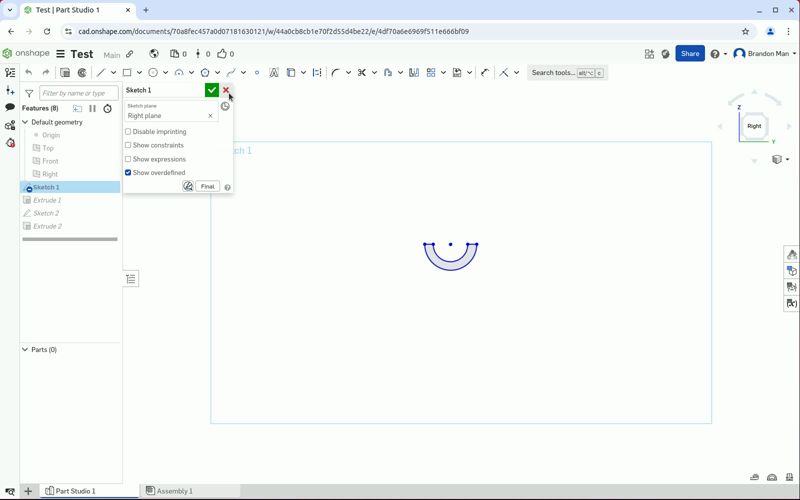
click(229, 92)
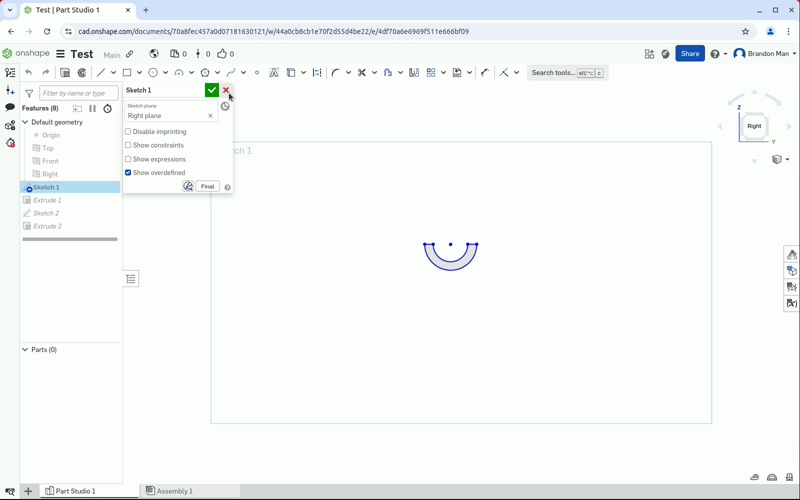
key(shift+s)
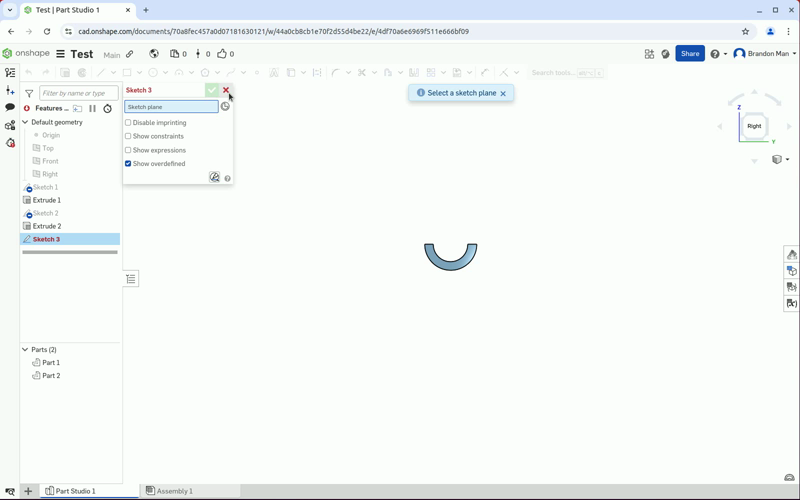
mouse_move(73, 176)
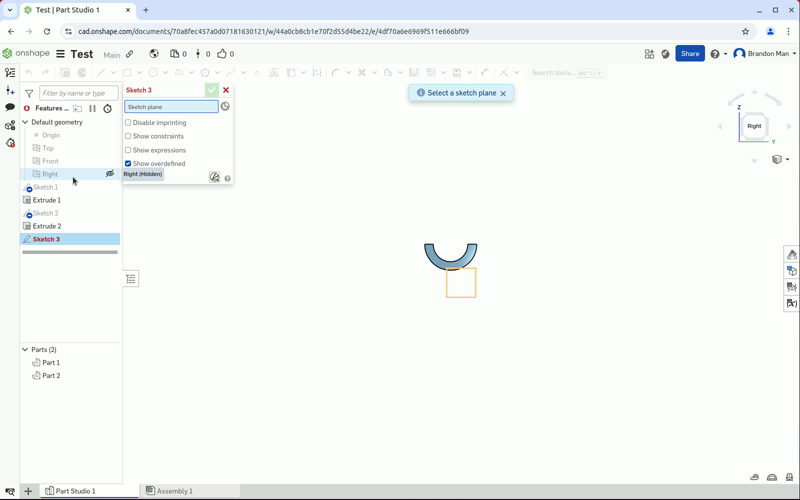
click(73, 176)
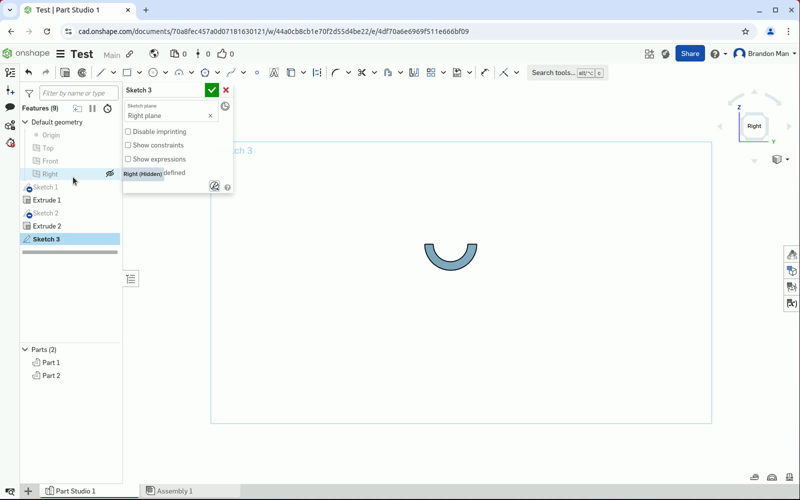
mouse_move(73, 352)
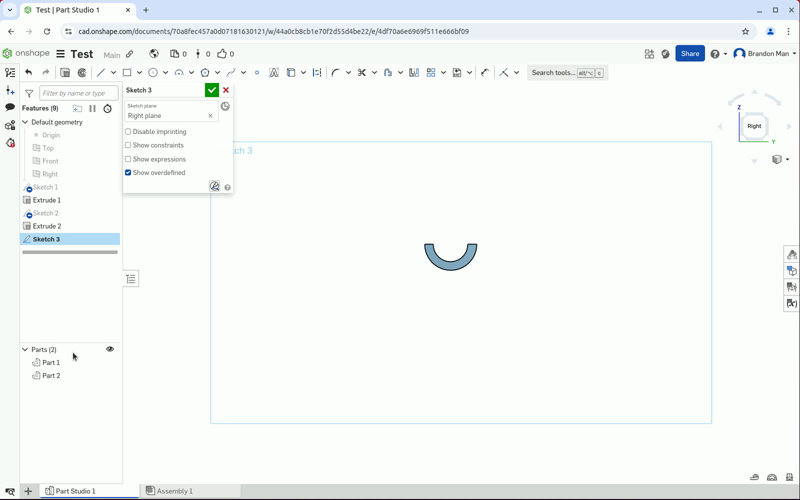
key(y)
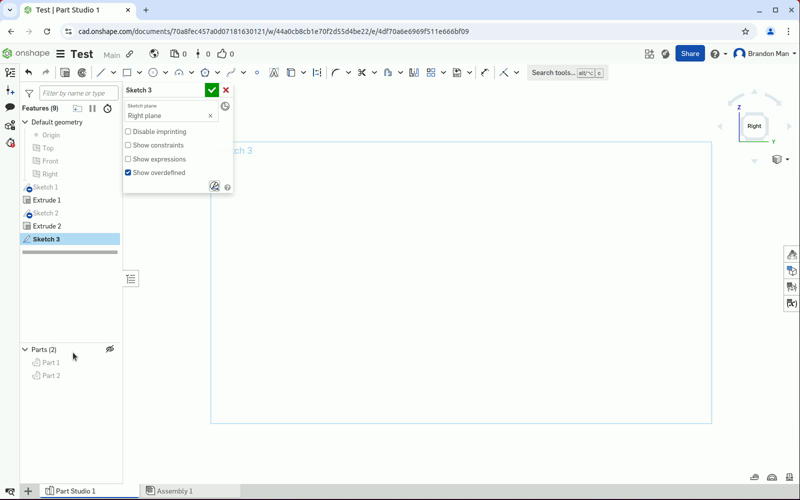
key(l)
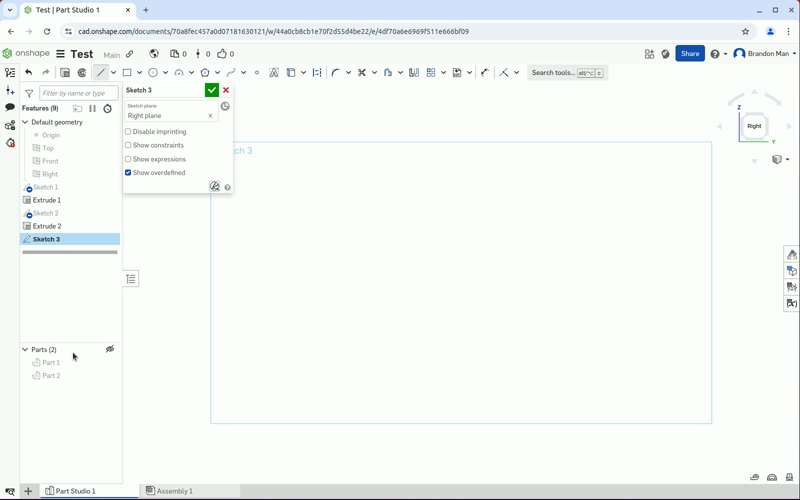
key_down(shift)
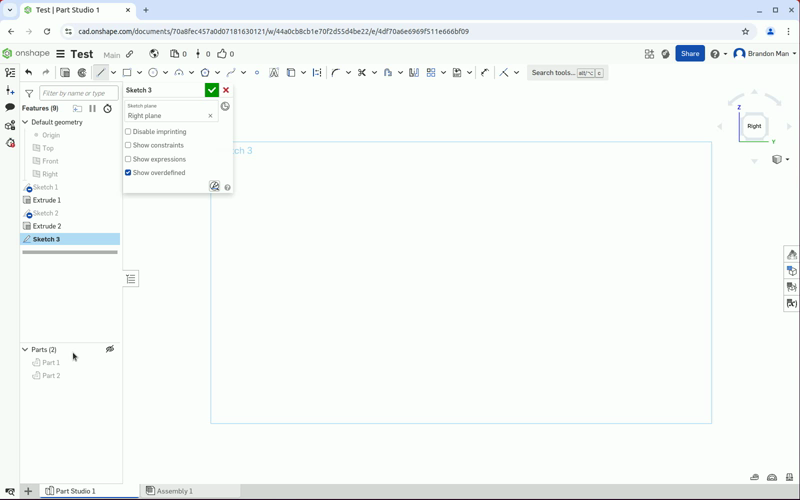
mouse_move(372, 330)
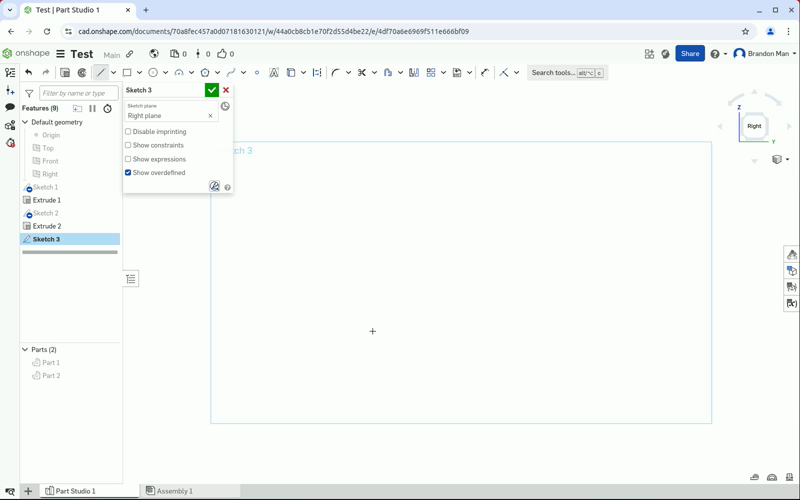
click(372, 330)
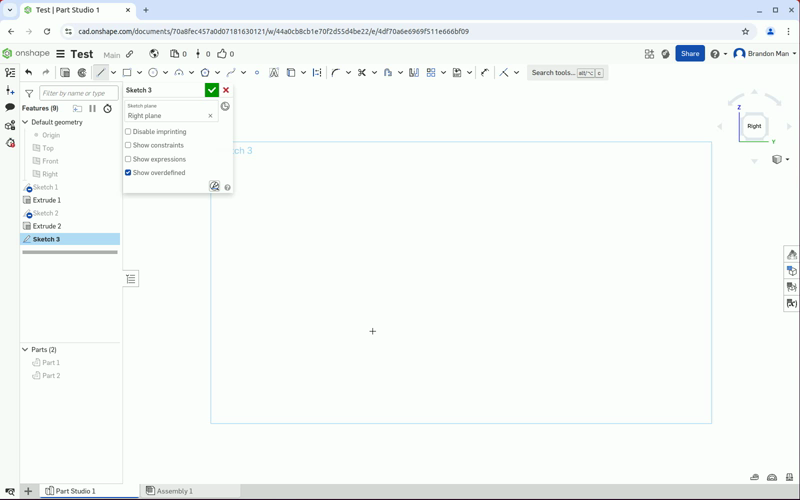
key_up(shift)
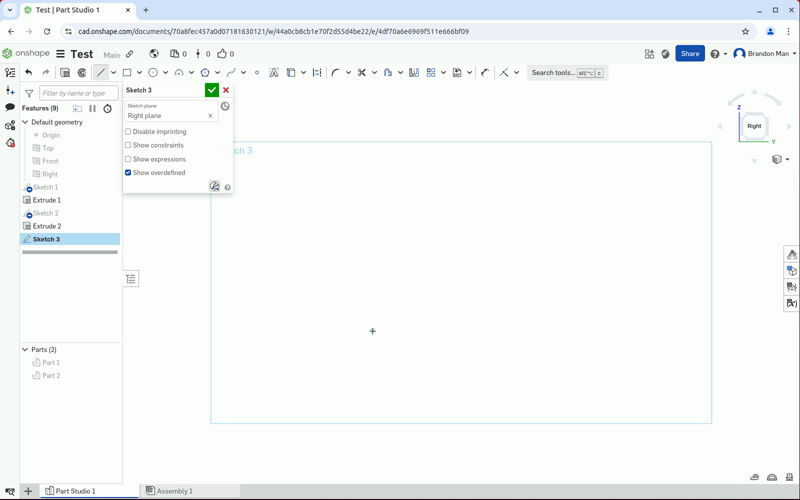
key_down(shift)
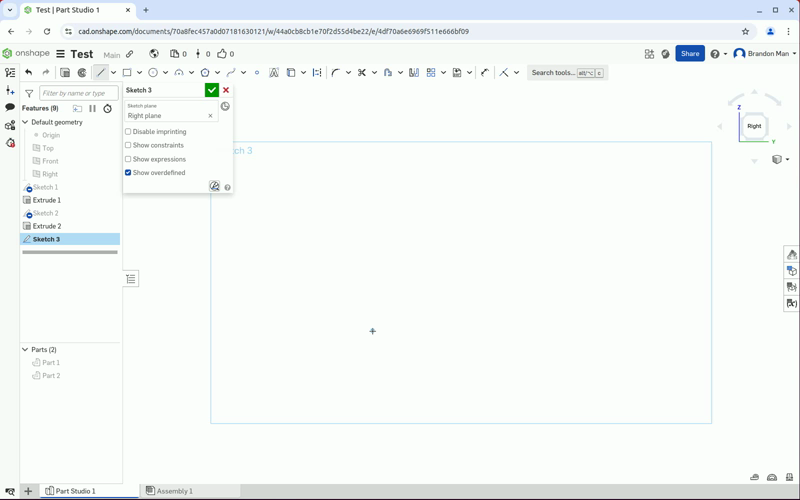
mouse_move(402, 330)
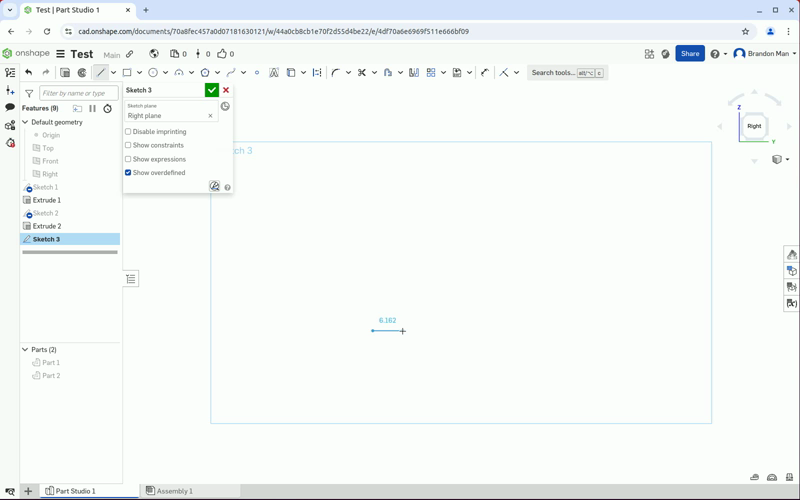
mouse_move(416, 330)
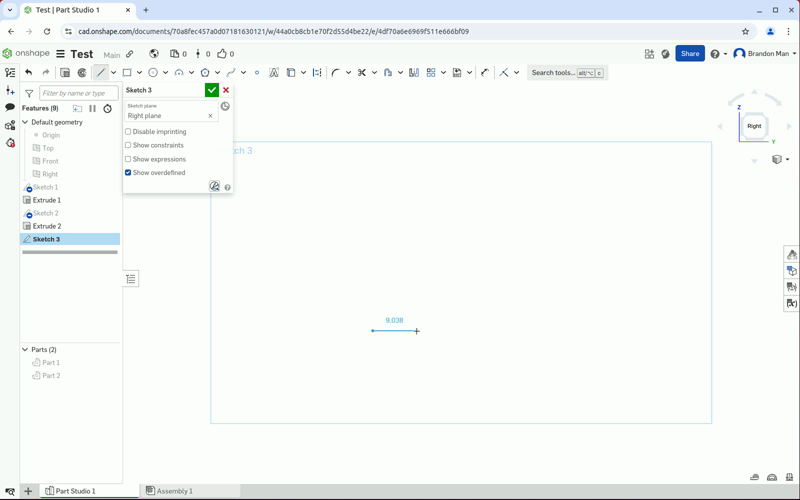
click(416, 330)
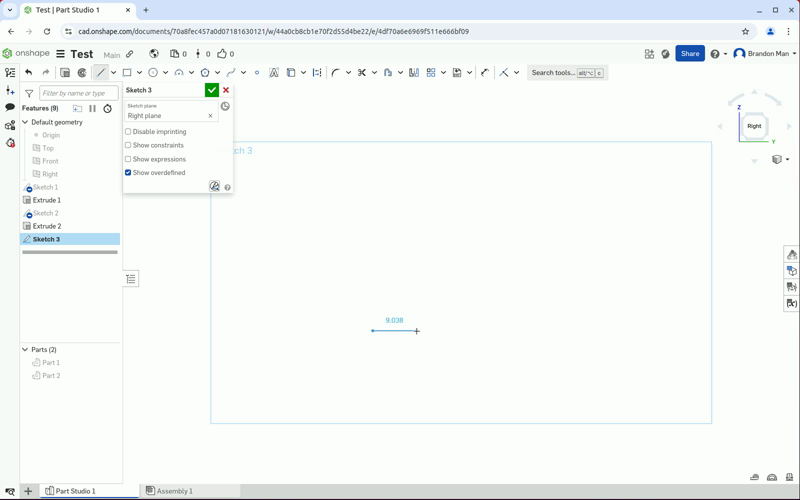
key_up(shift)
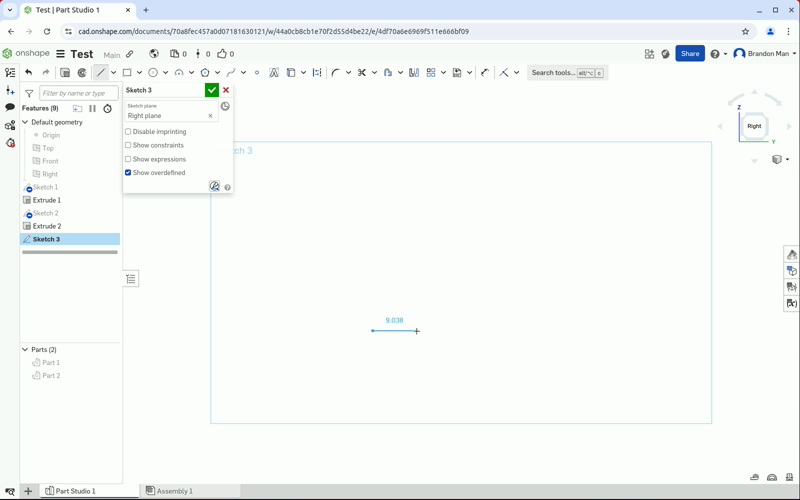
key_down(shift)
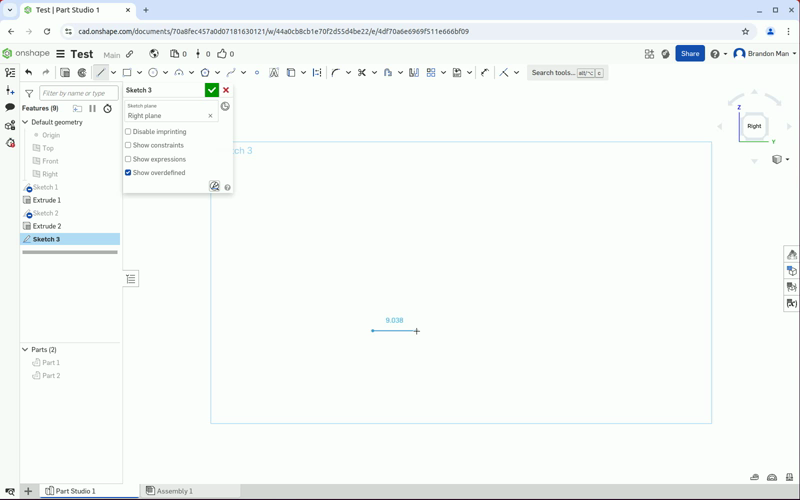
mouse_move(446, 330)
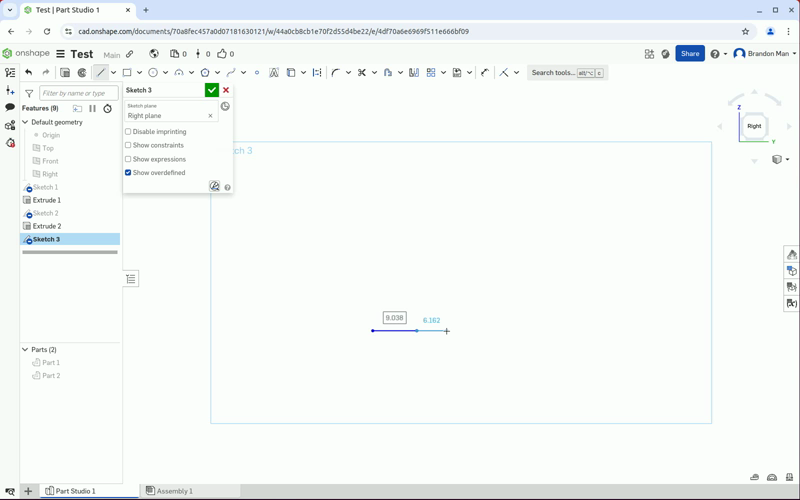
mouse_move(416, 312)
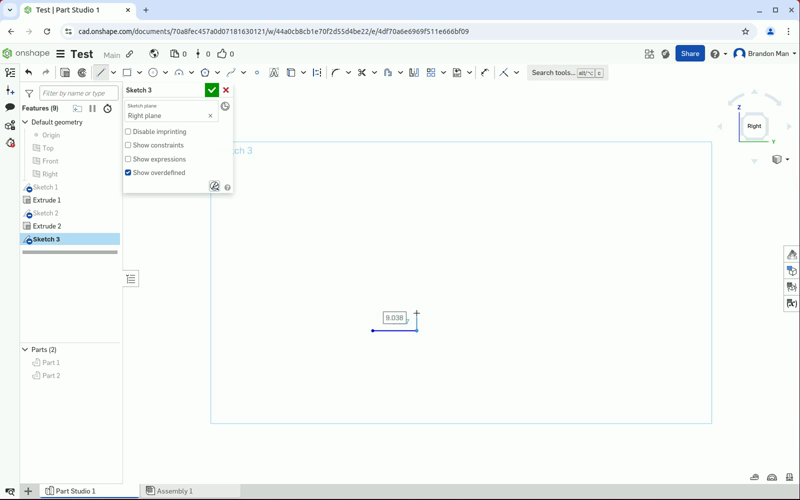
click(416, 312)
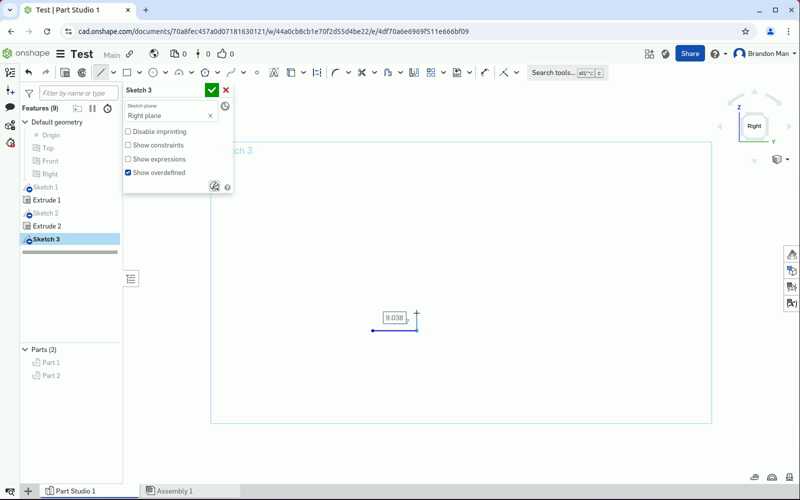
key_up(shift)
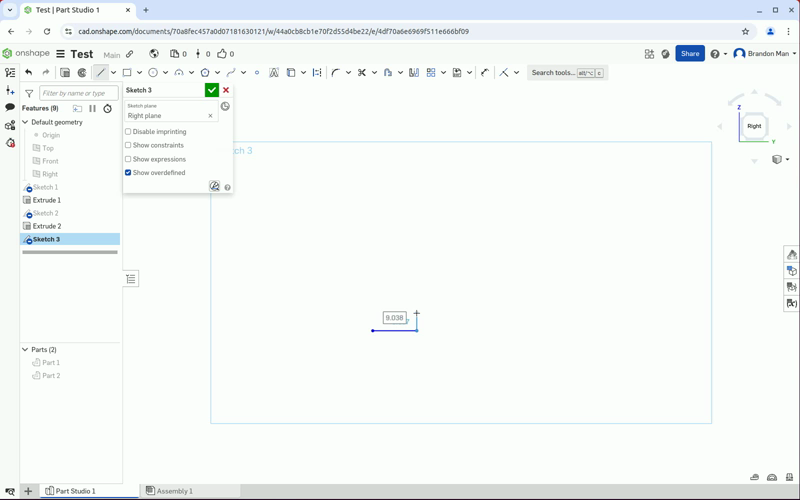
key_down(shift)
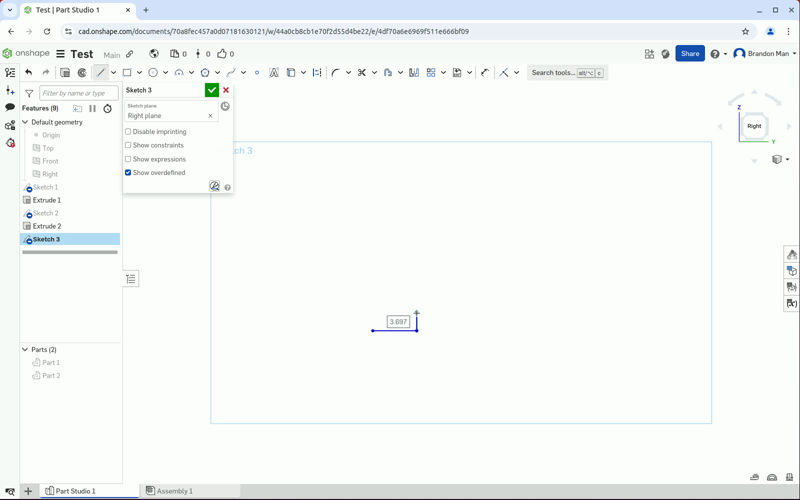
mouse_move(529, 312)
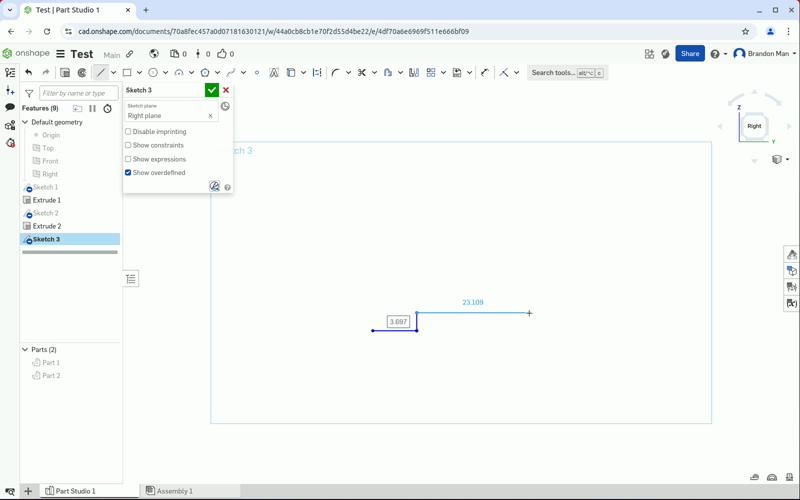
click(529, 312)
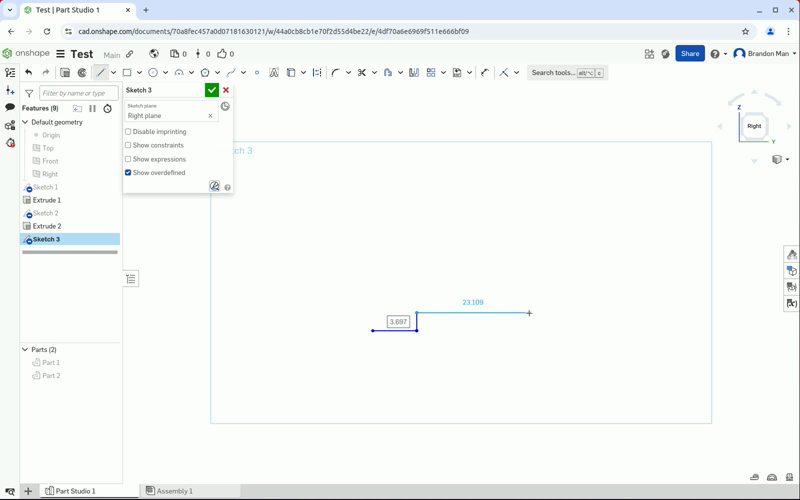
key_up(shift)
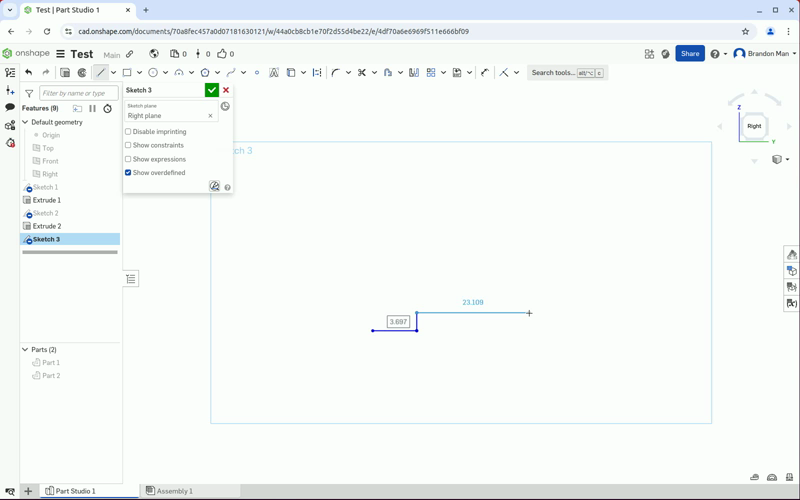
key_down(shift)
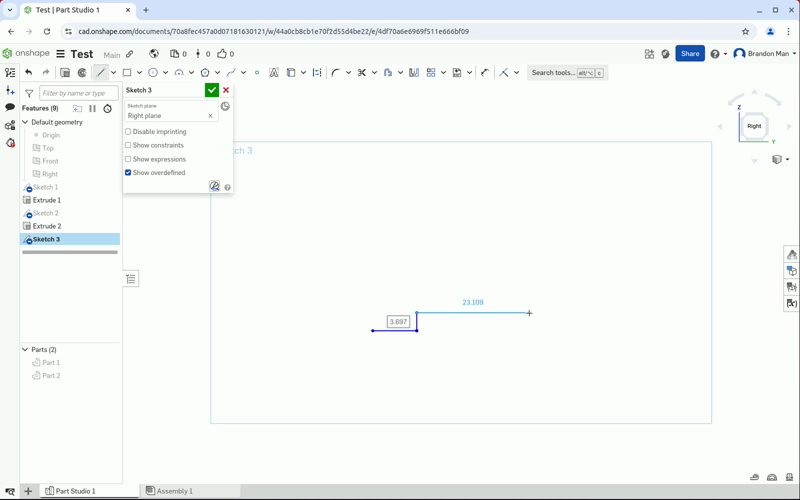
mouse_move(559, 312)
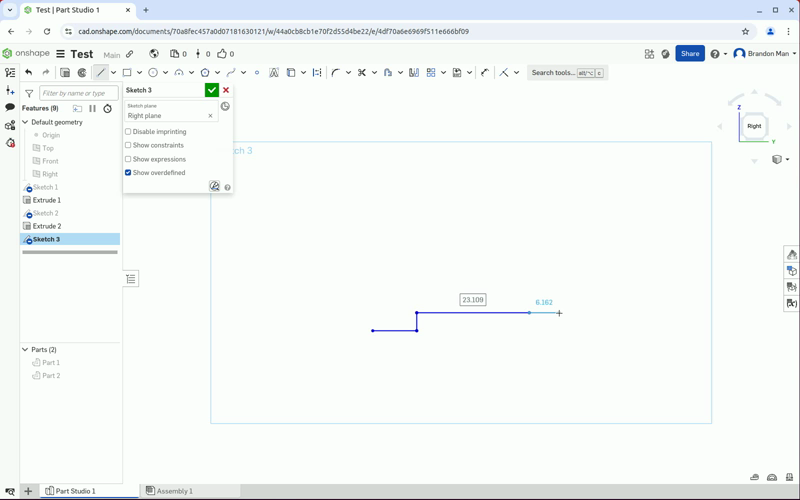
mouse_move(529, 330)
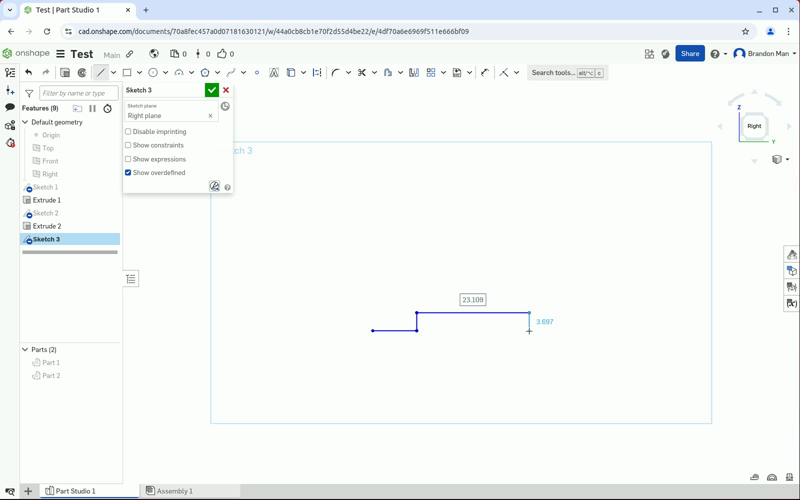
click(529, 330)
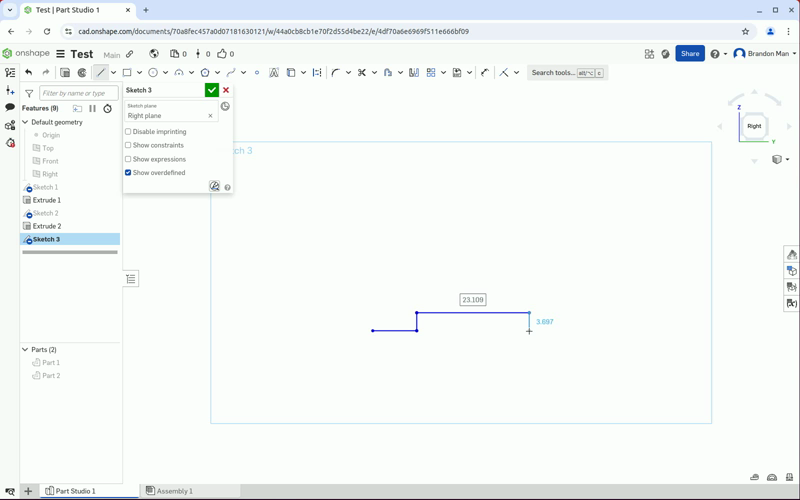
key_up(shift)
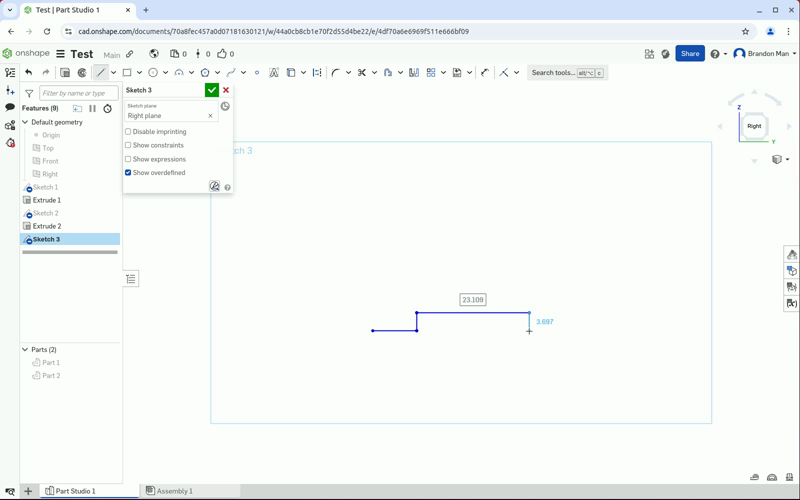
key_down(shift)
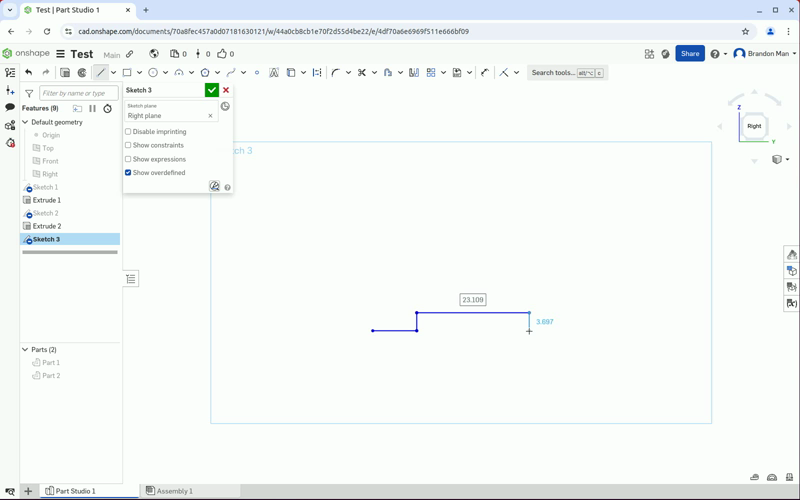
mouse_move(559, 330)
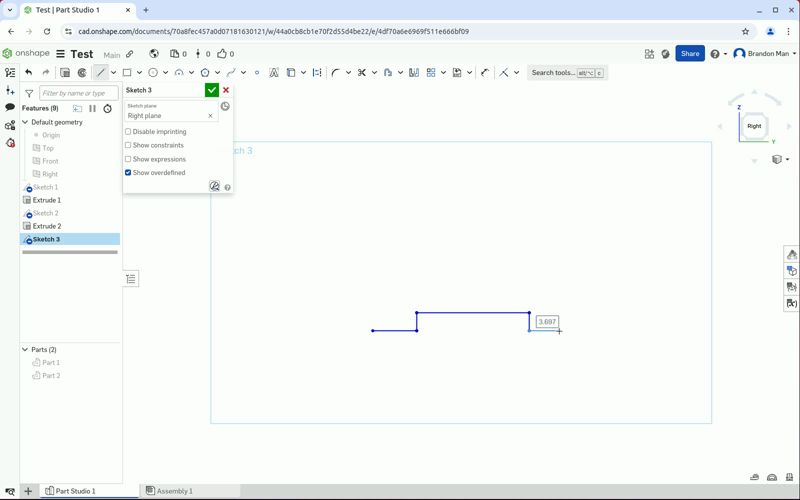
mouse_move(545, 330)
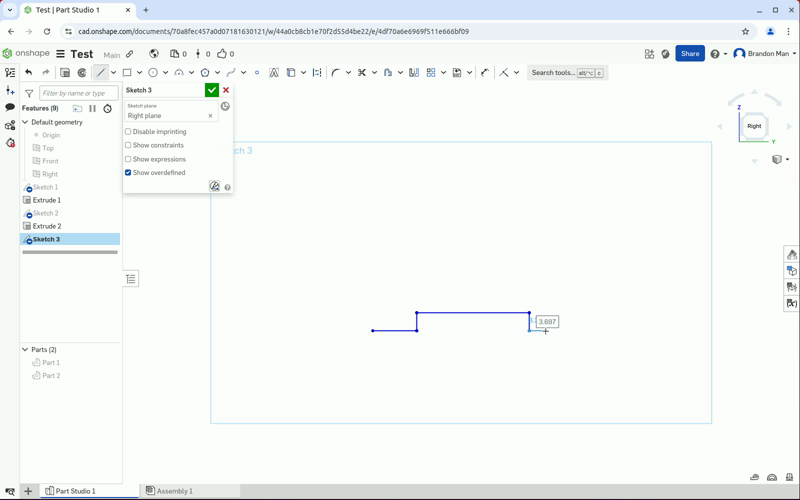
click(545, 330)
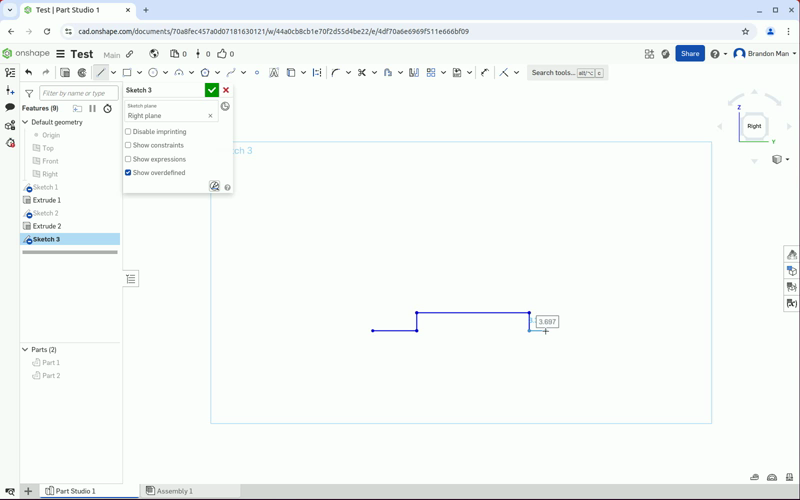
key_up(shift)
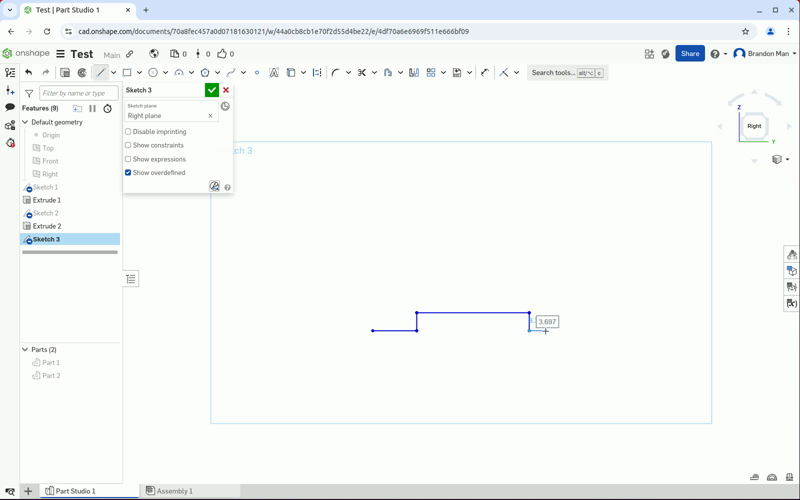
key_down(shift)
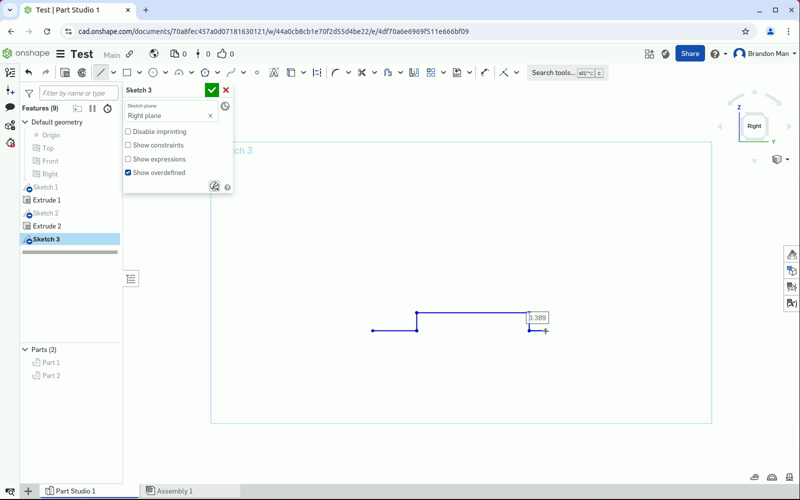
mouse_move(575, 330)
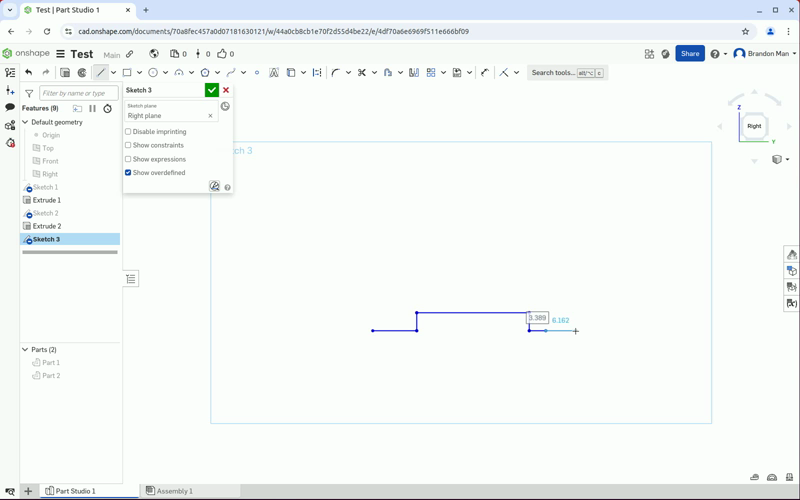
mouse_move(545, 296)
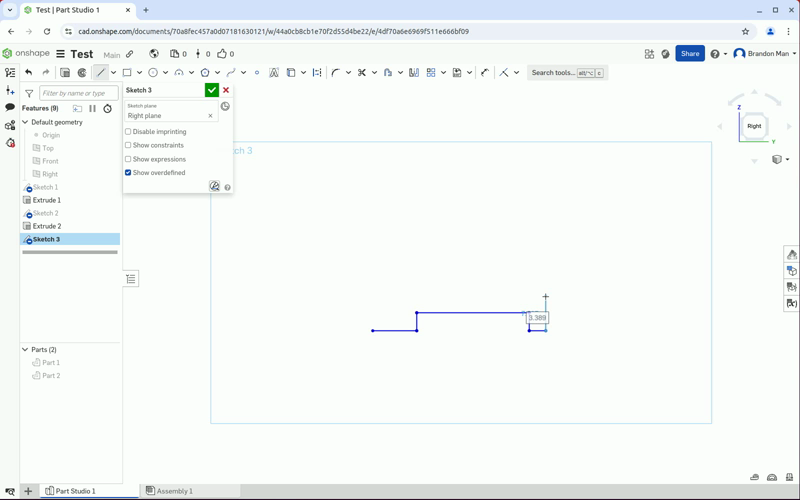
click(545, 296)
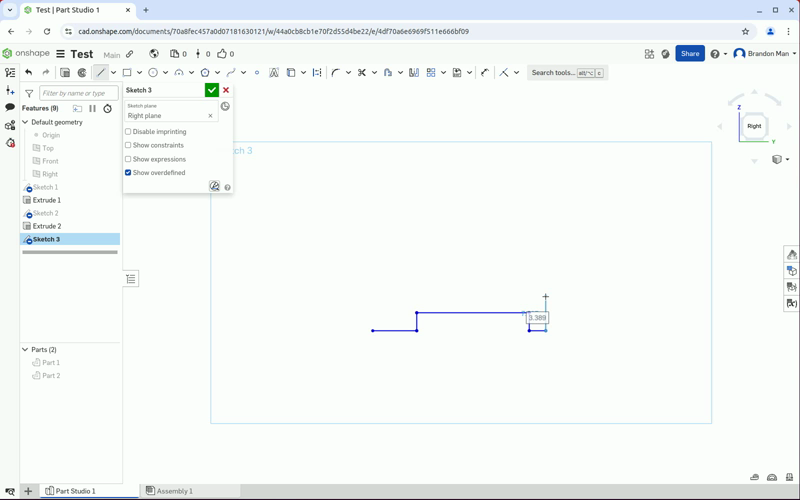
key_up(shift)
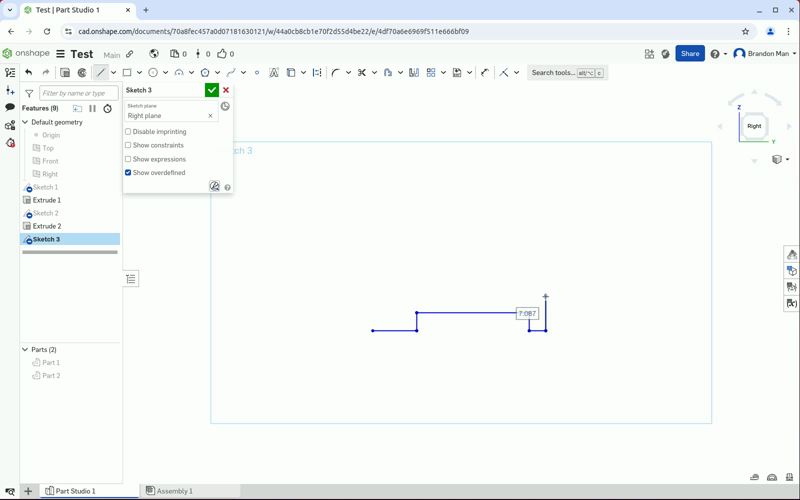
key_down(shift)
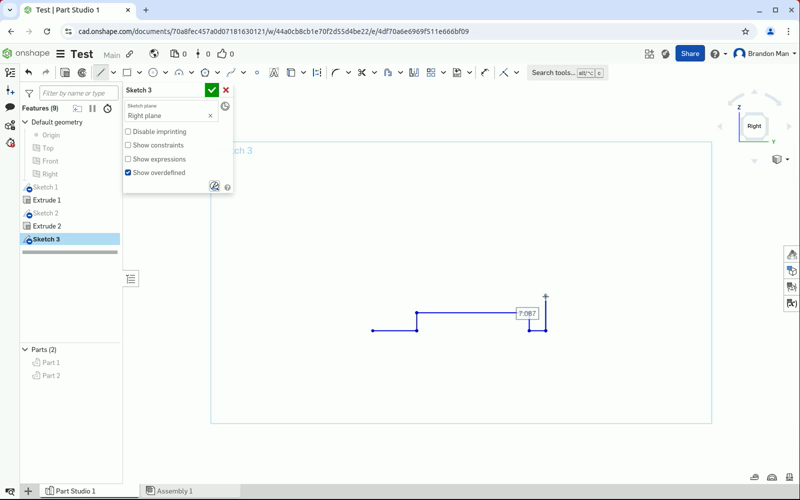
mouse_move(575, 296)
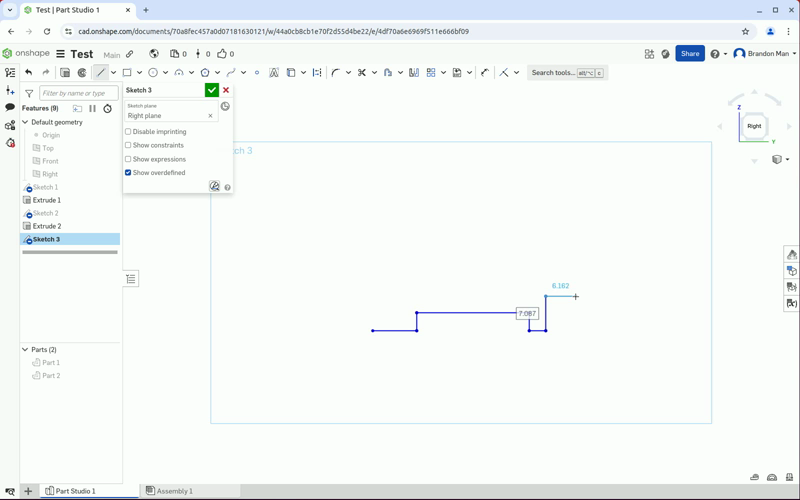
mouse_move(511, 296)
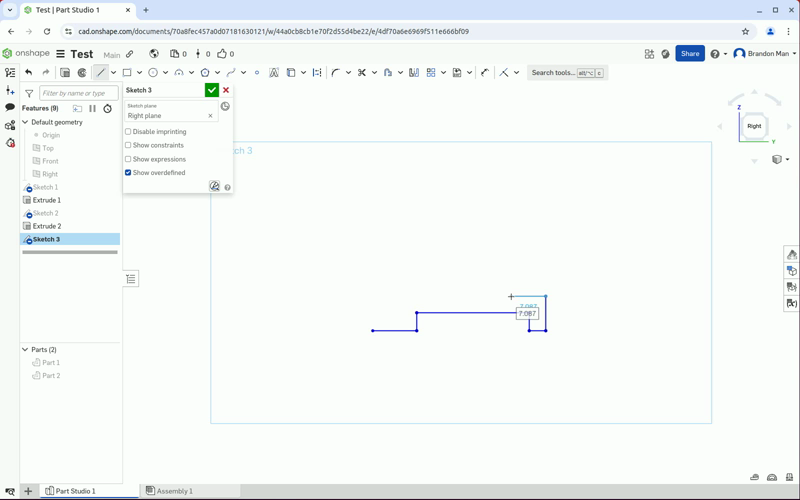
click(511, 296)
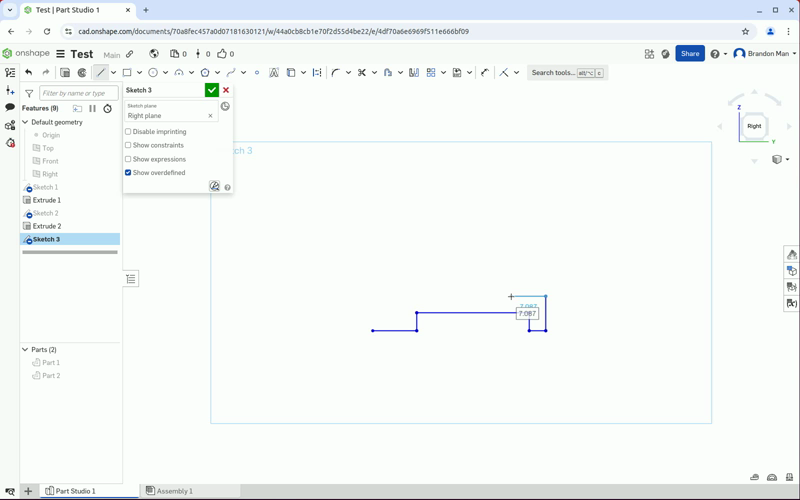
key_up(shift)
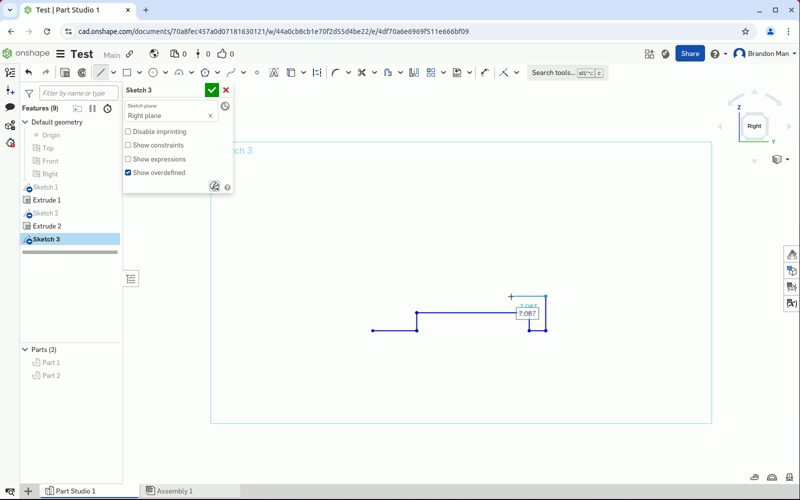
key_down(shift)
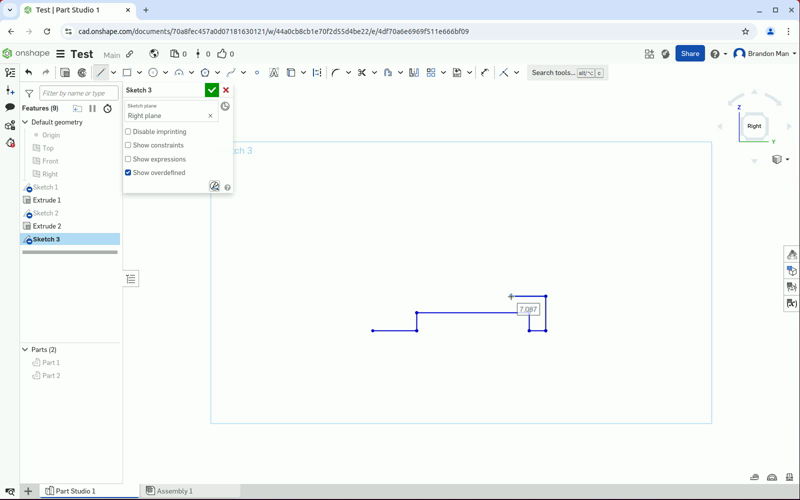
mouse_move(407, 296)
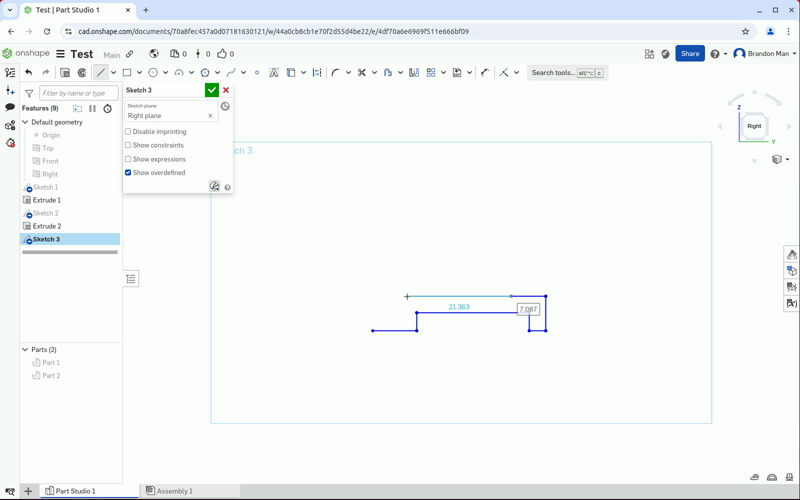
click(407, 296)
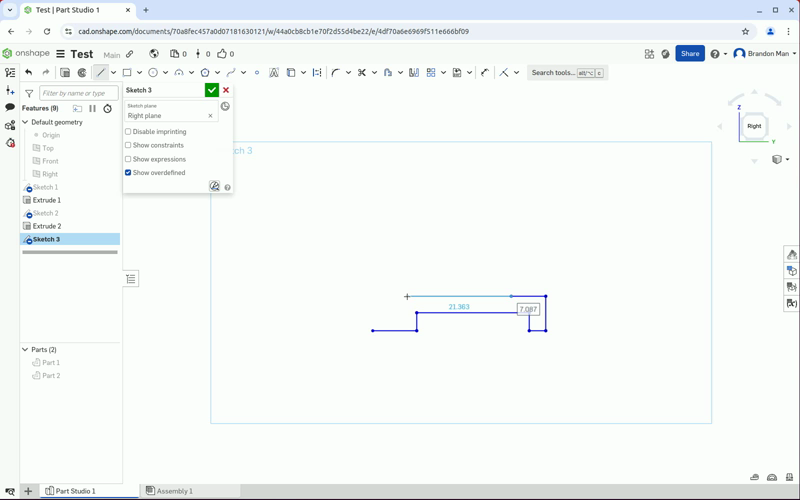
key_up(shift)
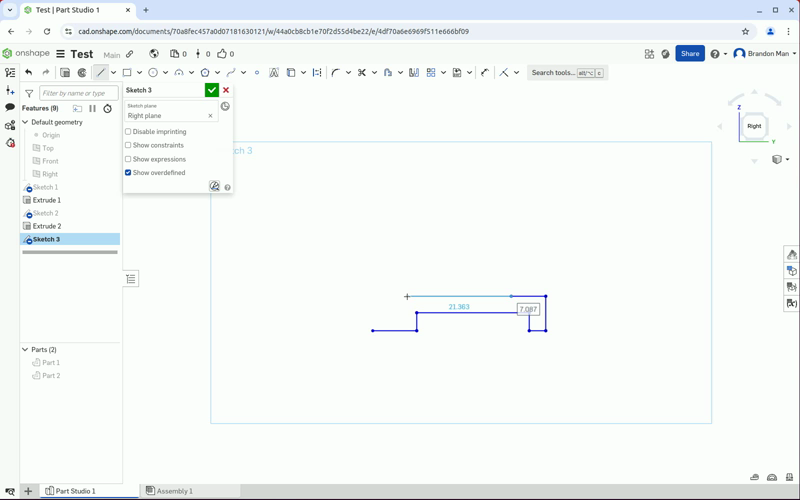
key_down(shift)
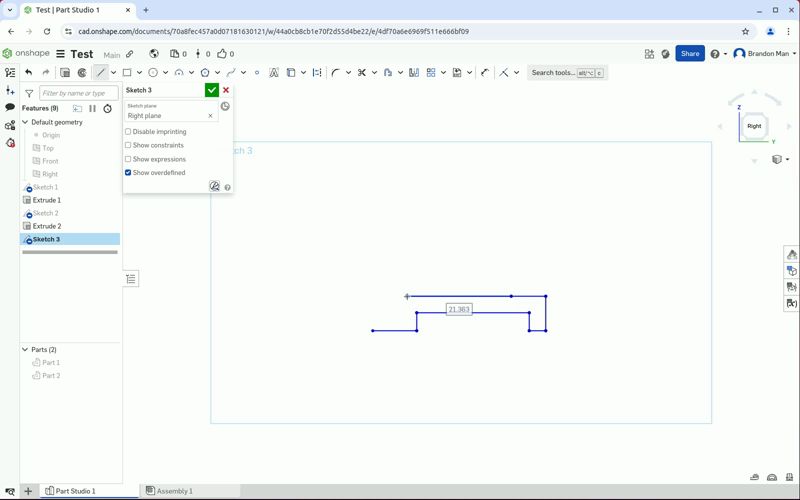
mouse_move(437, 296)
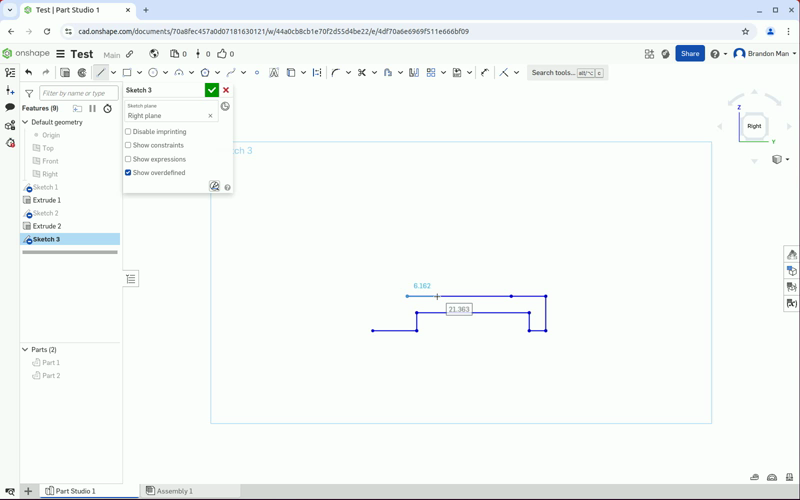
mouse_move(372, 296)
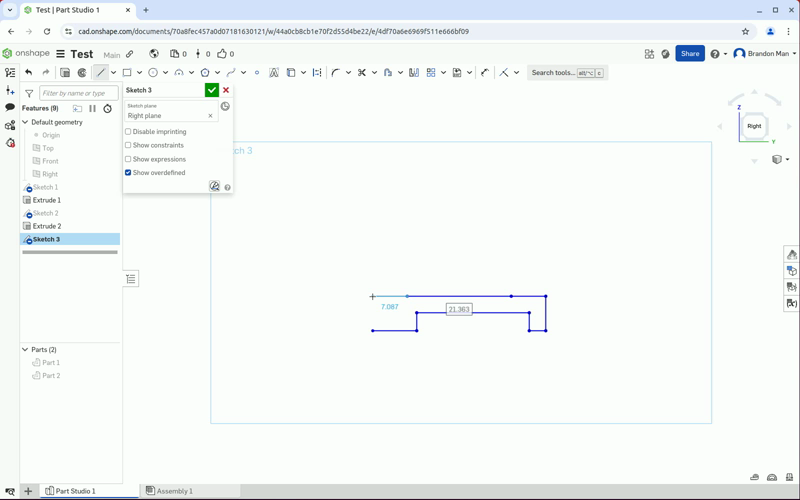
click(372, 296)
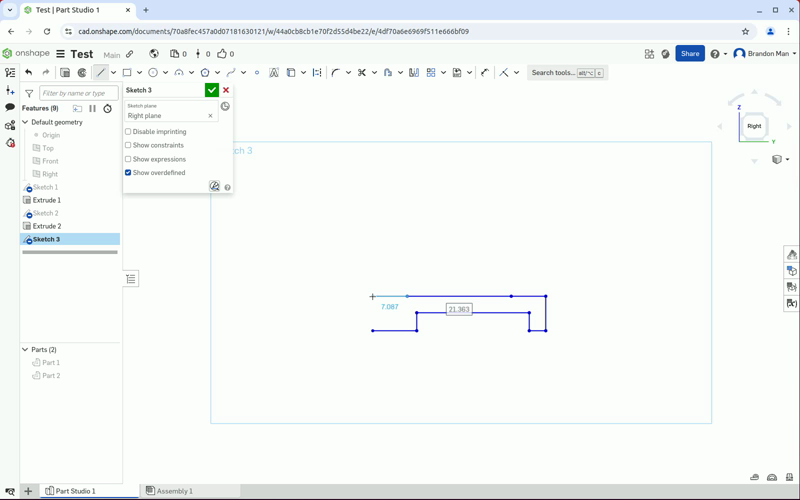
key_up(shift)
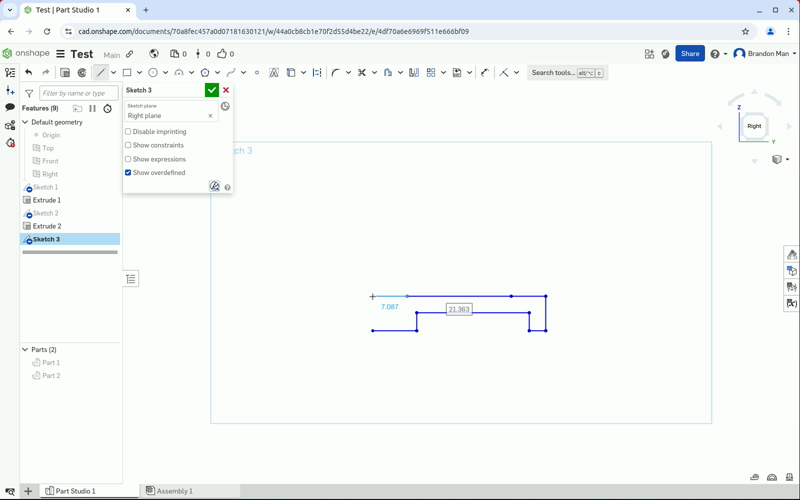
mouse_move(402, 296)
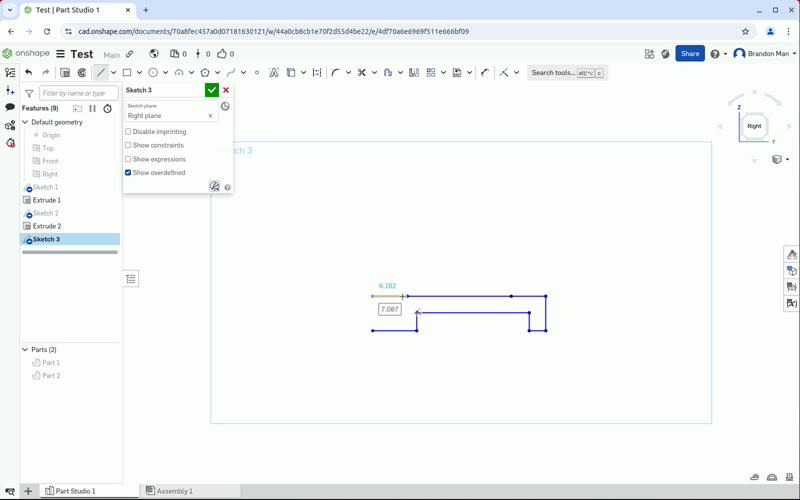
key_down(shift)
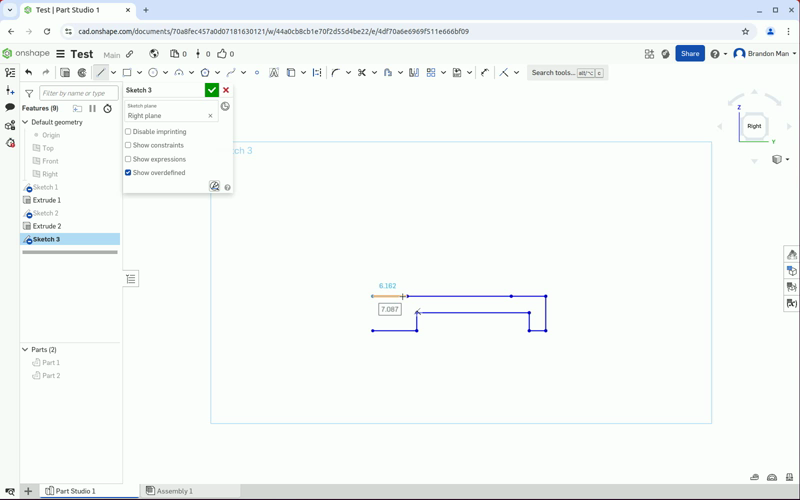
mouse_move(372, 330)
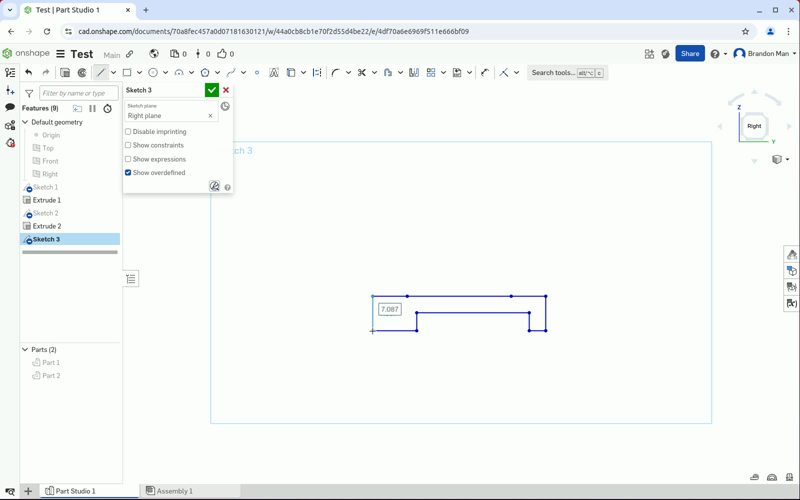
key_up(shift)
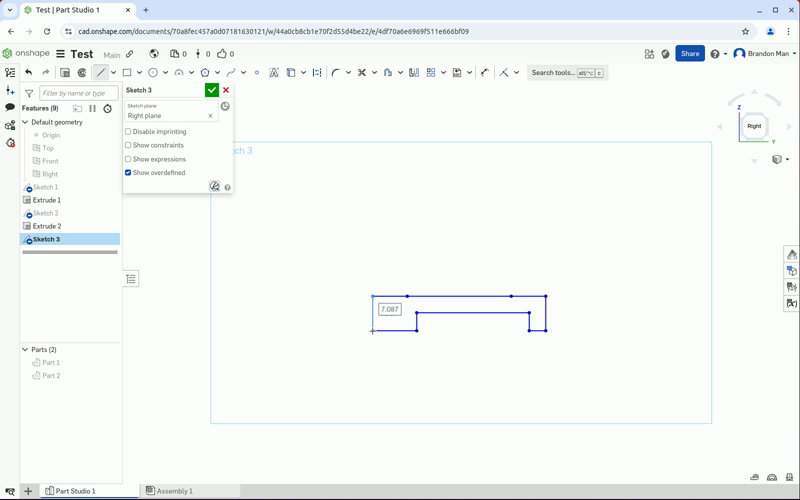
click(372, 330)
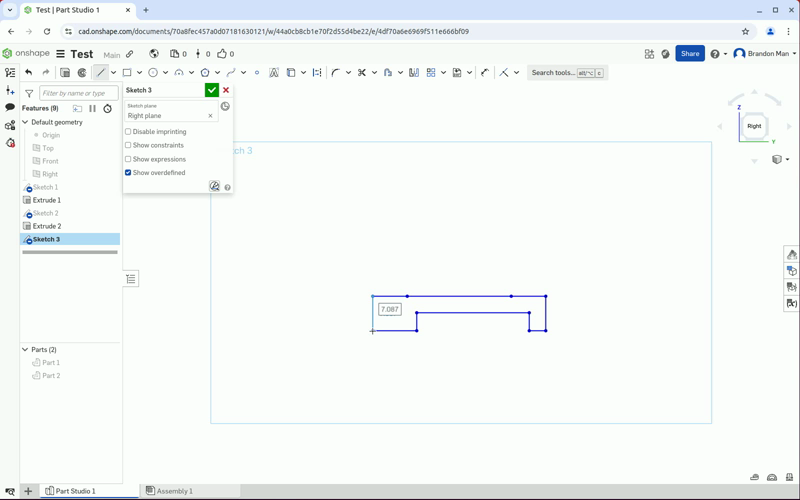
key(esc)
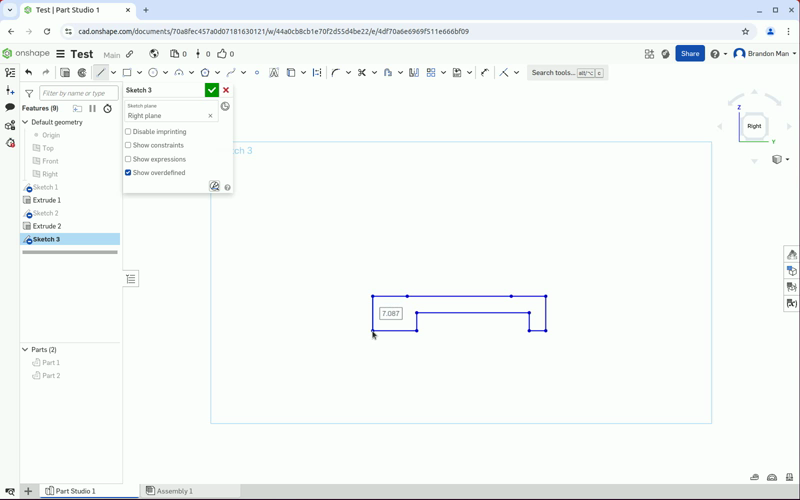
mouse_move(490, 308)
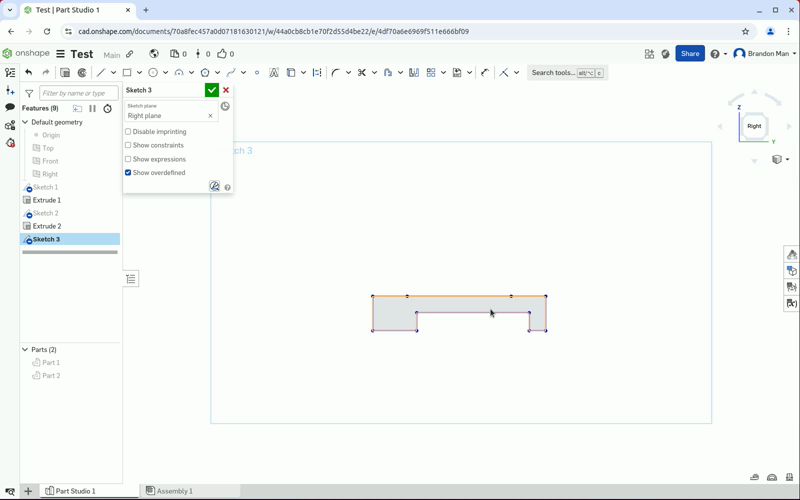
click(490, 308)
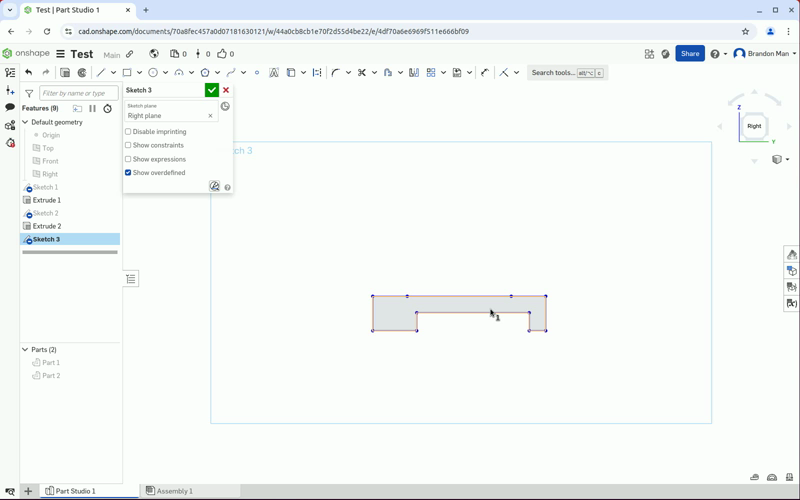
mouse_move(73, 352)
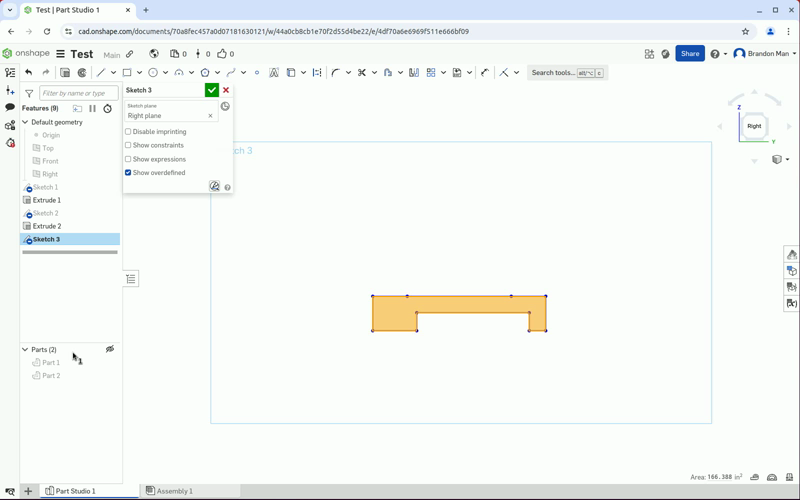
key(shift+y)
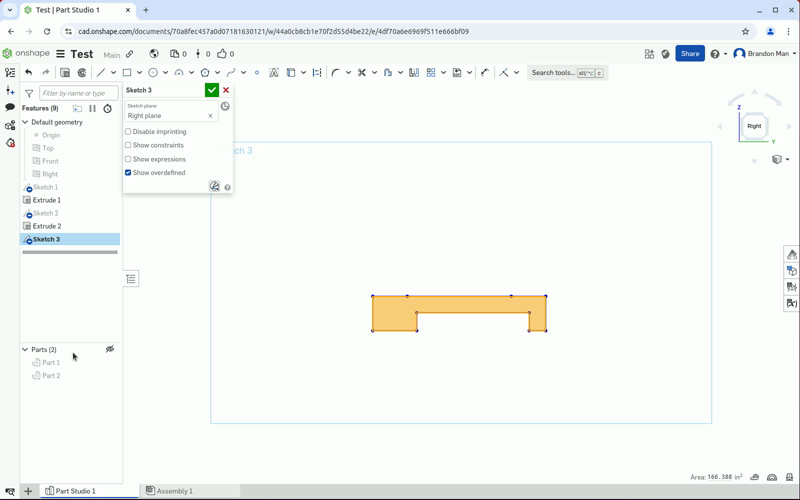
key(shift+e)
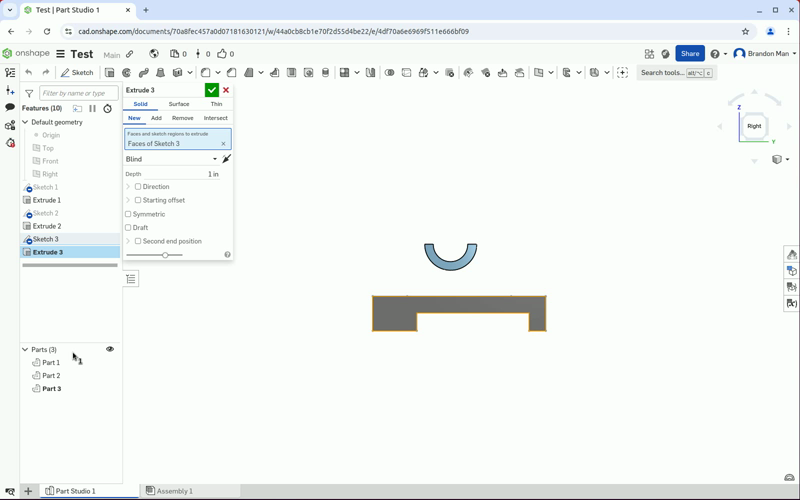
mouse_move(143, 106)
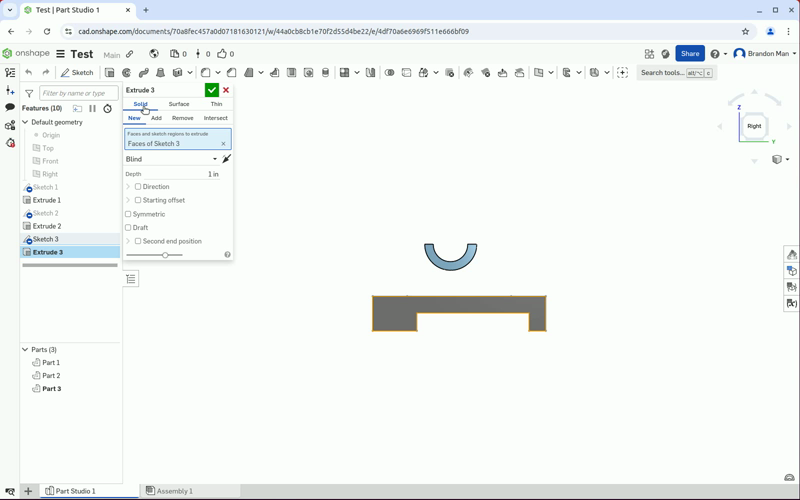
click(143, 106)
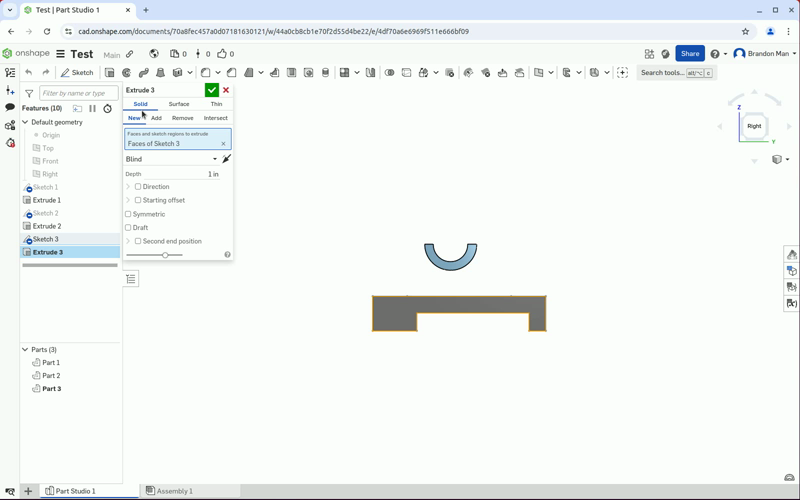
mouse_move(137, 120)
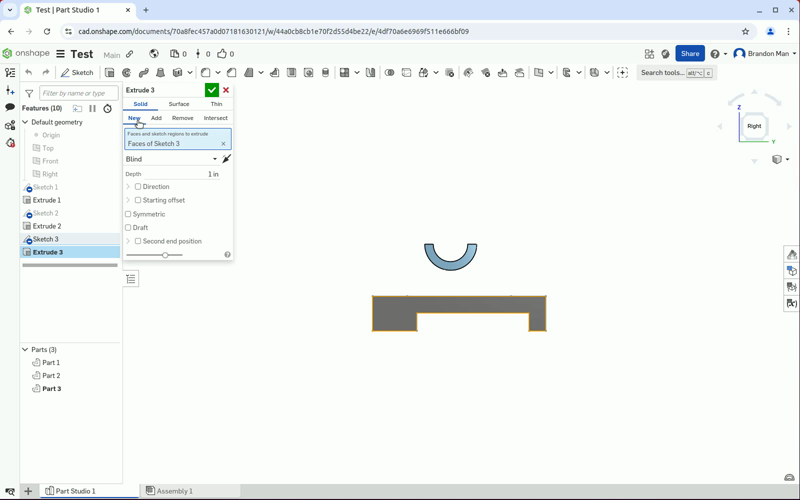
click(137, 120)
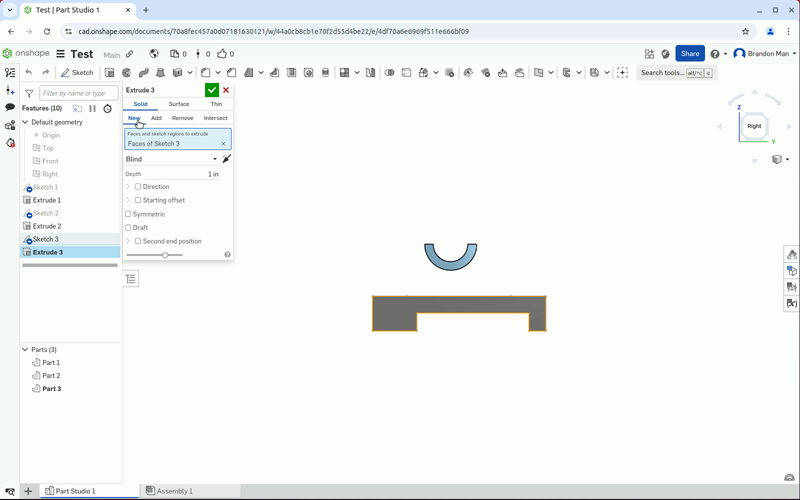
key(tab, 4)
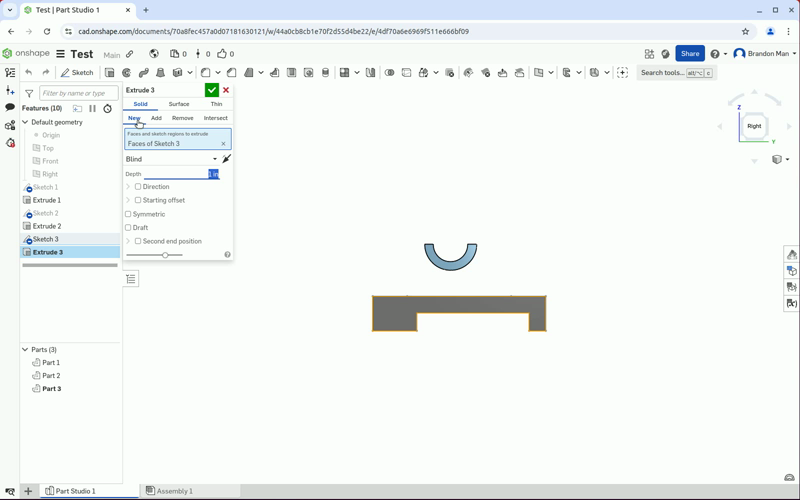
text(23.108)
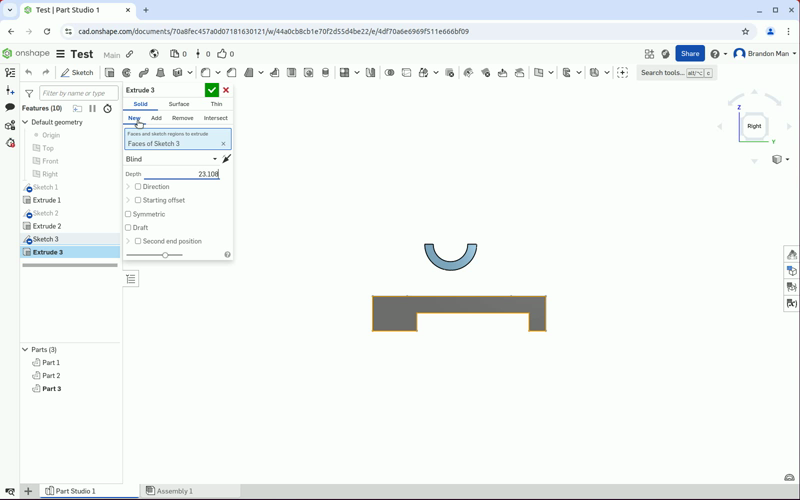
key(enter)
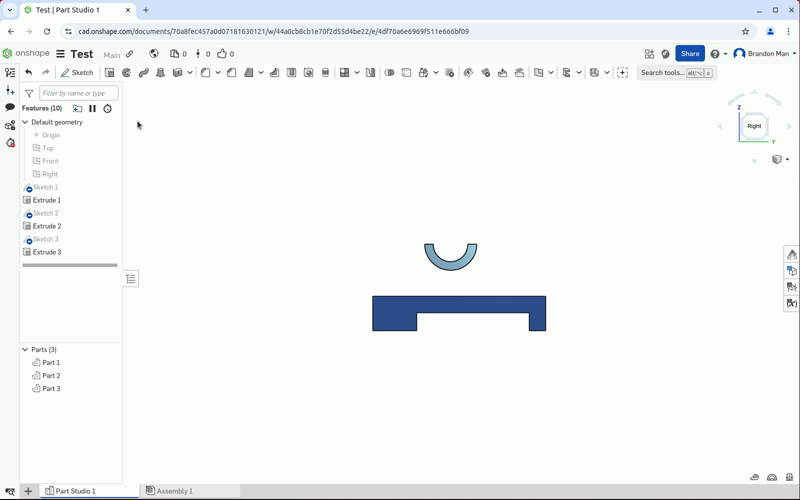
key(shift+h)
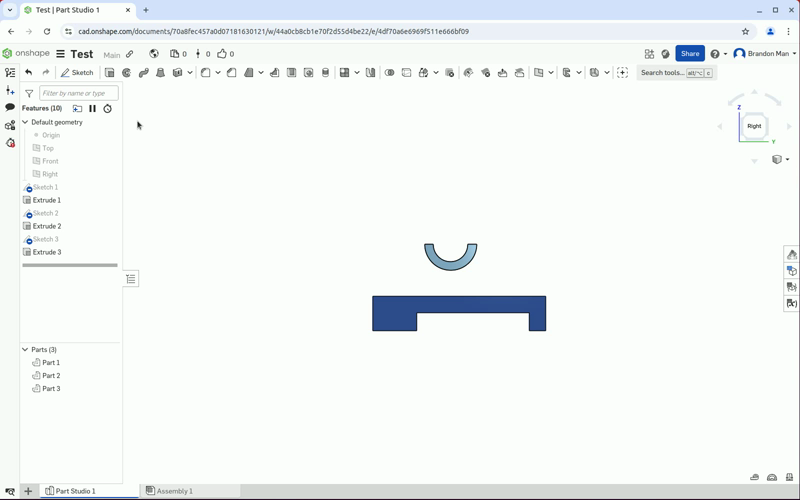
key(shift+h)
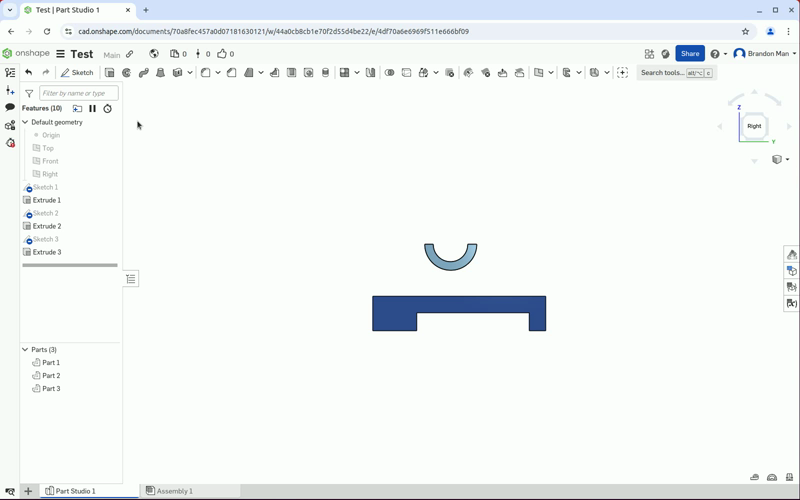
mouse_move(73, 189)
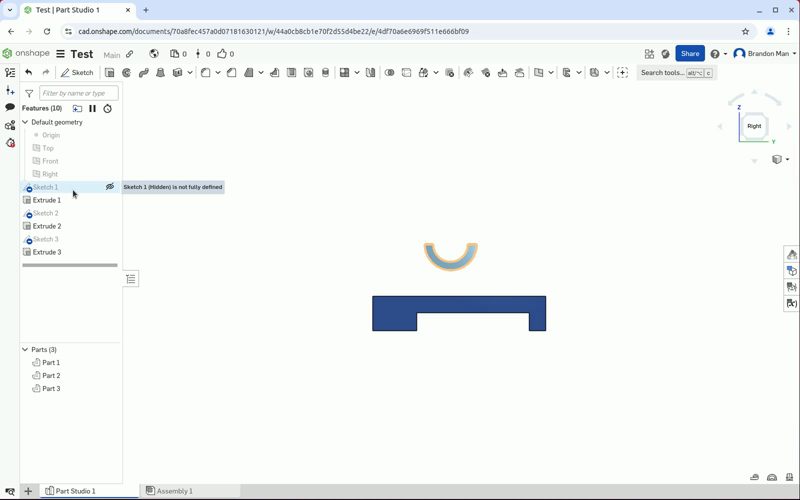
click(73, 189)
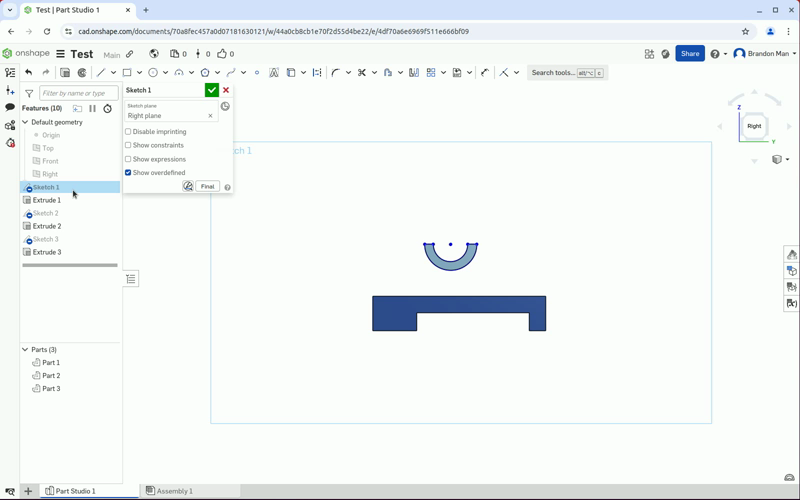
mouse_move(229, 92)
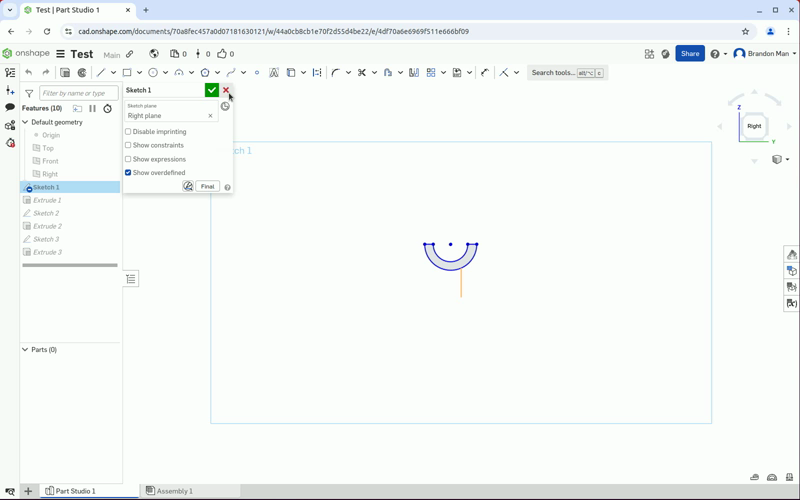
click(229, 92)
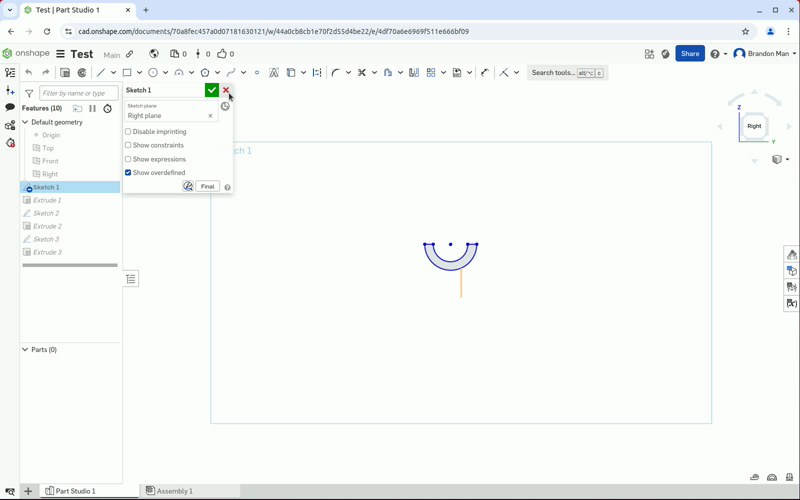
key(shift+s)
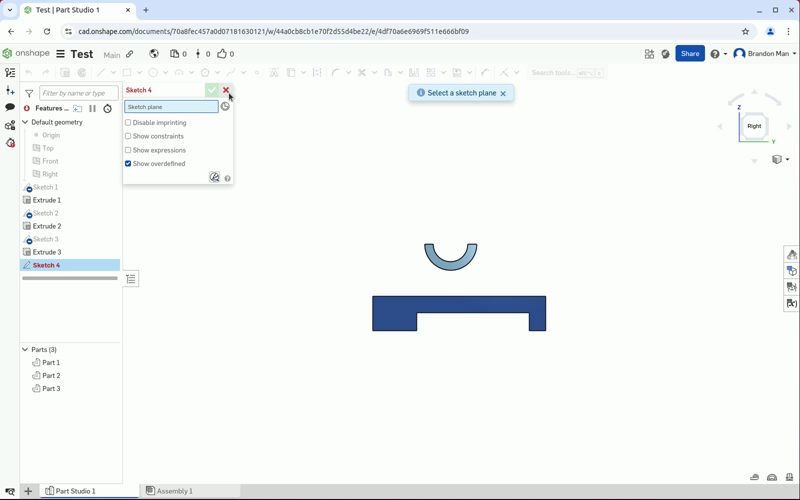
mouse_move(73, 176)
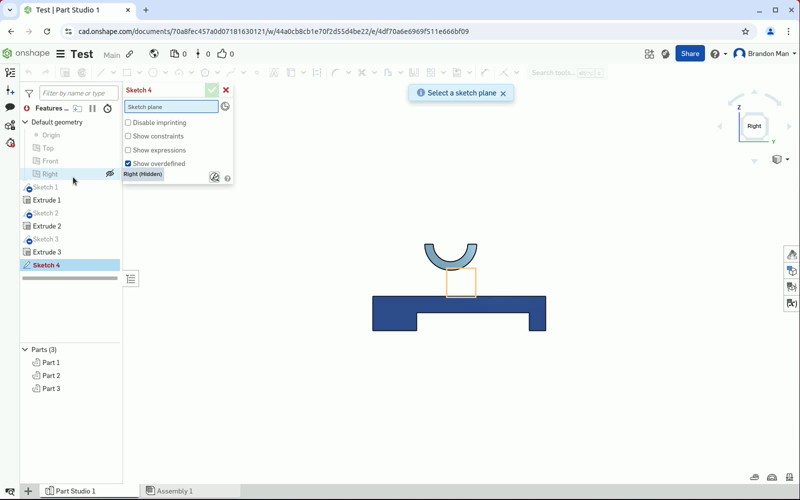
click(73, 176)
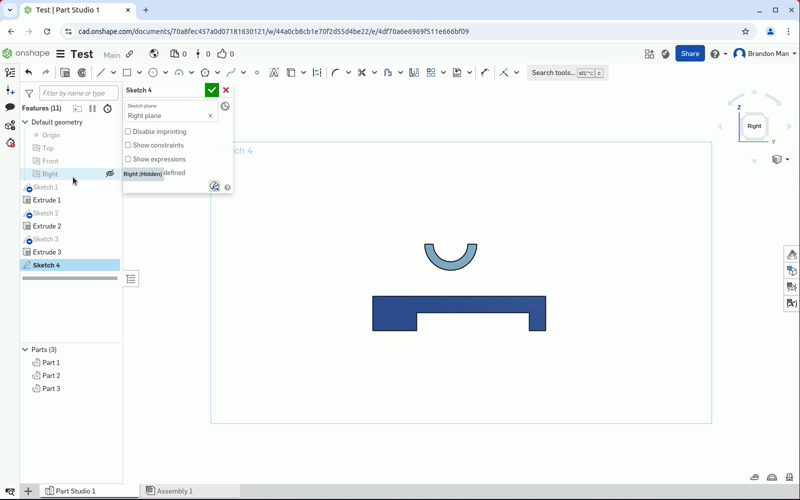
mouse_move(73, 352)
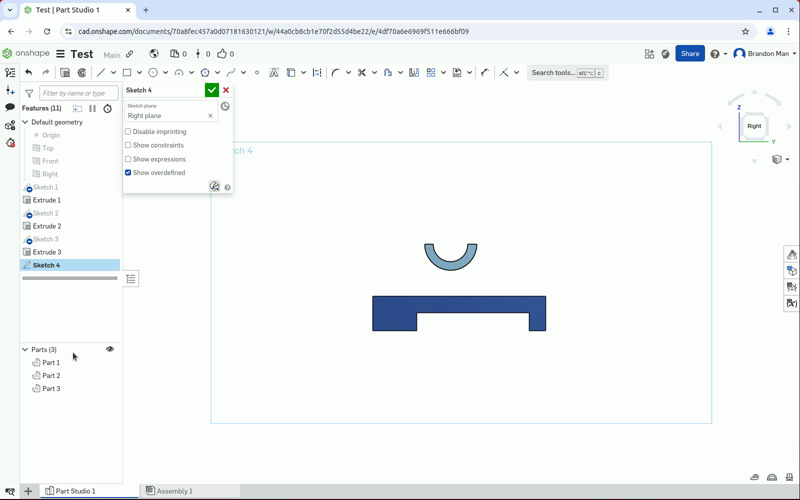
key(y)
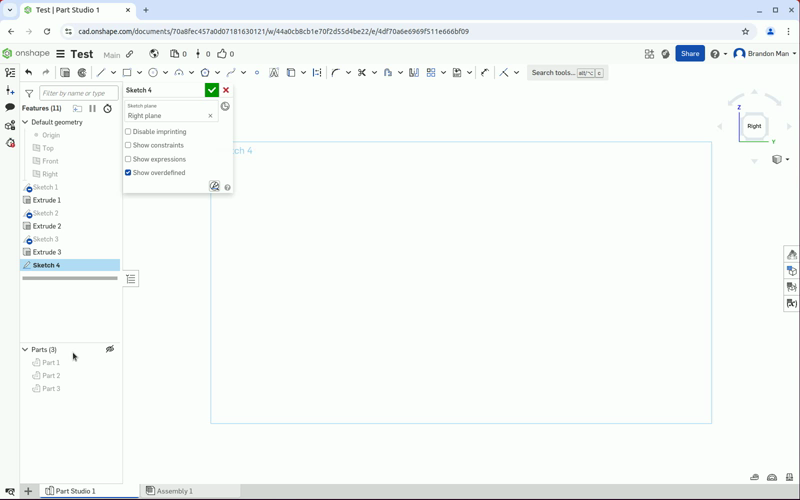
key(l)
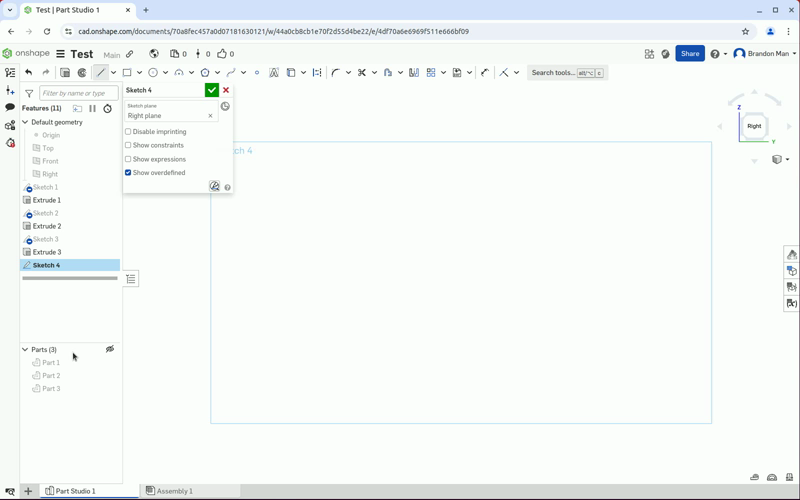
key_down(shift)
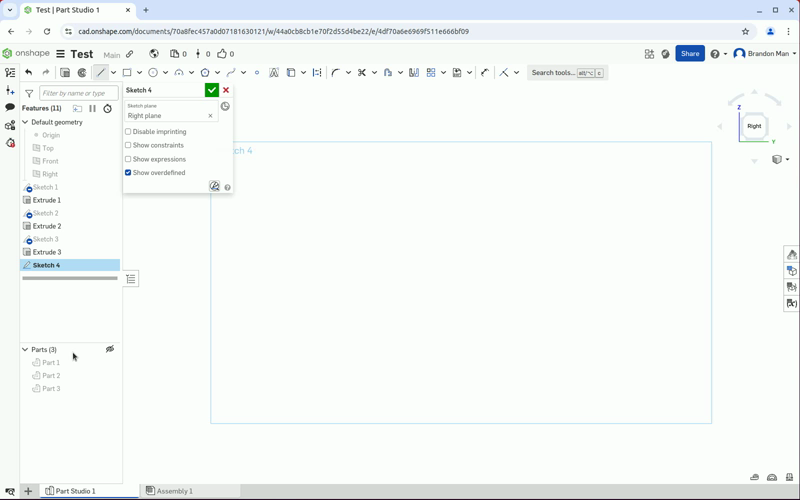
mouse_move(406, 295)
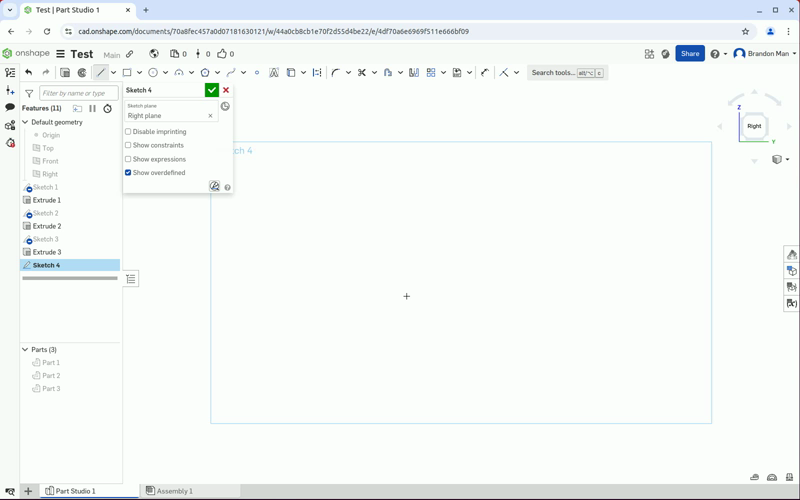
click(406, 295)
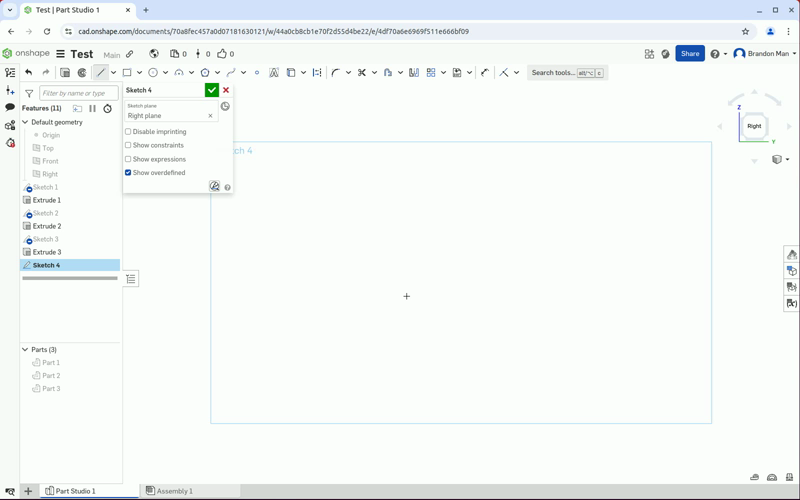
key_up(shift)
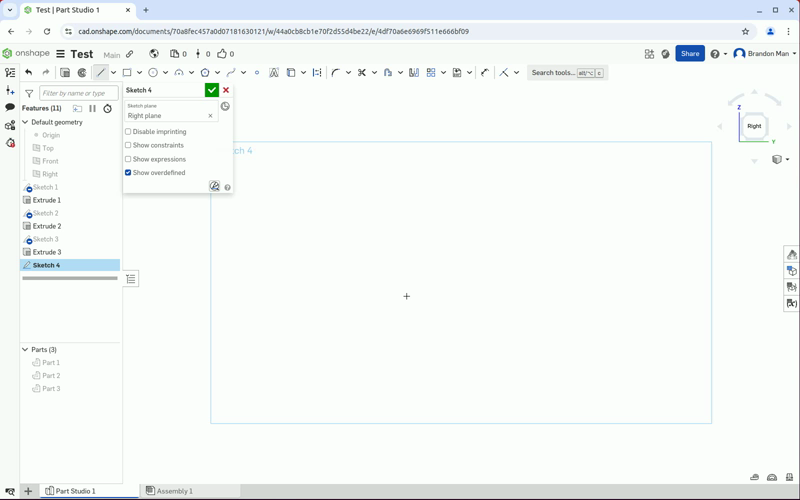
key_down(shift)
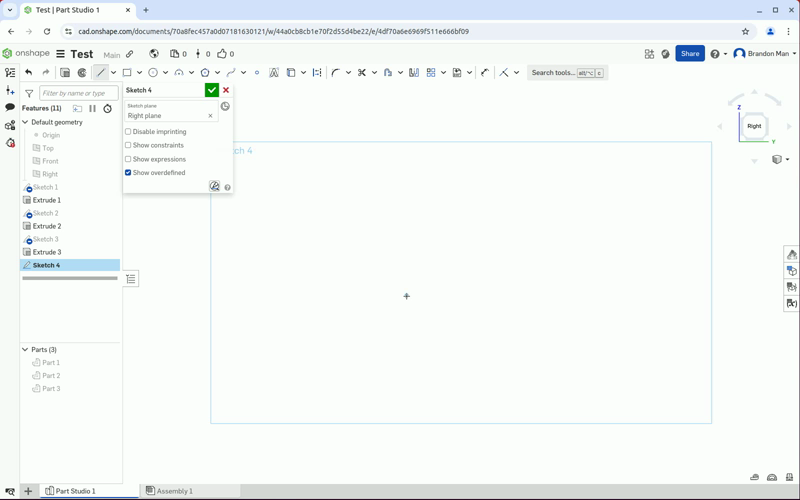
mouse_move(511, 295)
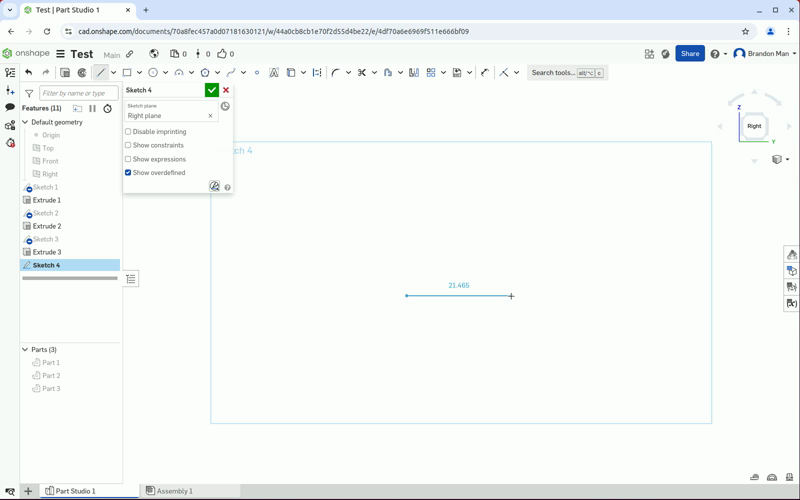
click(511, 295)
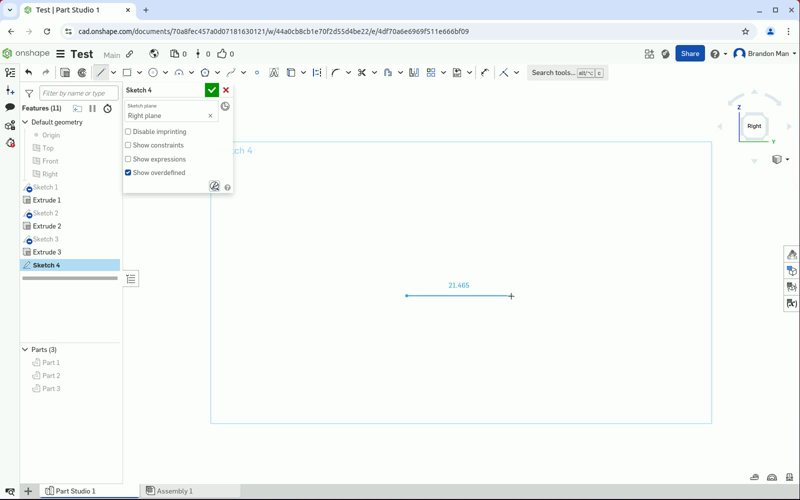
key_up(shift)
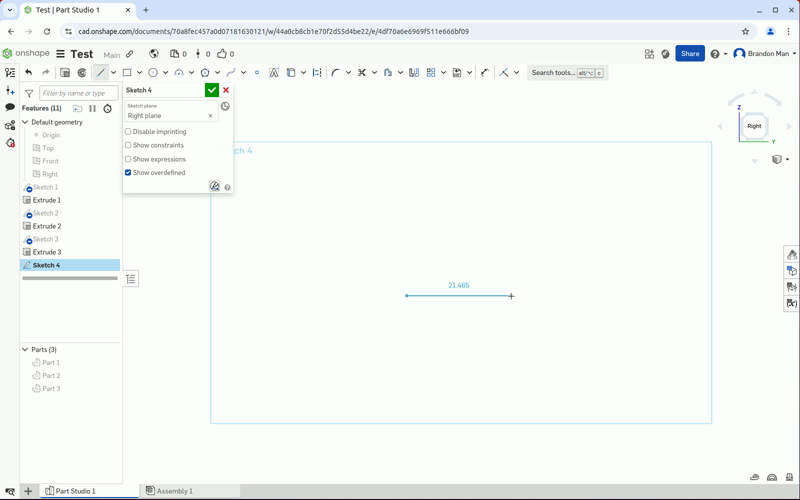
key_down(shift)
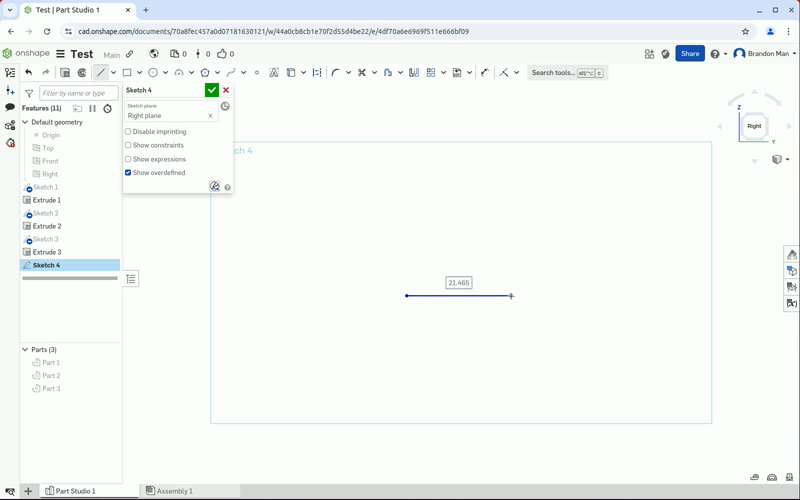
mouse_move(541, 295)
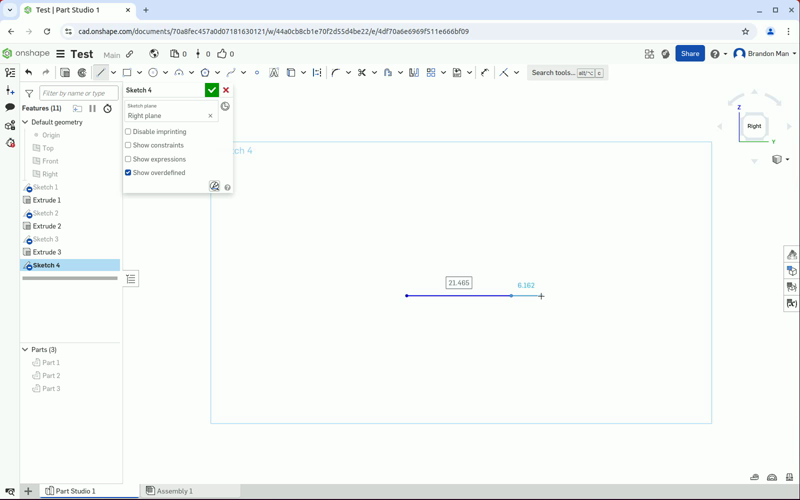
mouse_move(511, 243)
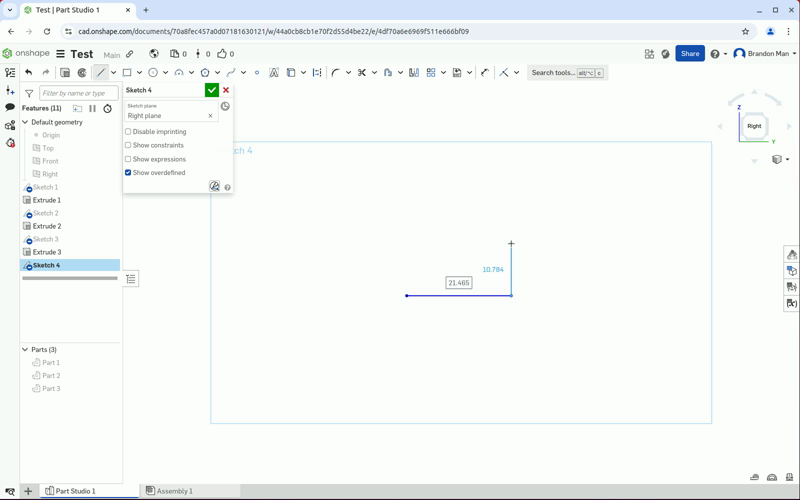
click(511, 243)
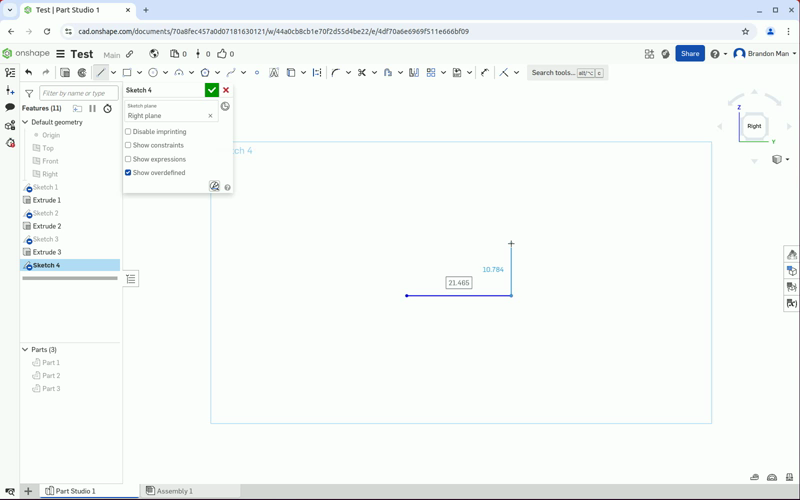
key_up(shift)
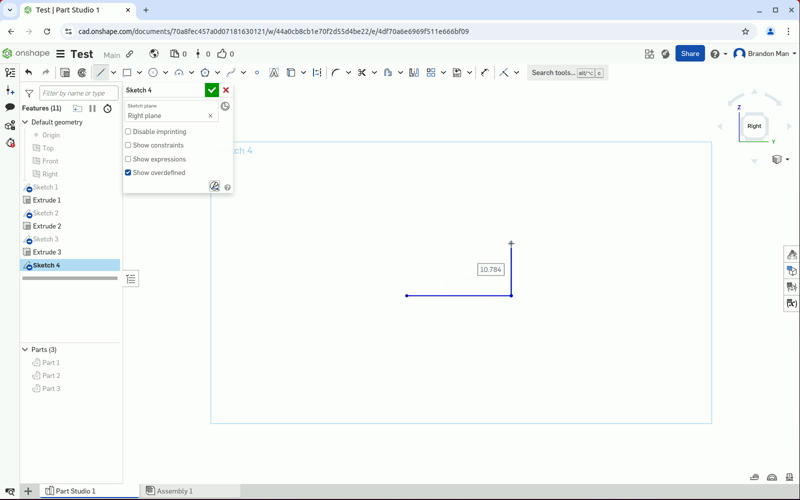
key_down(shift)
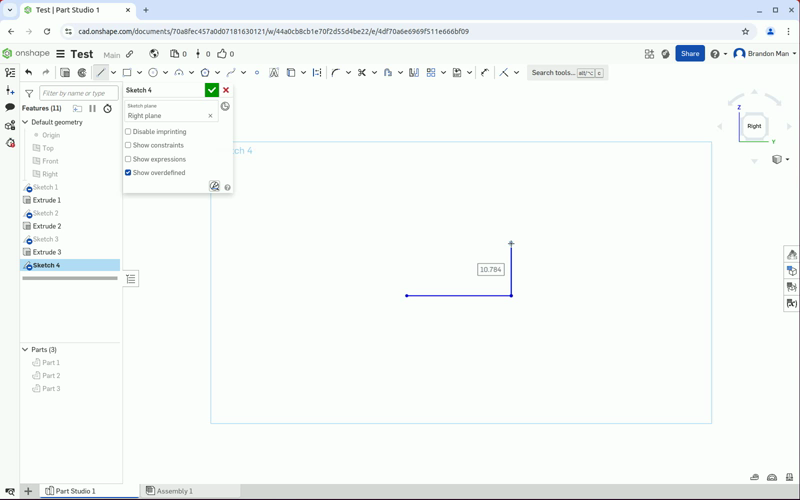
mouse_move(541, 243)
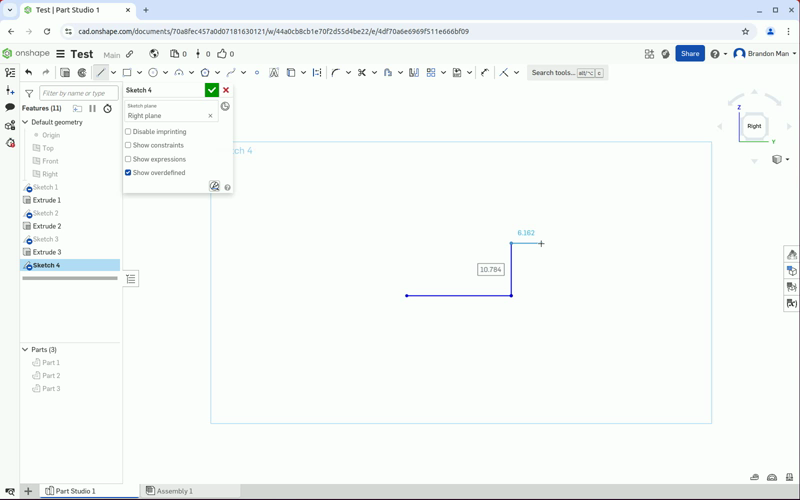
mouse_move(476, 243)
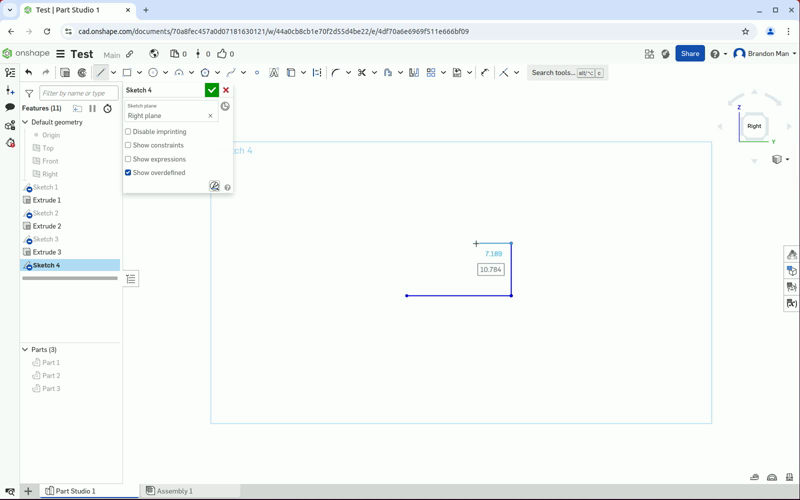
click(476, 243)
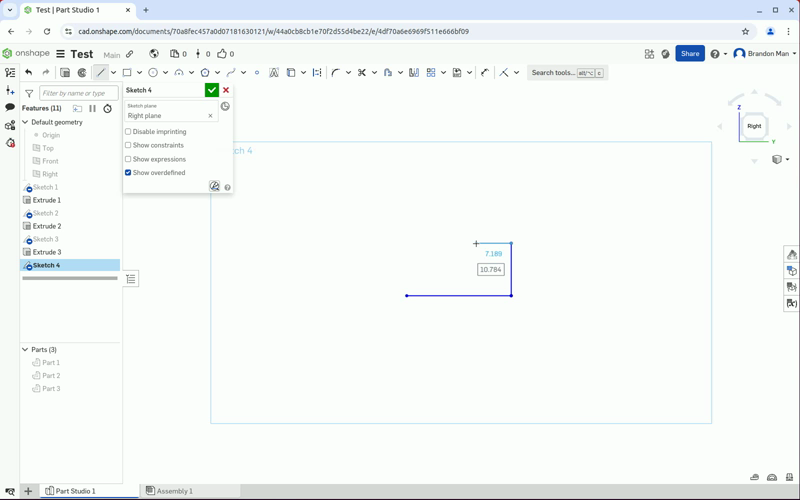
key_up(shift)
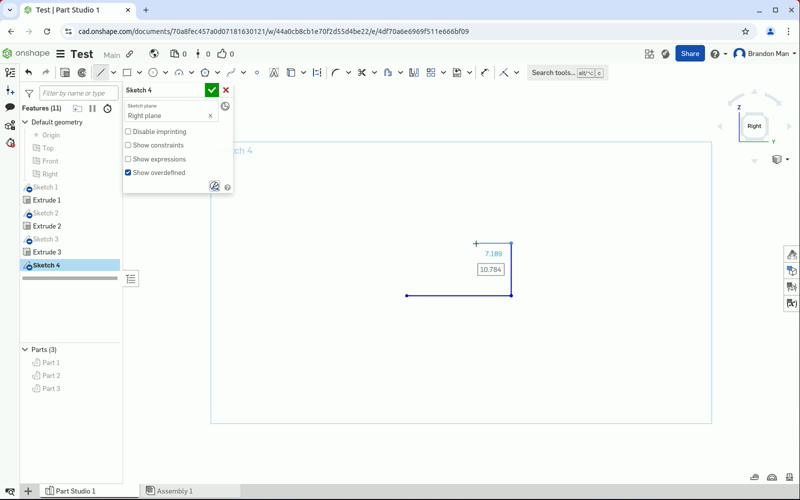
key(esc)
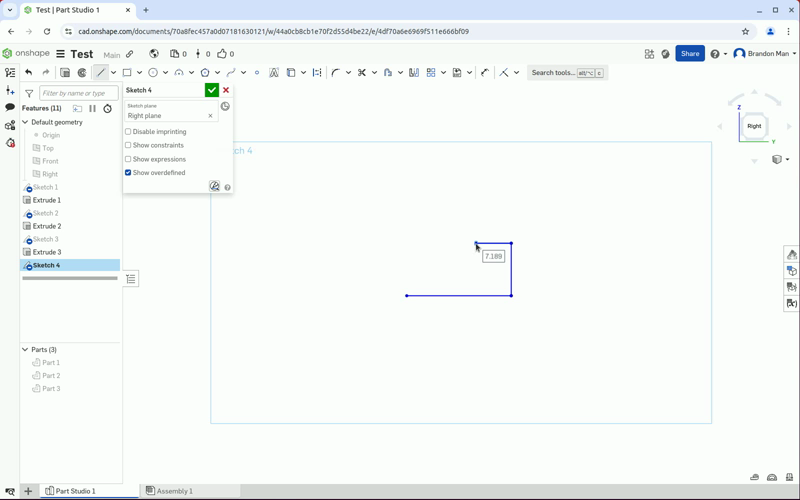
key(a)
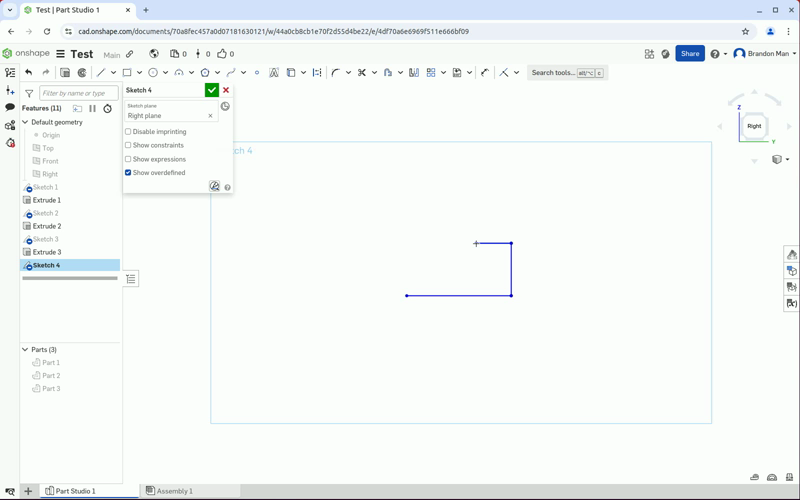
mouse_move(476, 243)
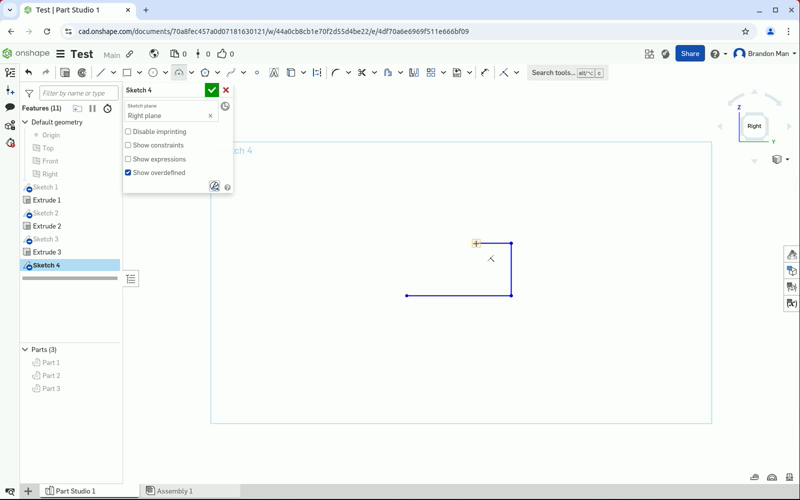
click(476, 243)
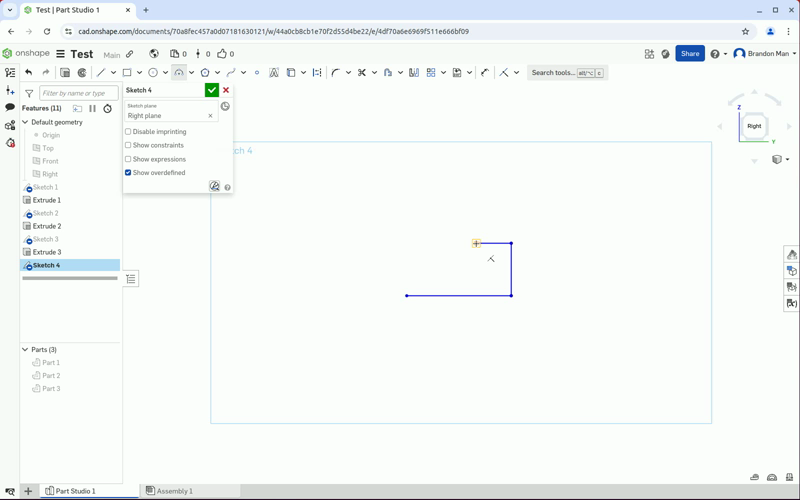
key_down(shift)
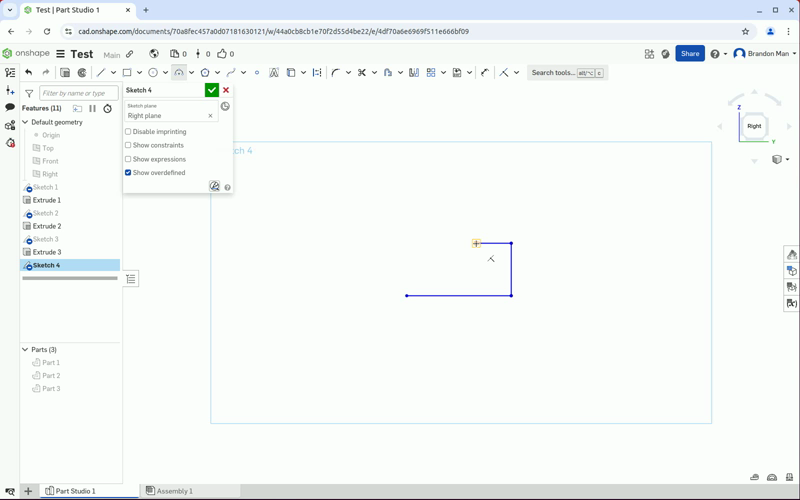
mouse_move(424, 243)
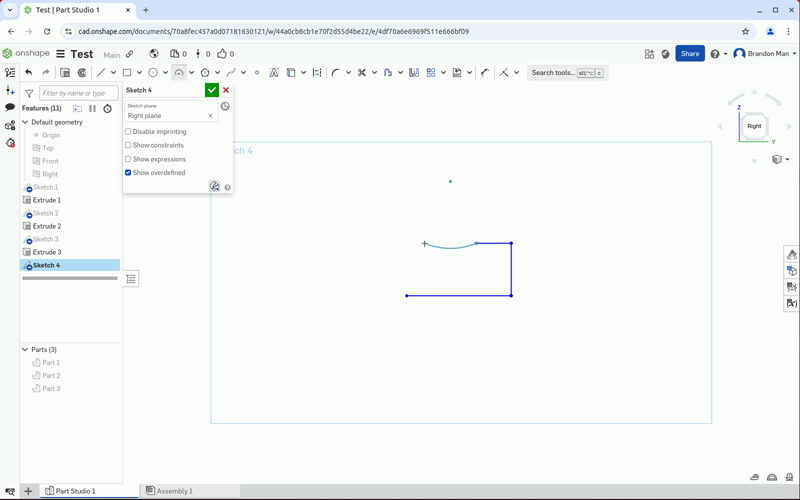
click(424, 243)
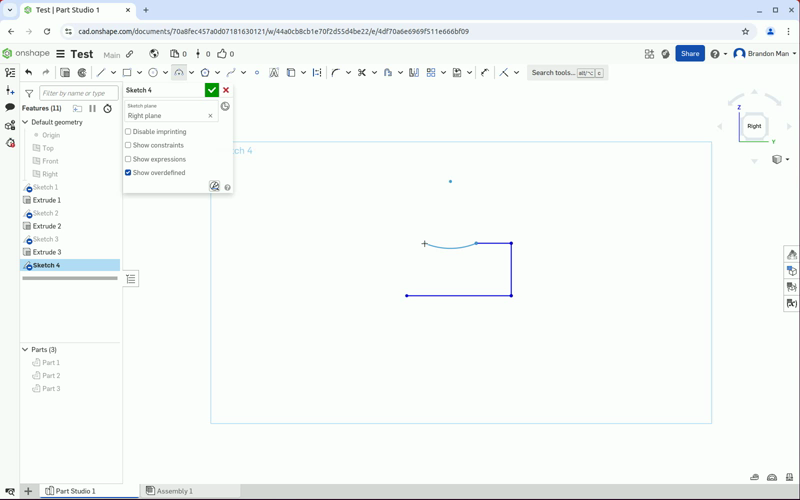
mouse_move(450, 268)
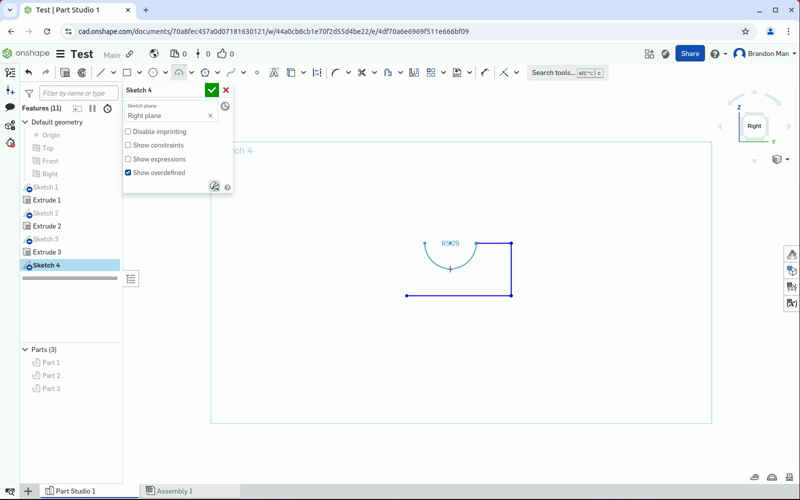
click(450, 268)
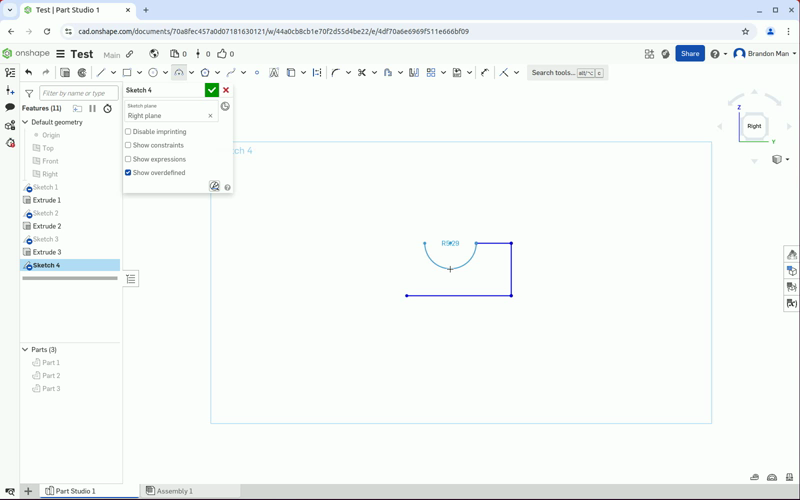
key_up(shift)
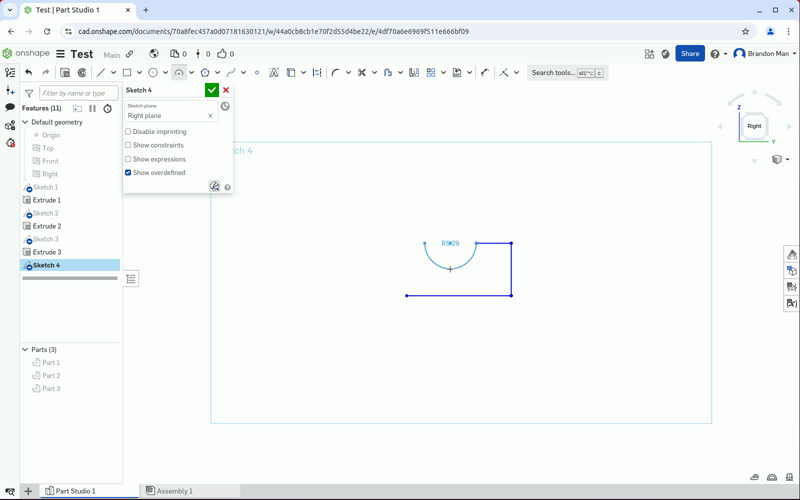
key(esc)
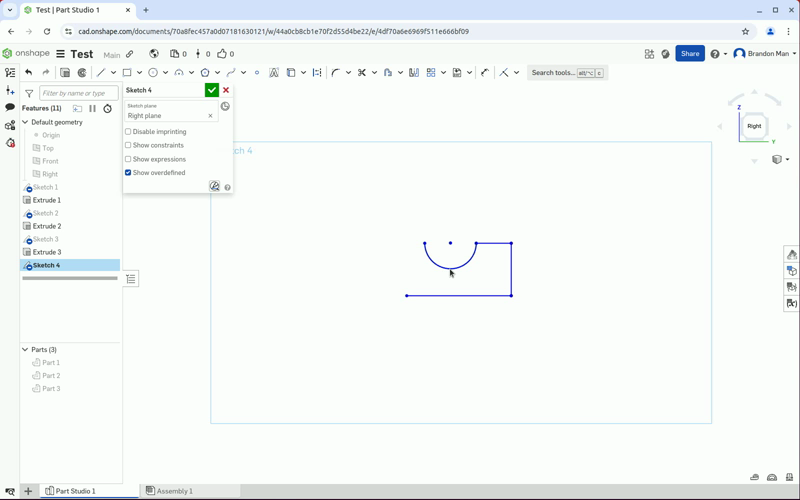
key(l)
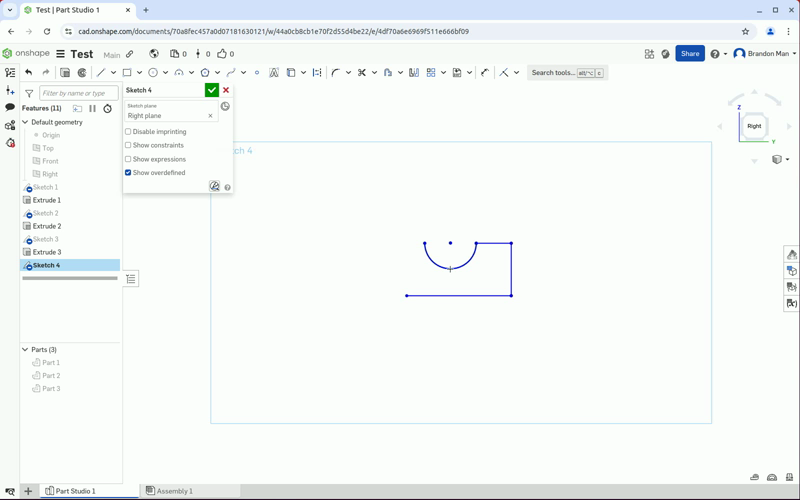
mouse_move(424, 243)
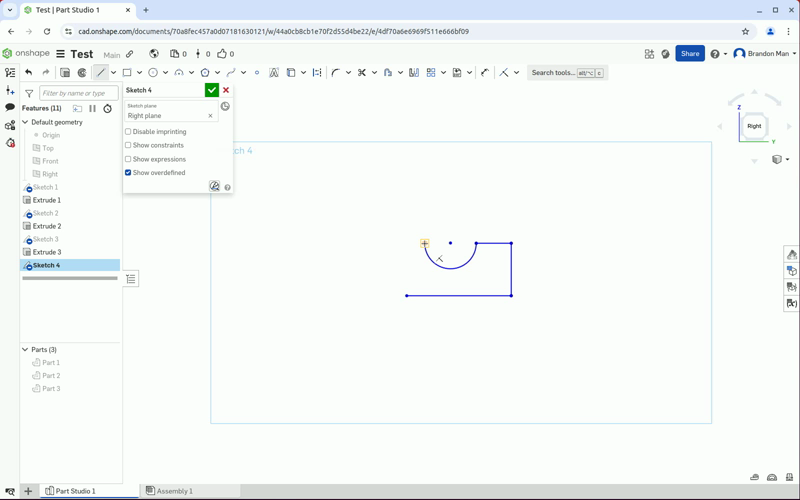
click(424, 243)
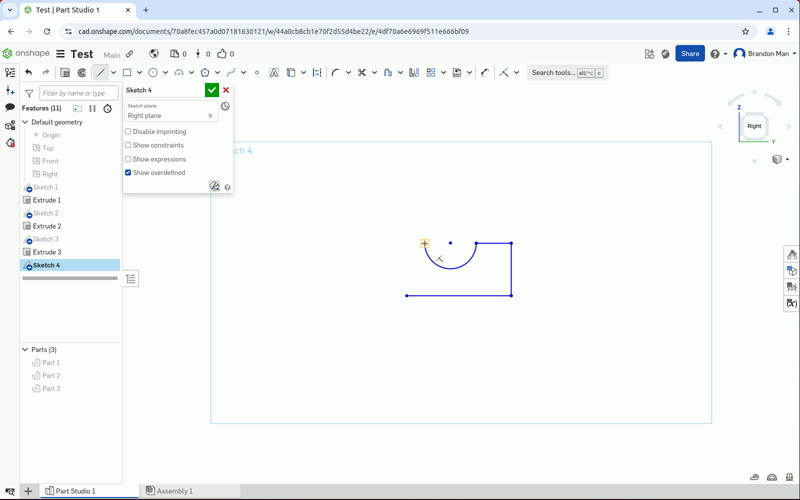
key_down(shift)
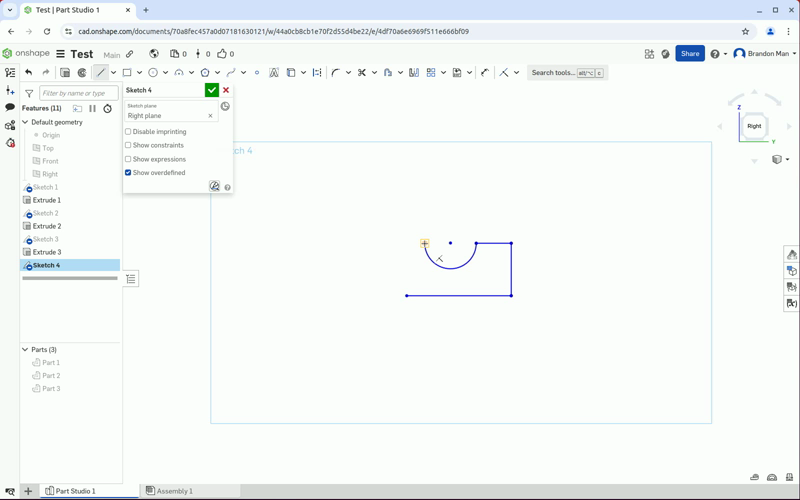
mouse_move(454, 243)
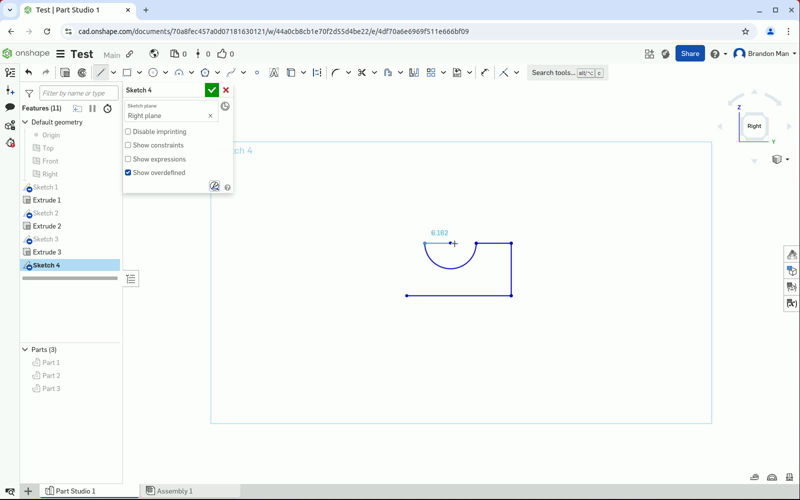
mouse_move(406, 243)
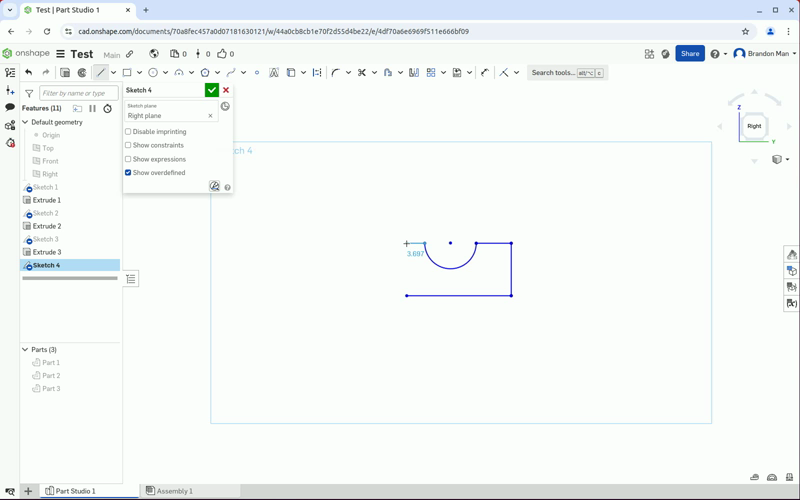
click(406, 243)
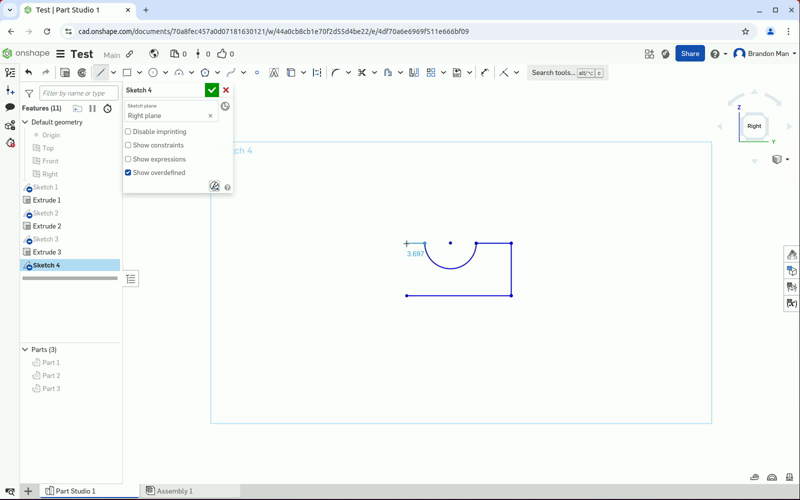
key_up(shift)
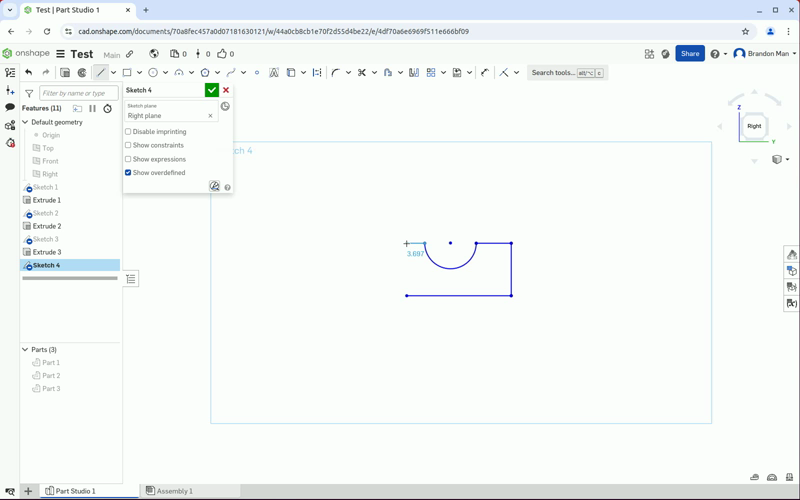
mouse_move(436, 243)
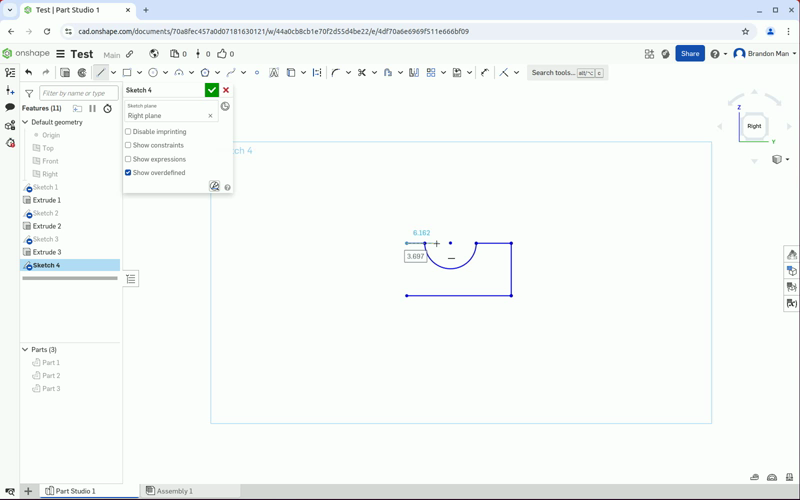
key_down(shift)
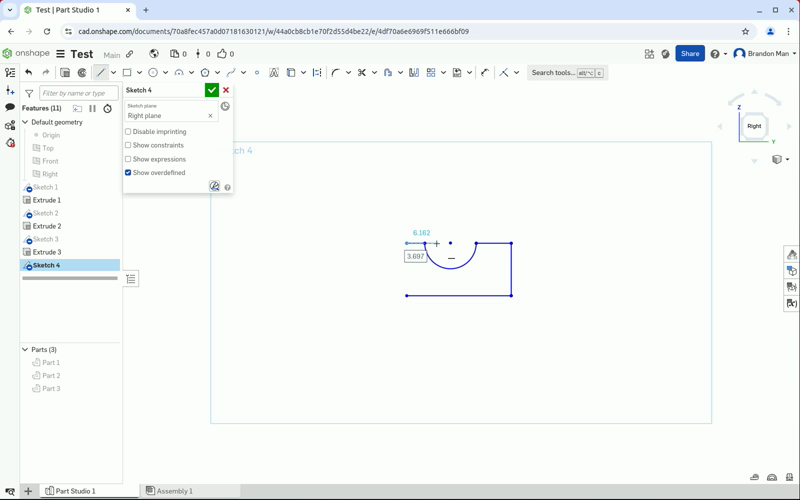
mouse_move(406, 295)
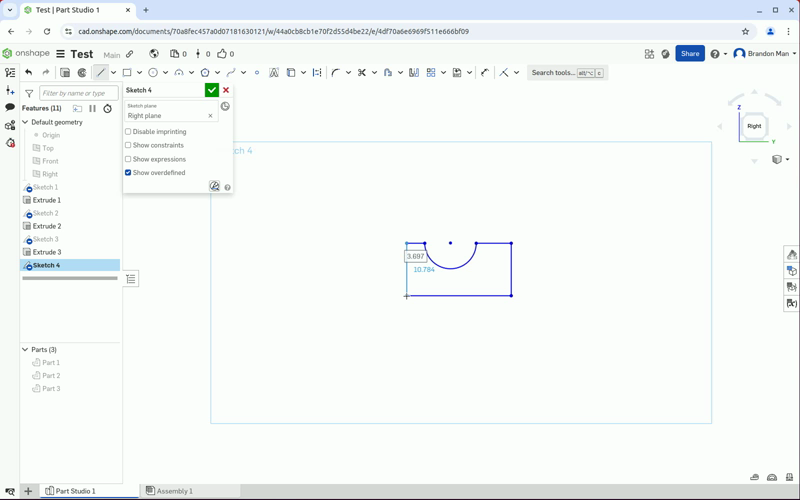
key_up(shift)
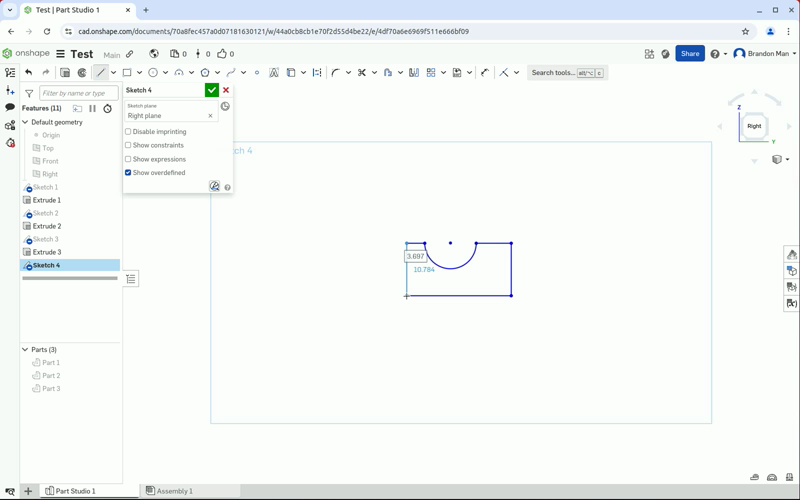
click(406, 295)
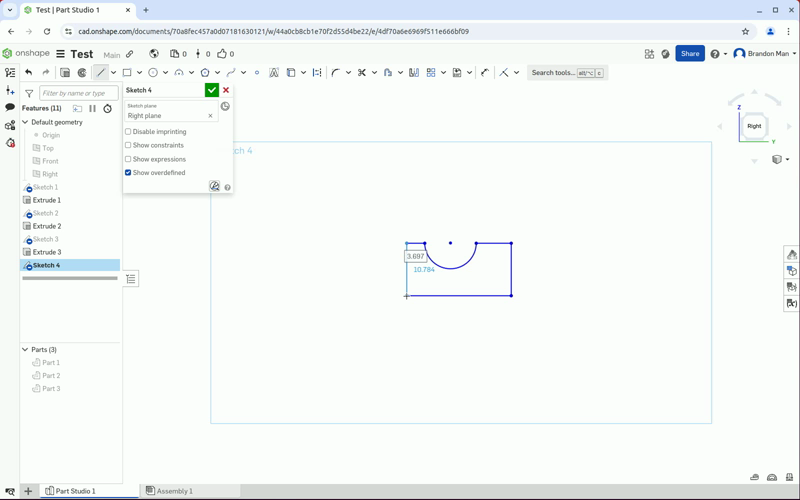
key(esc)
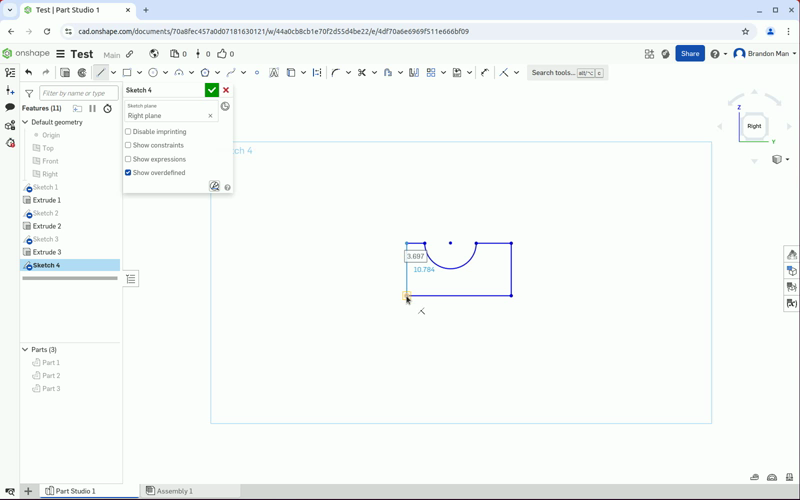
mouse_move(483, 280)
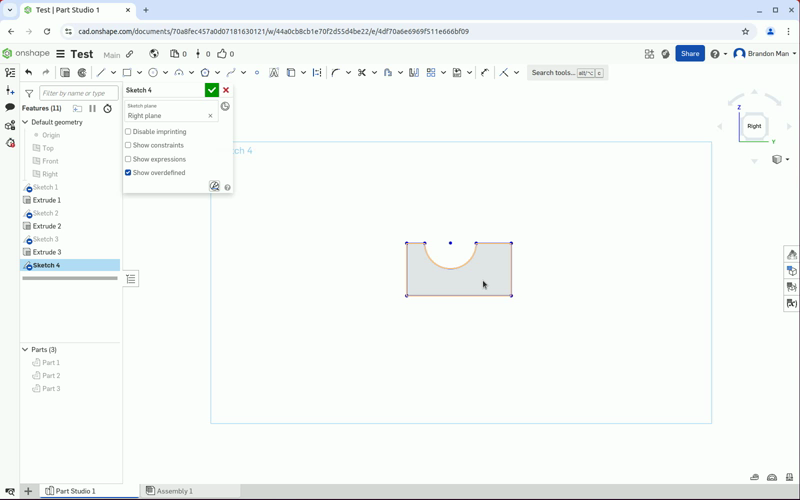
scroll(6)
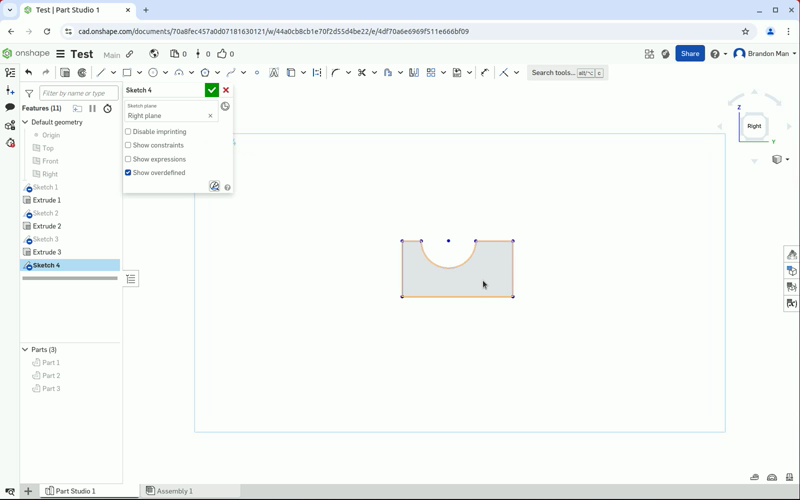
scroll(6)
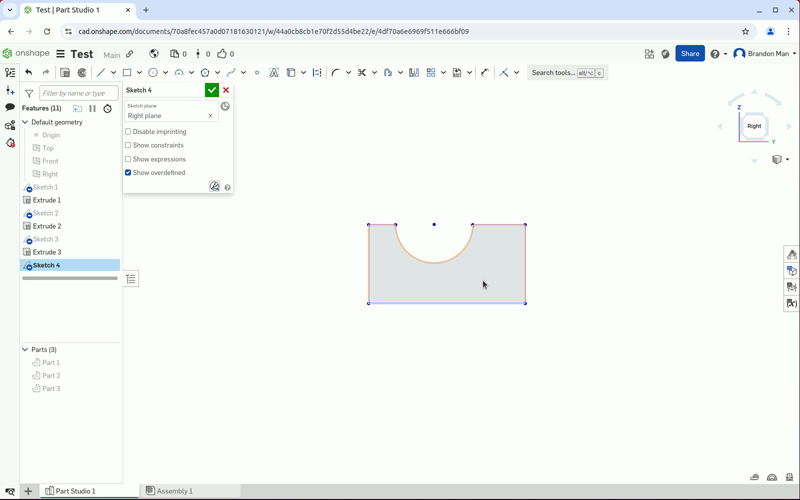
scroll(6)
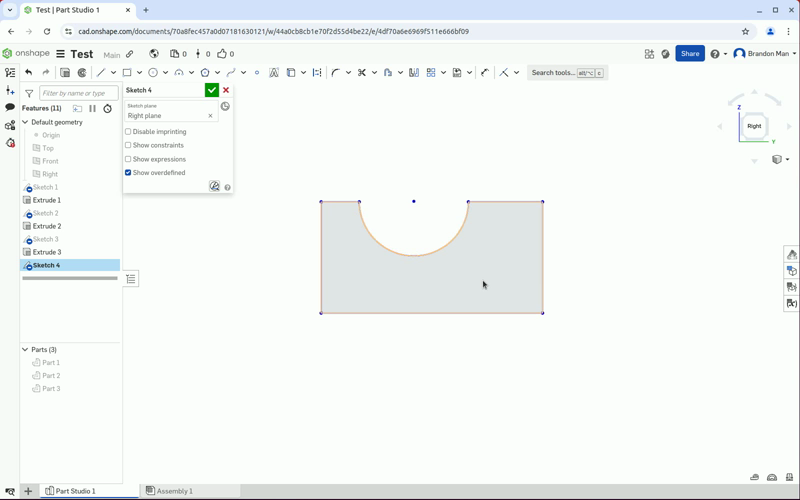
scroll(6)
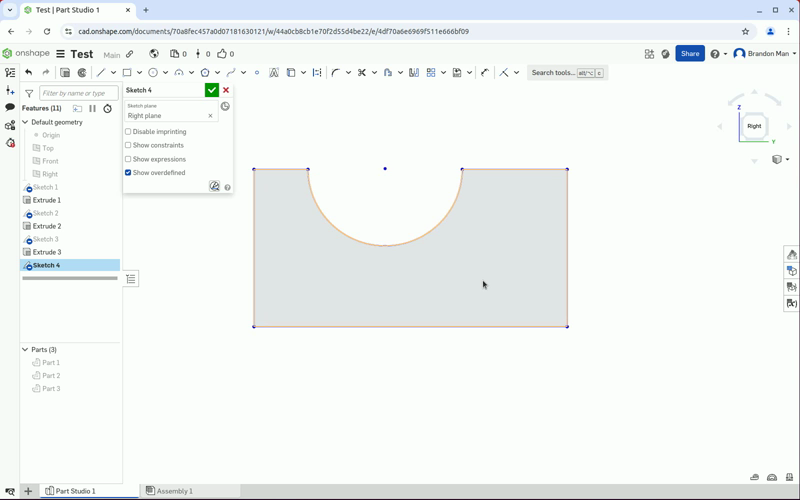
scroll(6)
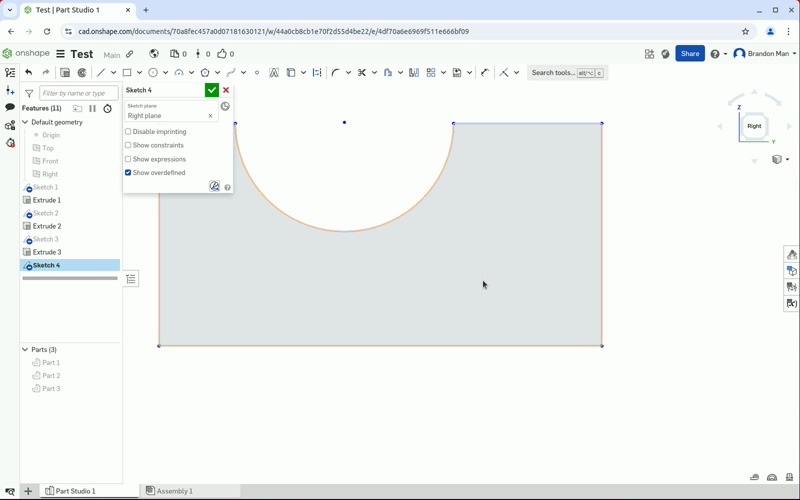
scroll(6)
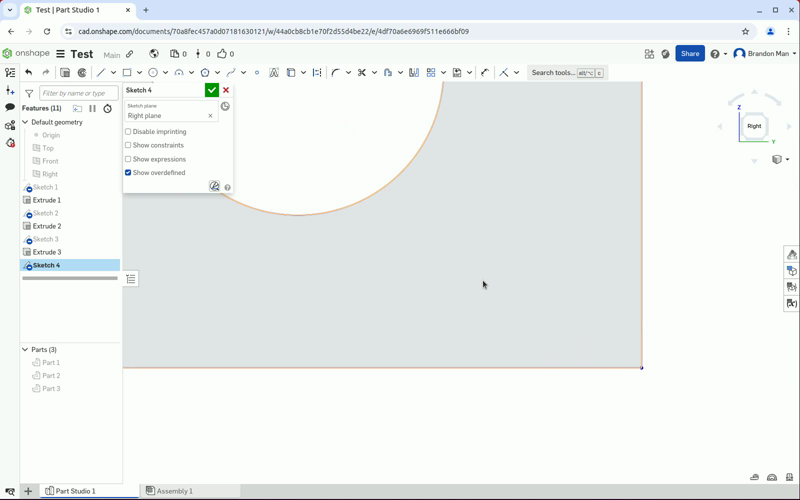
scroll(6)
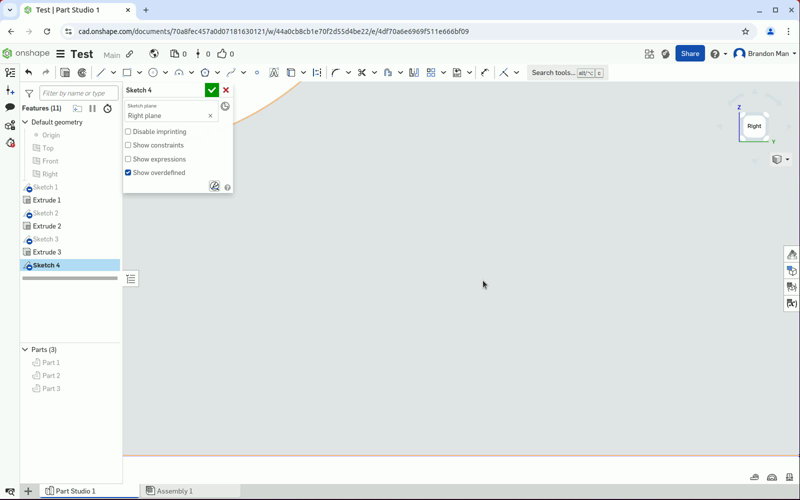
click(483, 280)
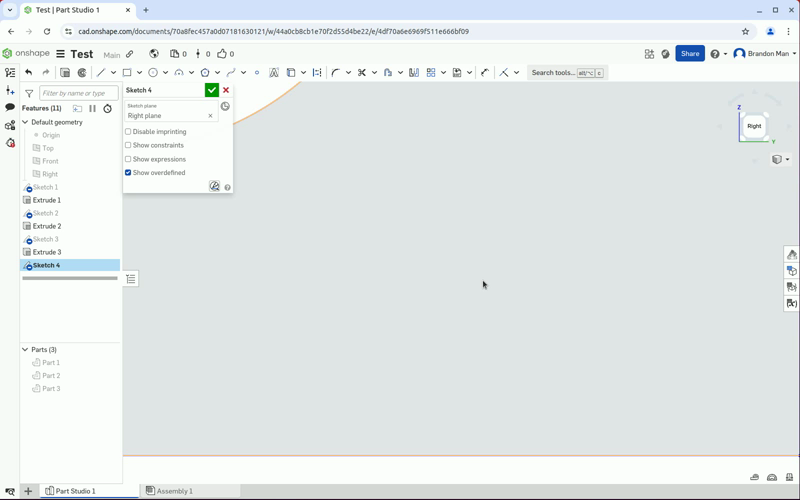
scroll(-6)
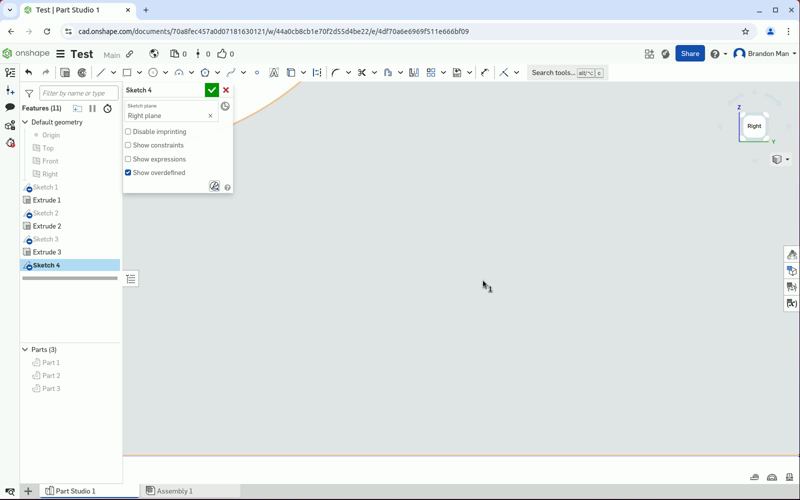
scroll(-6)
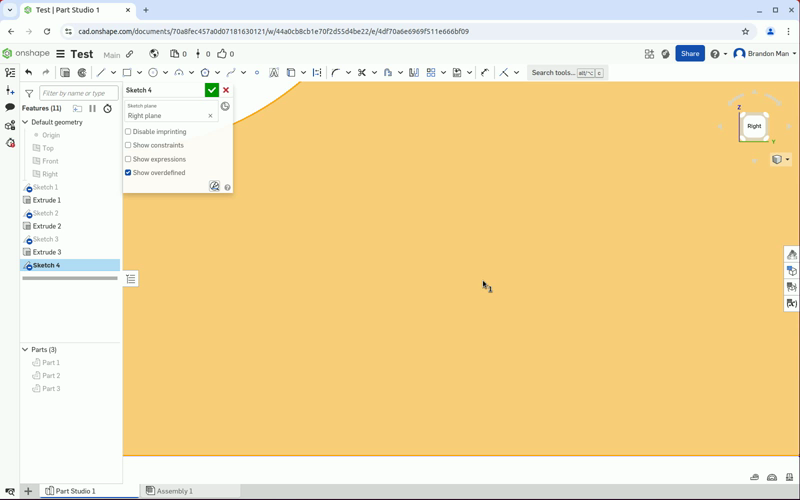
scroll(-6)
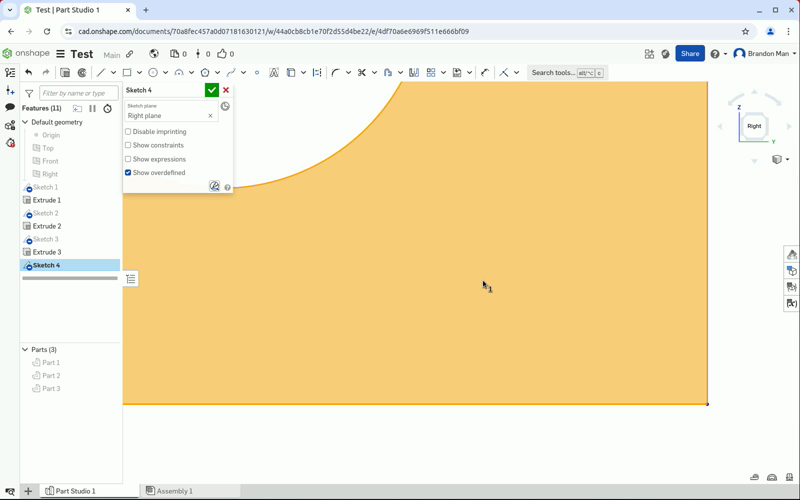
scroll(-6)
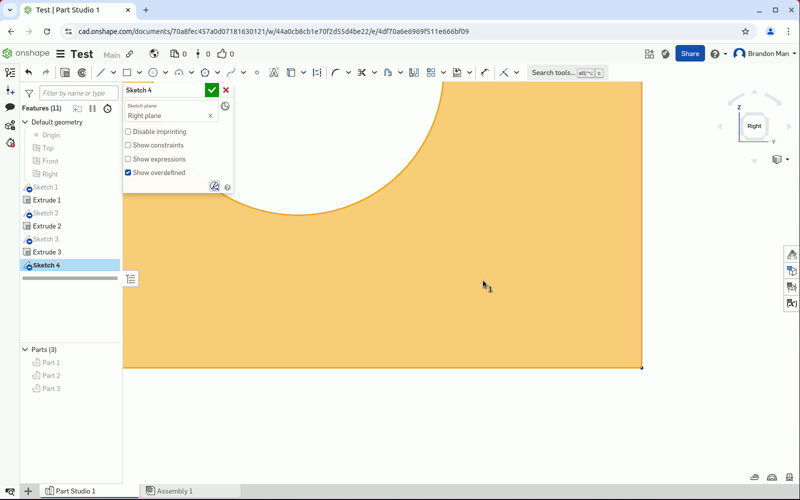
scroll(-6)
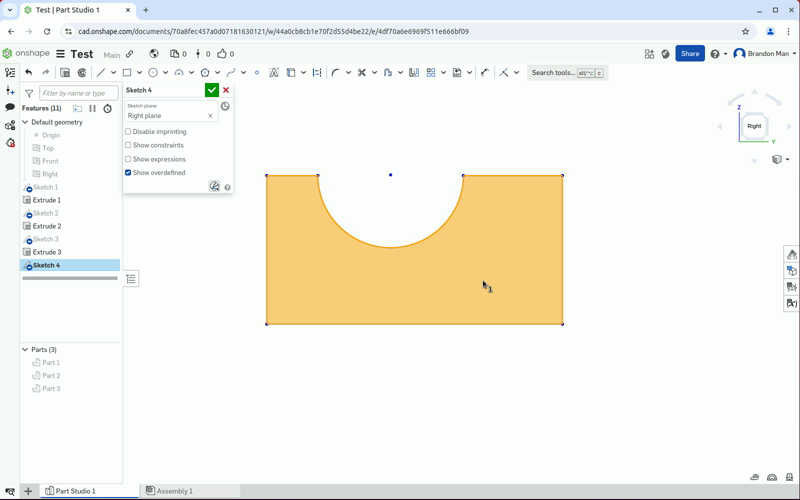
scroll(-6)
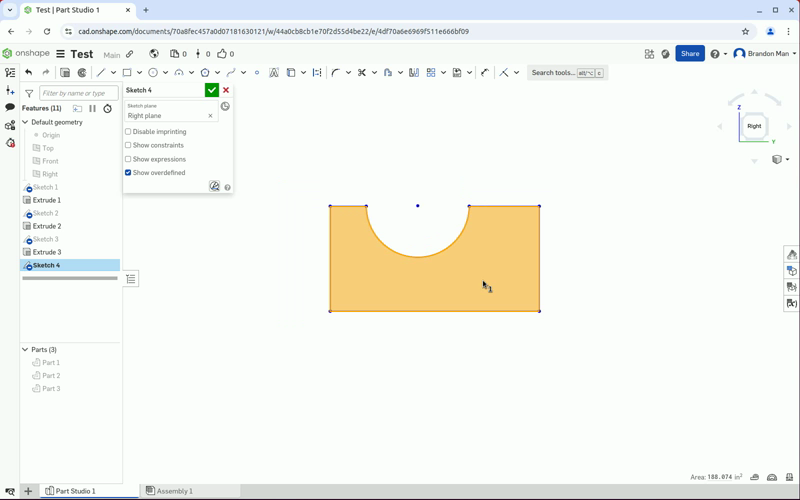
scroll(-6)
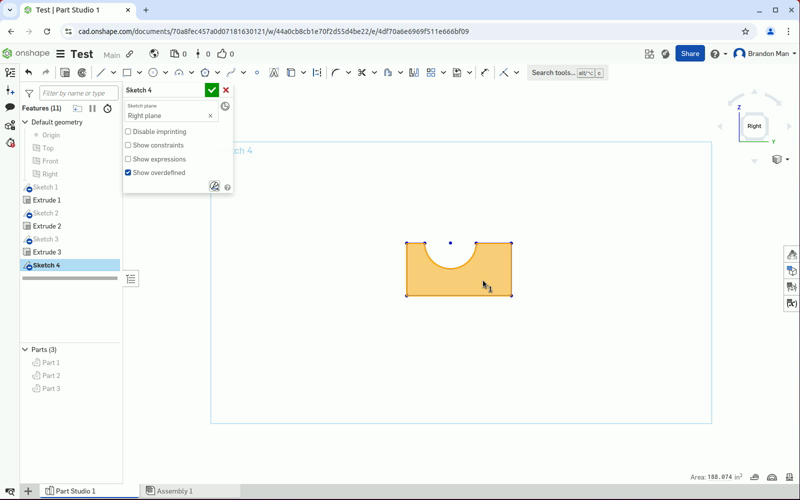
mouse_move(73, 352)
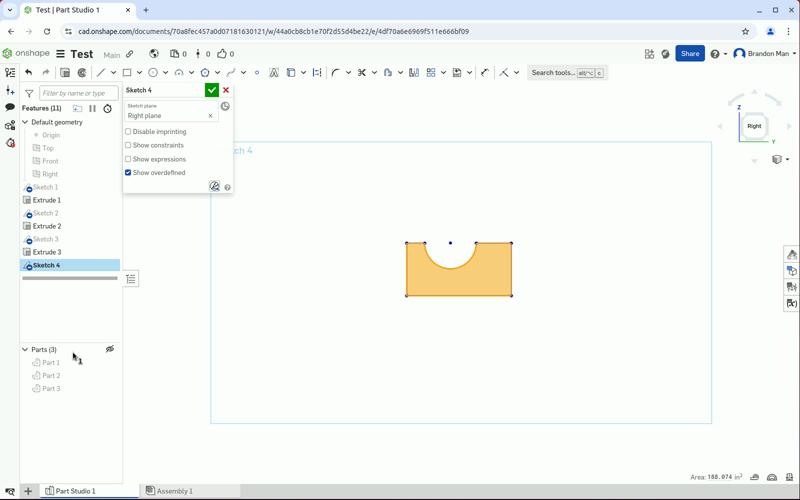
key(shift+y)
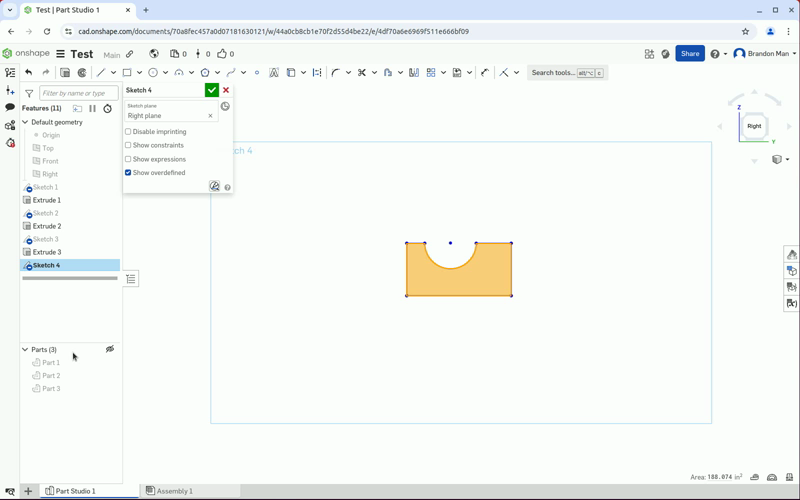
key(shift+e)
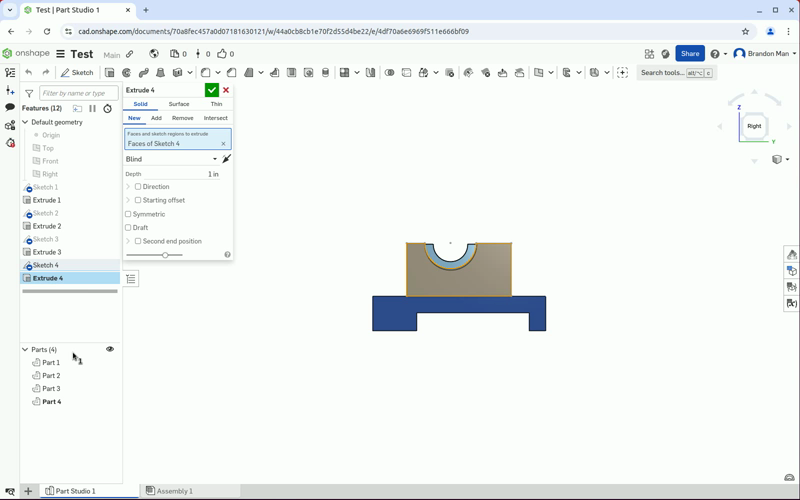
mouse_move(143, 106)
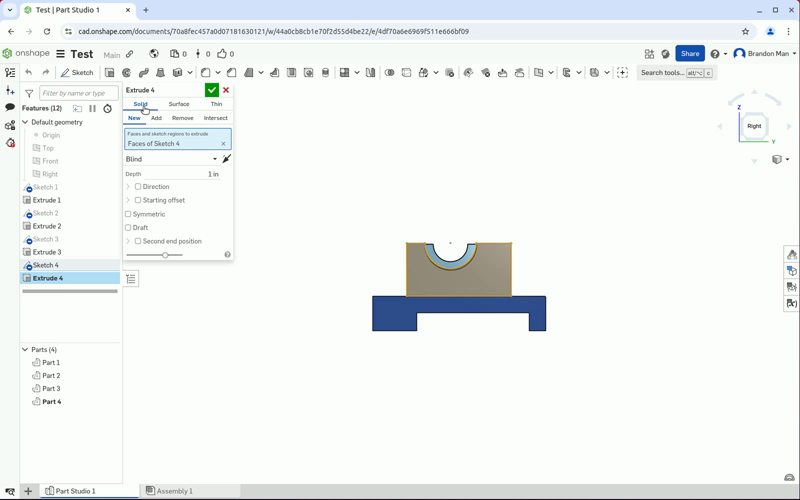
click(143, 106)
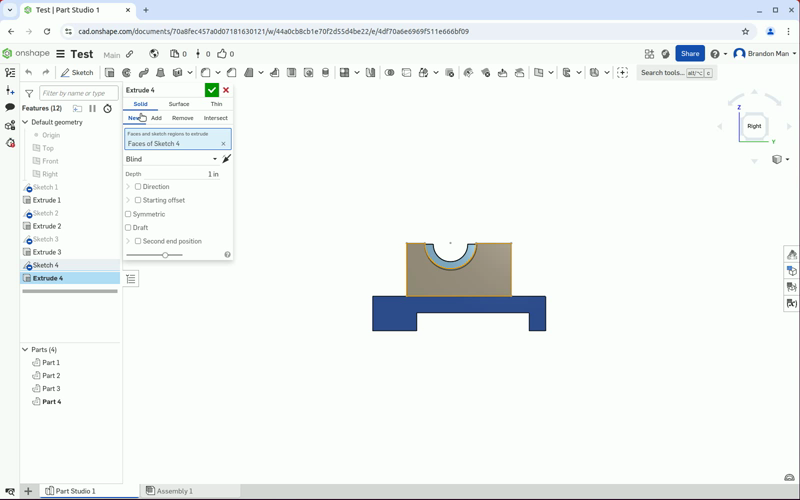
mouse_move(137, 120)
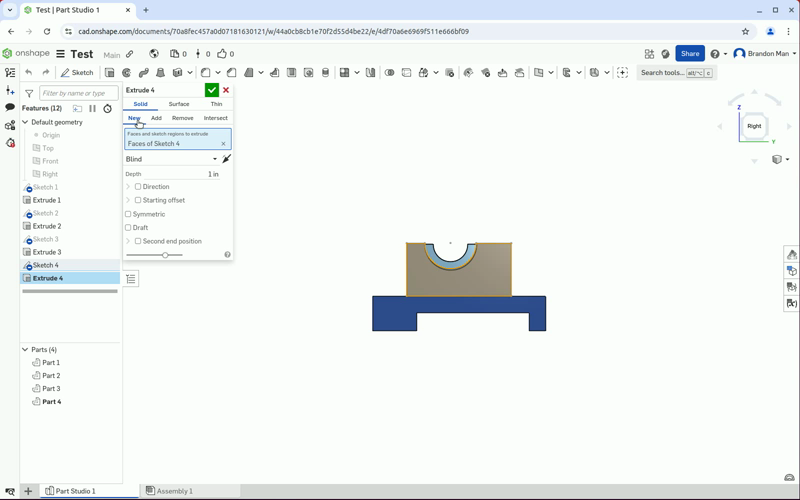
click(137, 120)
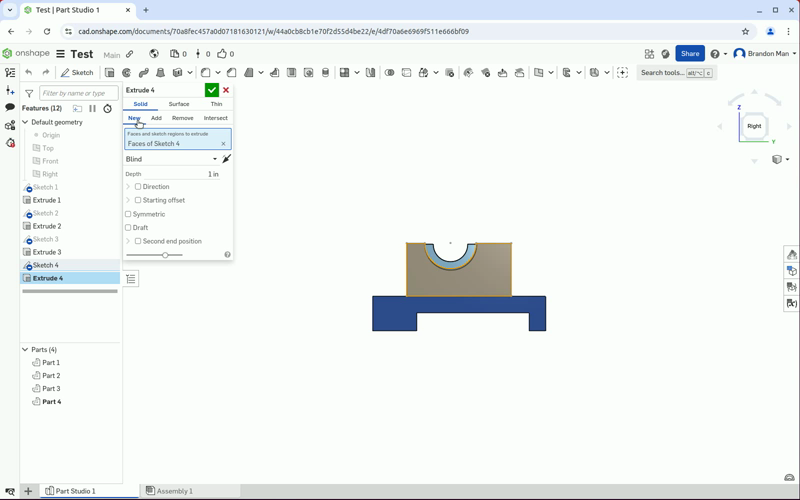
key(tab, 4)
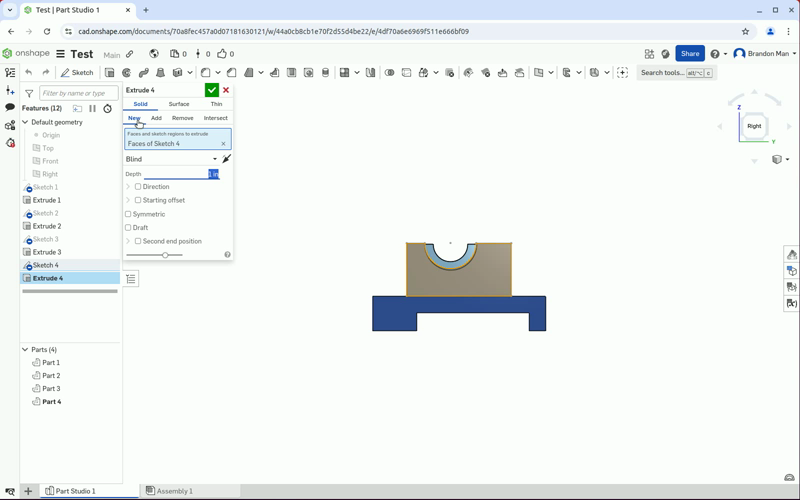
text(23.108)
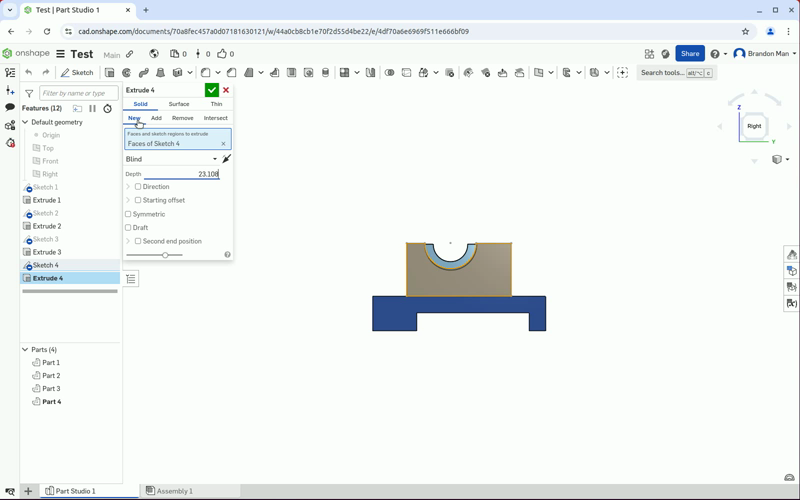
key(enter)
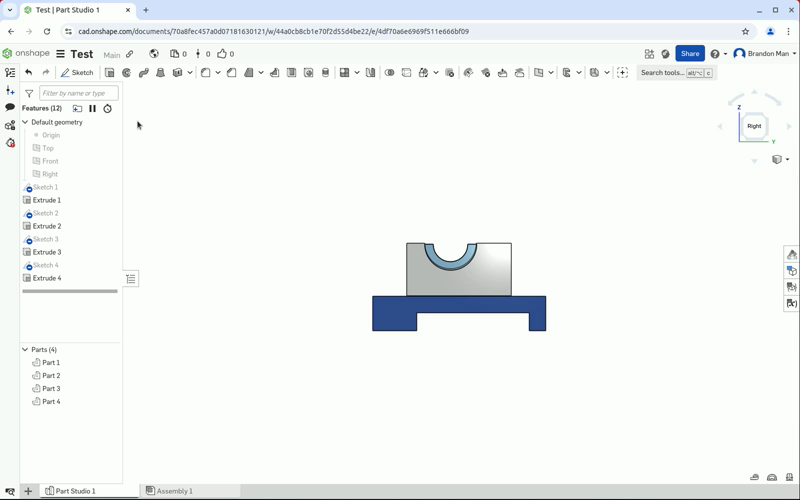
key(shift+h)
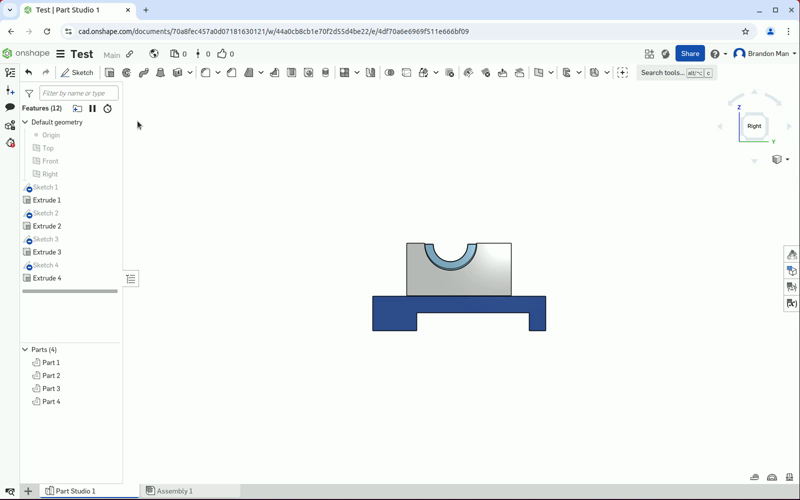
key(shift+h)
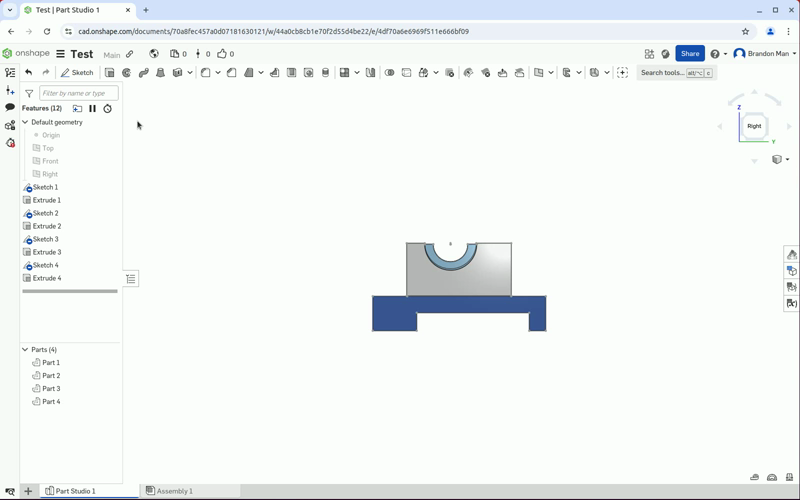
key(shift+7)
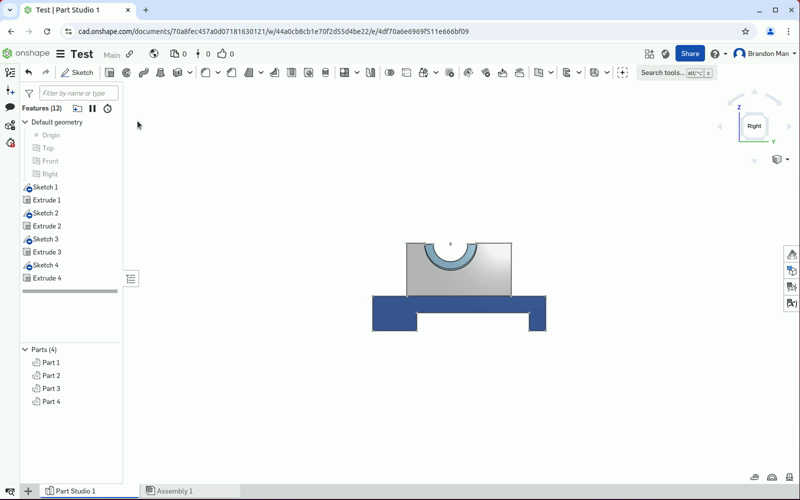
key(right, 2)
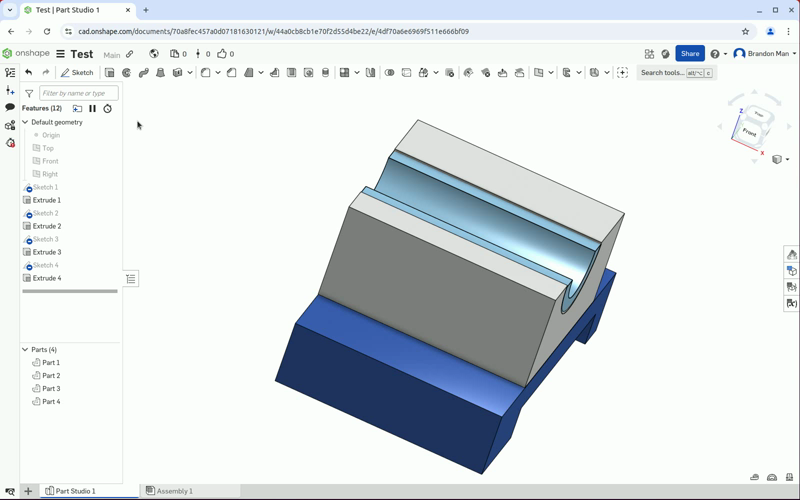
key(down, 2)
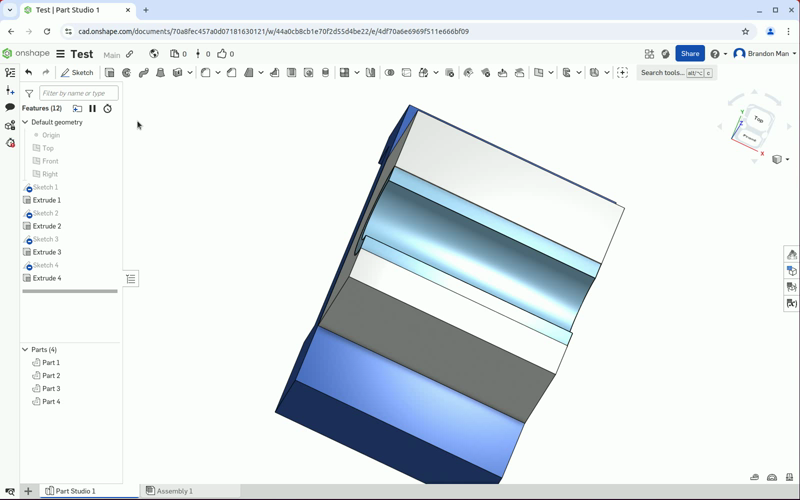
key(up, 2)
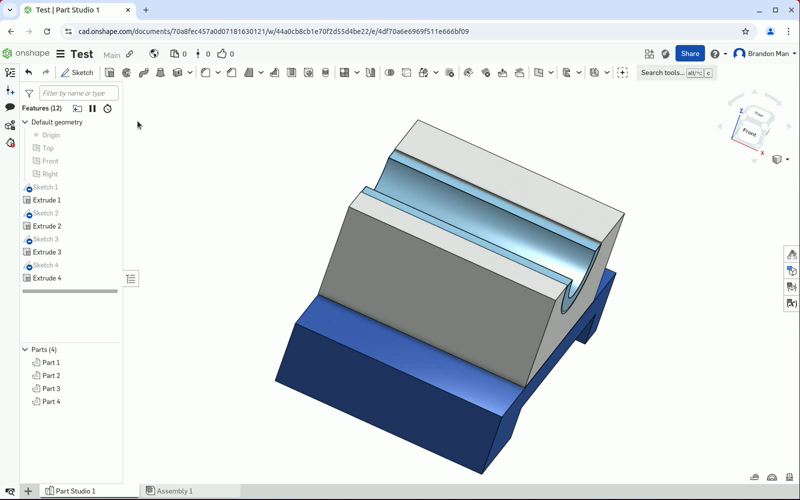
key(left, 2)
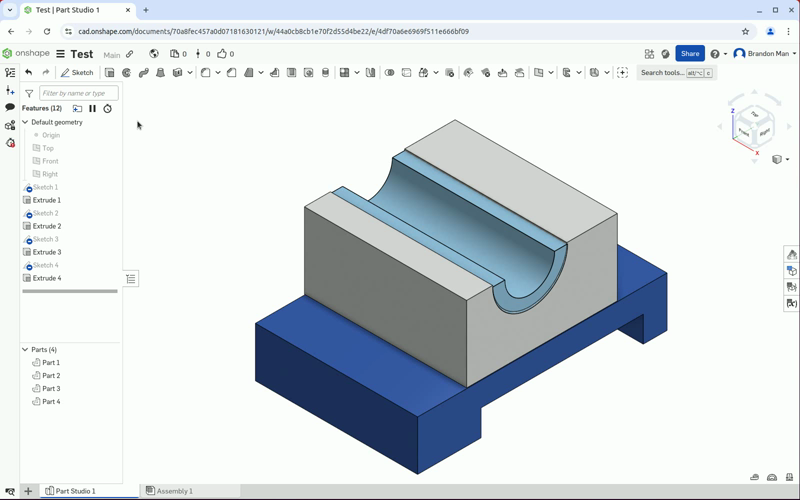
mouse_move(73, 189)
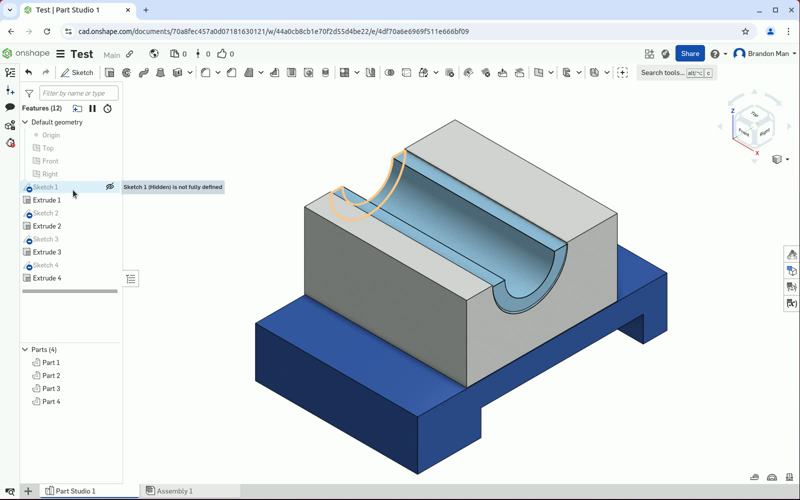
click(73, 189)